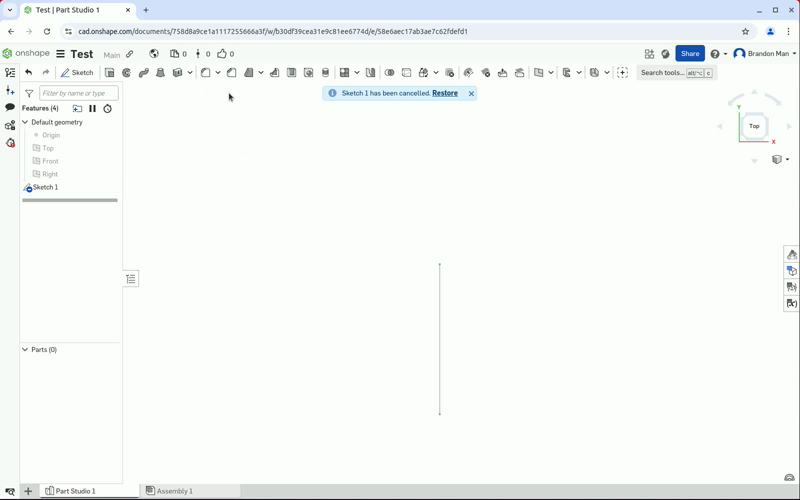
key(shift+h)
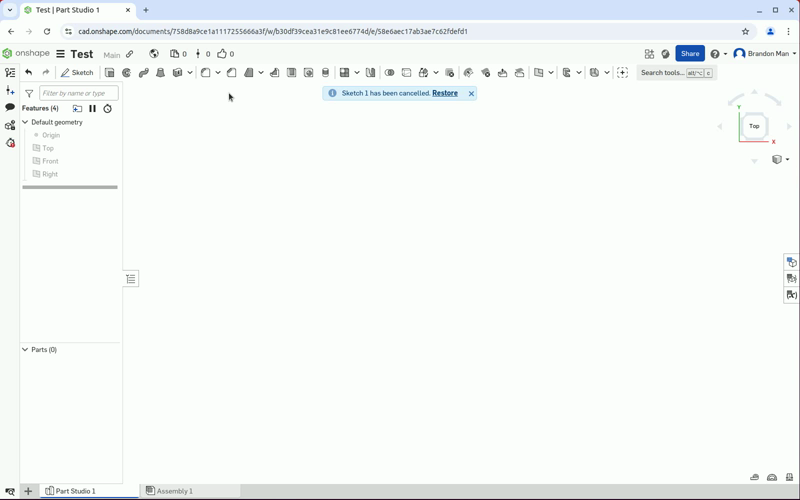
mouse_move(73, 352)
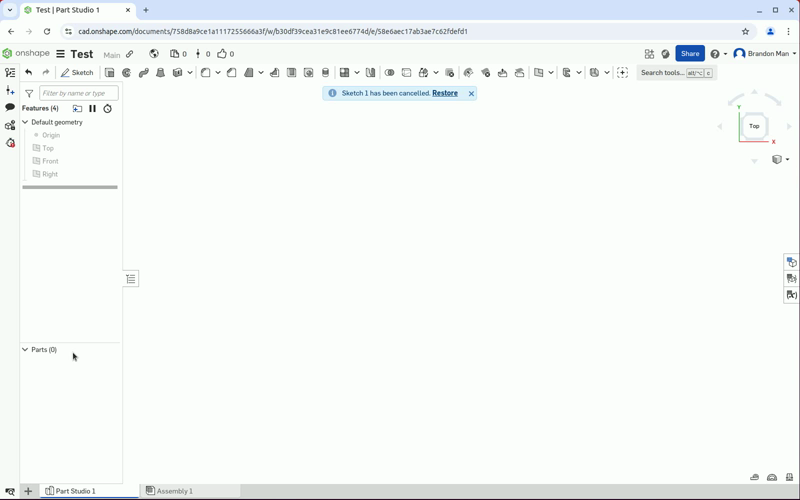
key(y)
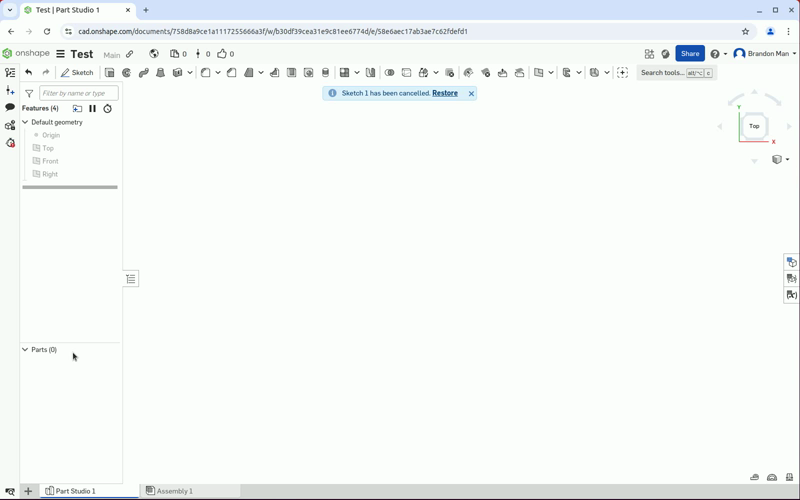
key(shift+p)
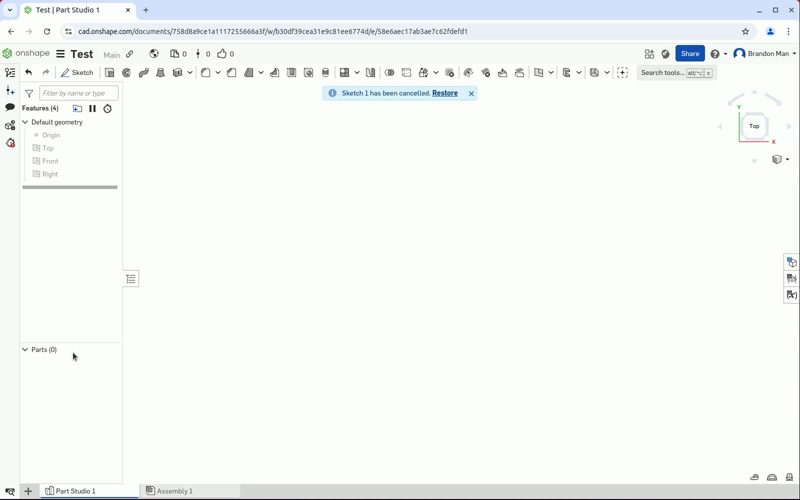
key(space)
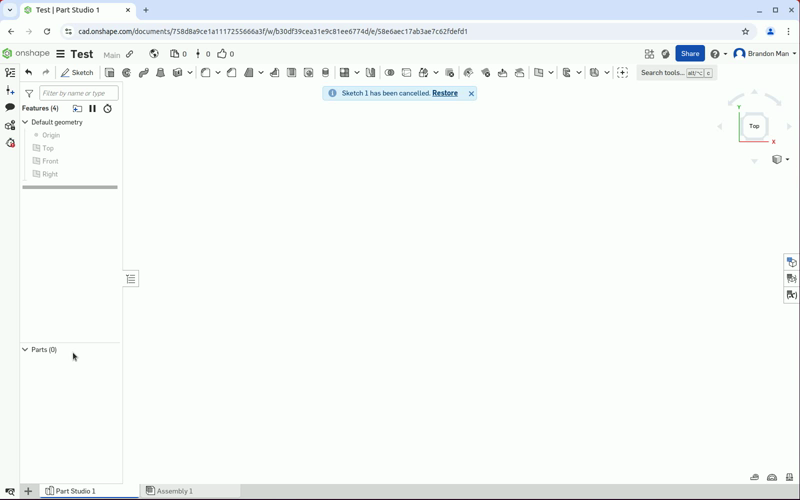
key_down(shift)
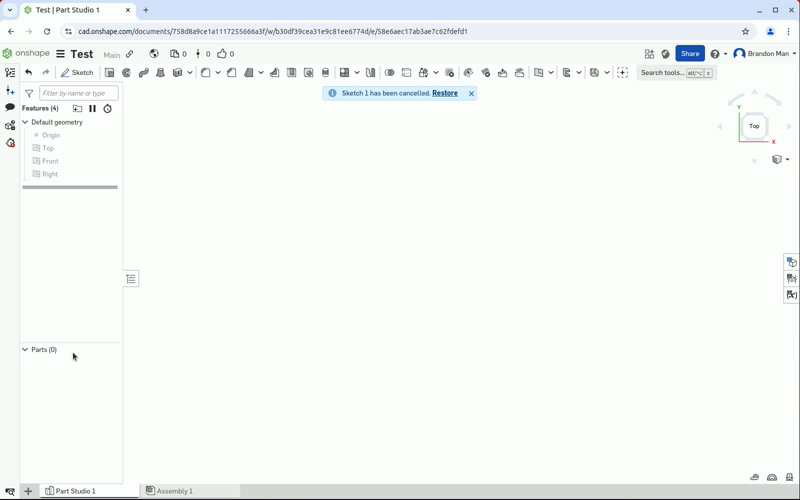
key(up)
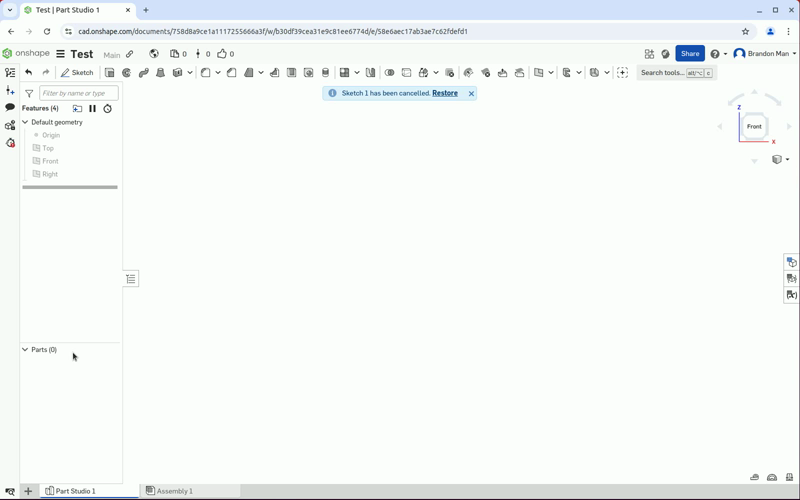
key_up(shift)
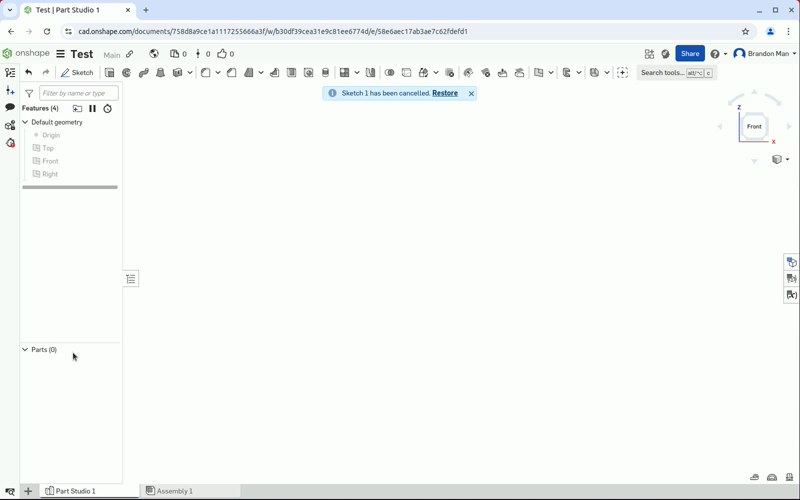
key(space)
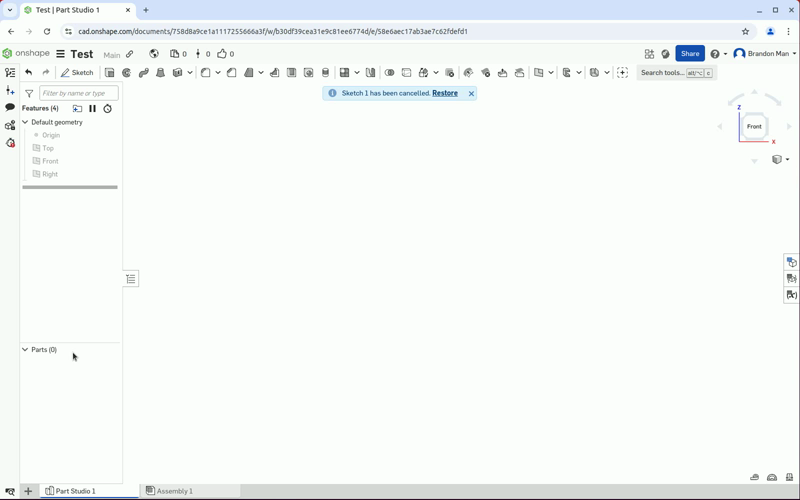
key_down(shift)
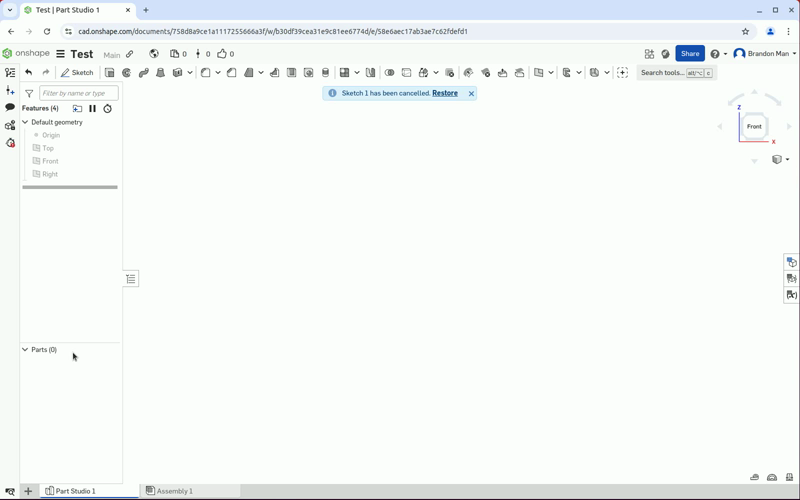
key(left)
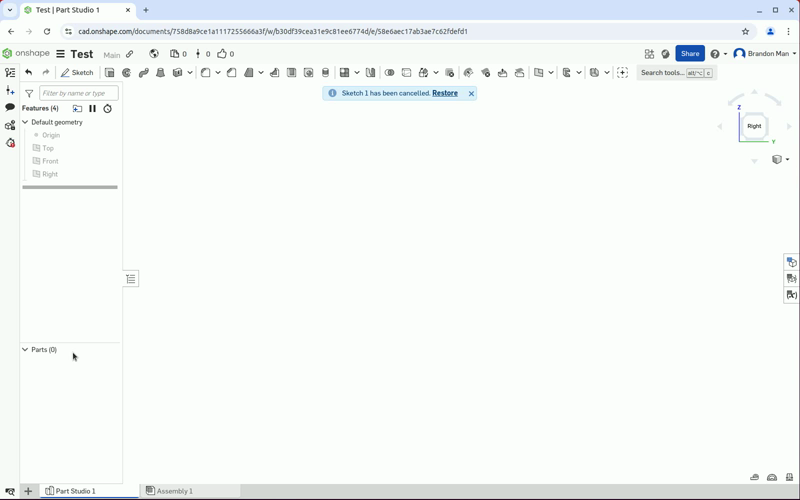
key_up(shift)
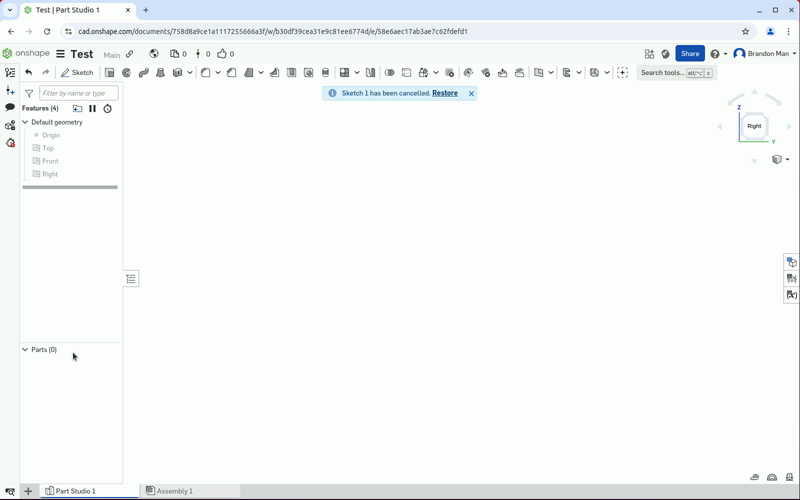
mouse_move(73, 352)
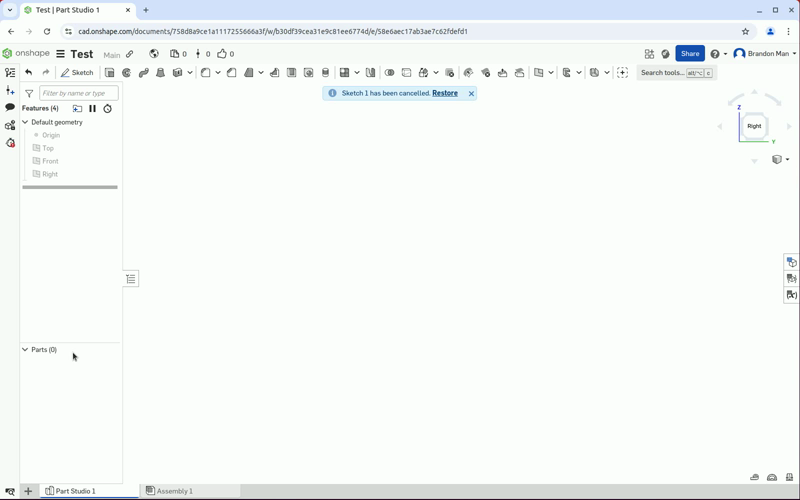
key(shift+y)
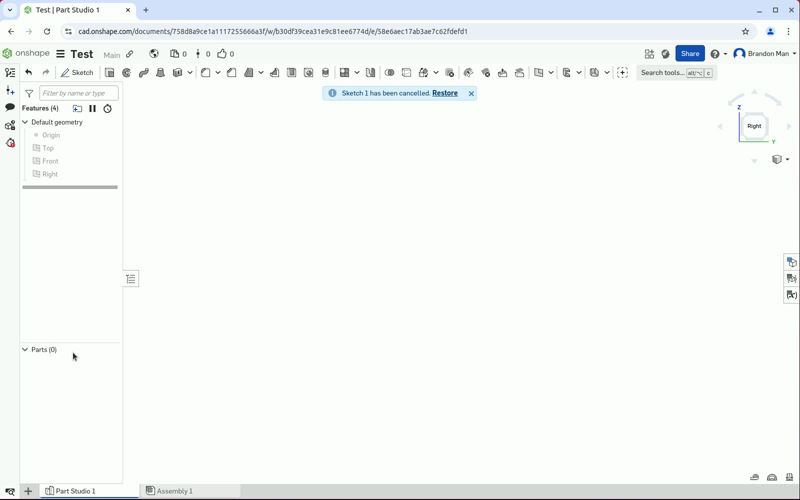
key(shift+s)
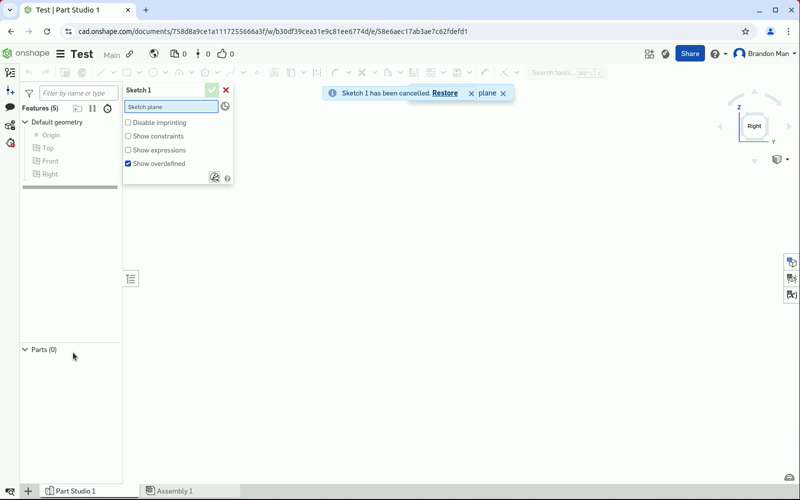
mouse_move(73, 176)
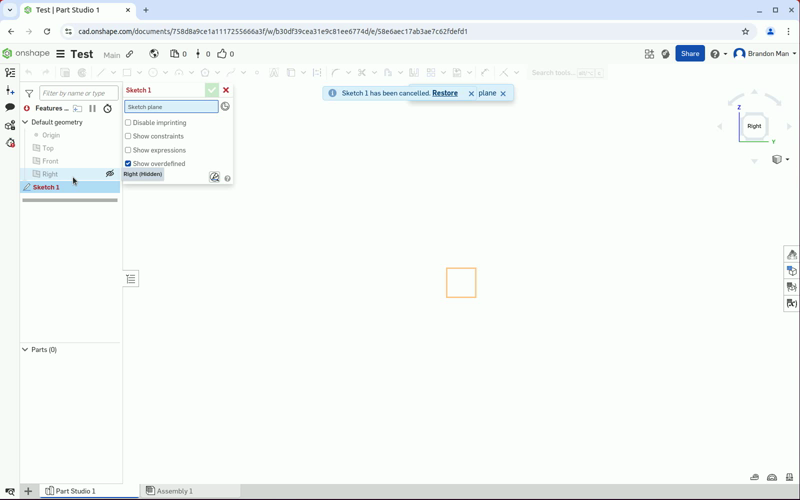
click(73, 176)
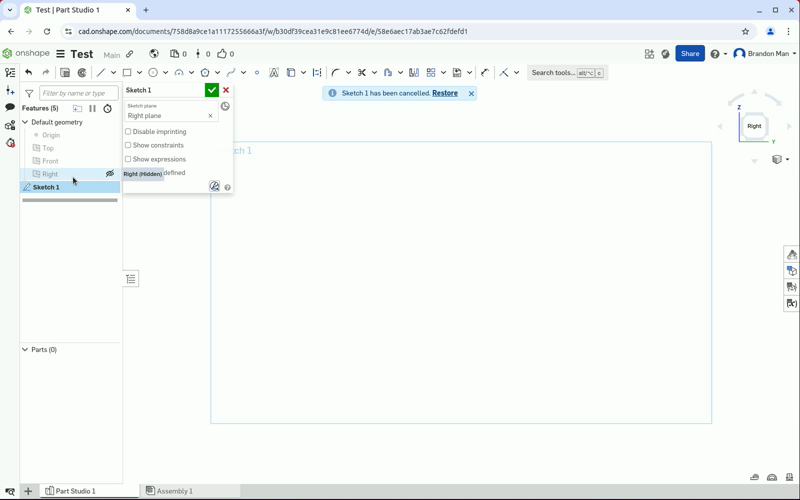
mouse_move(73, 352)
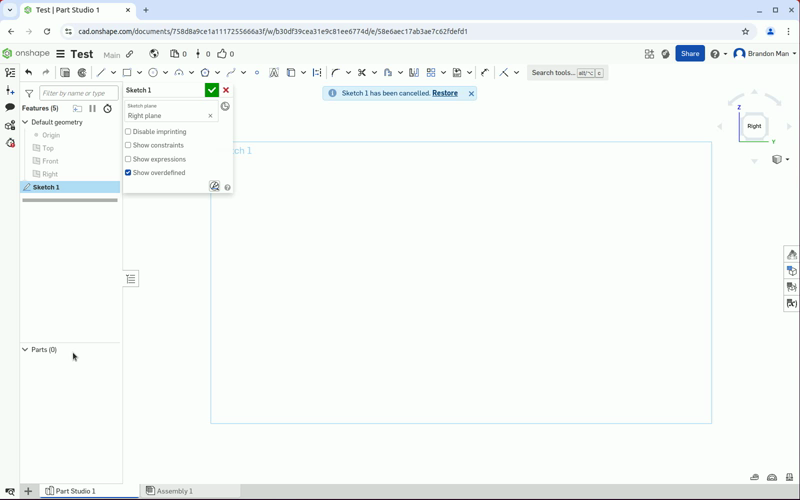
key(y)
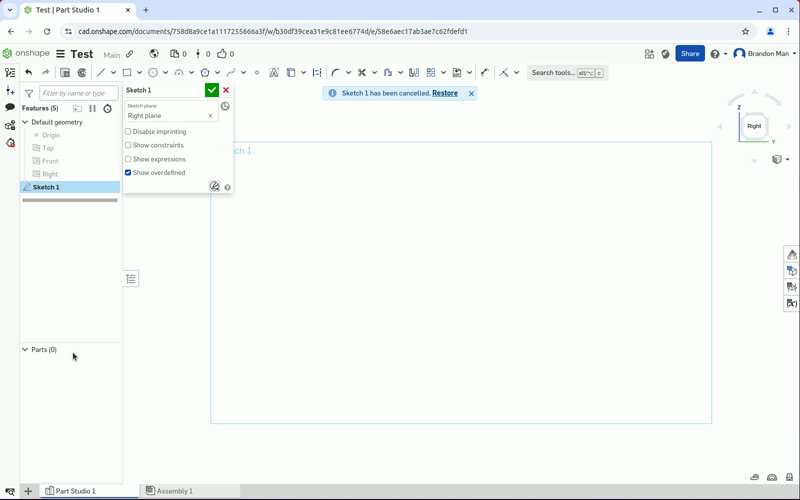
key(l)
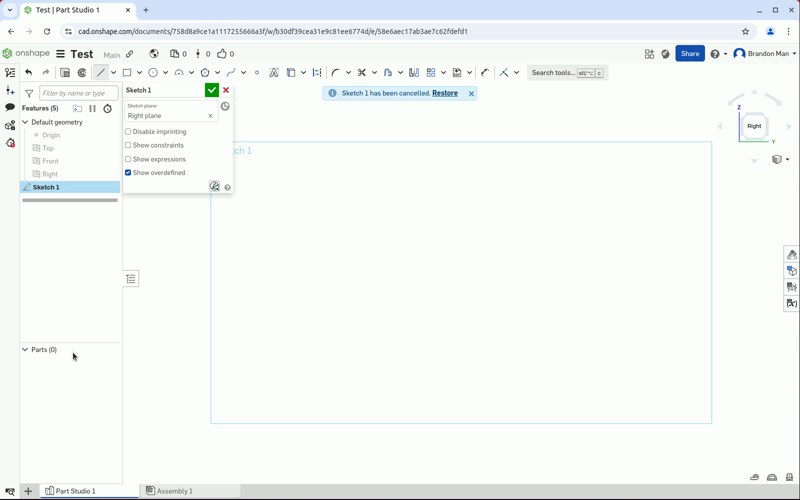
key_down(shift)
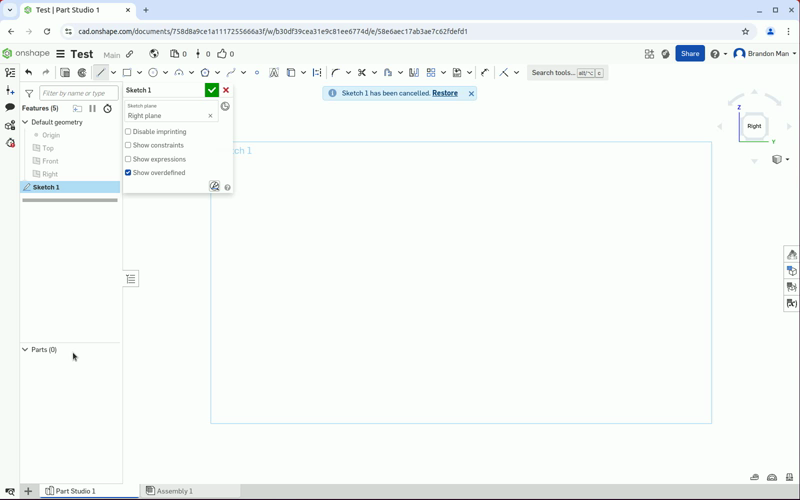
mouse_move(357, 349)
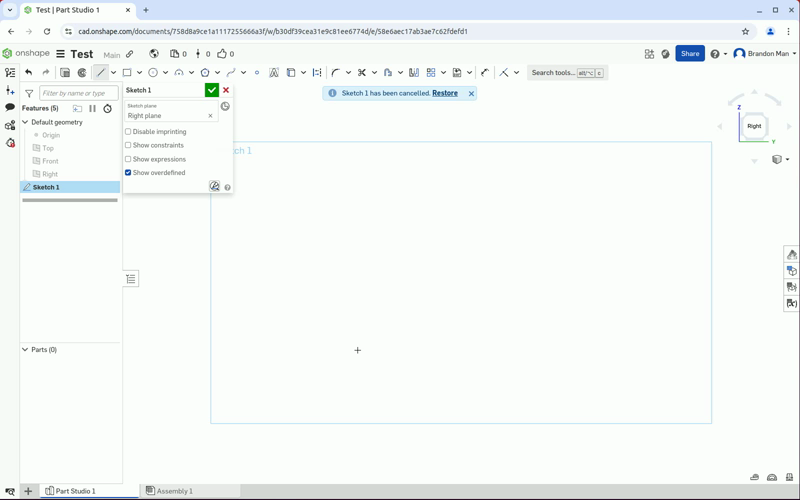
click(357, 349)
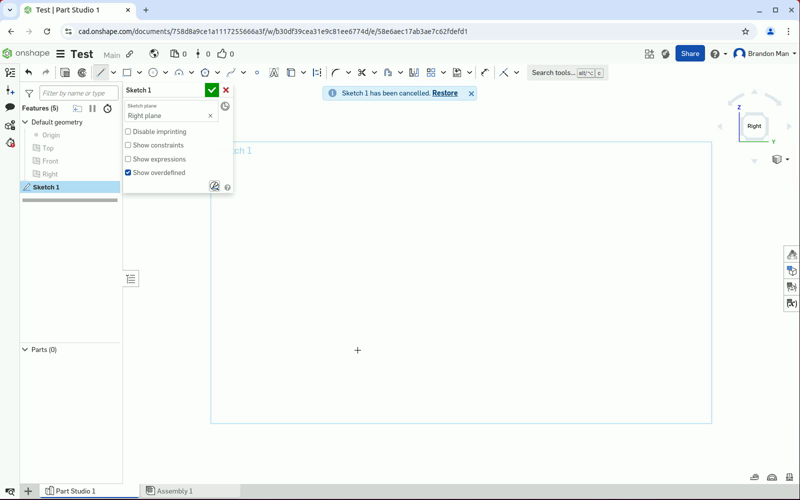
key_up(shift)
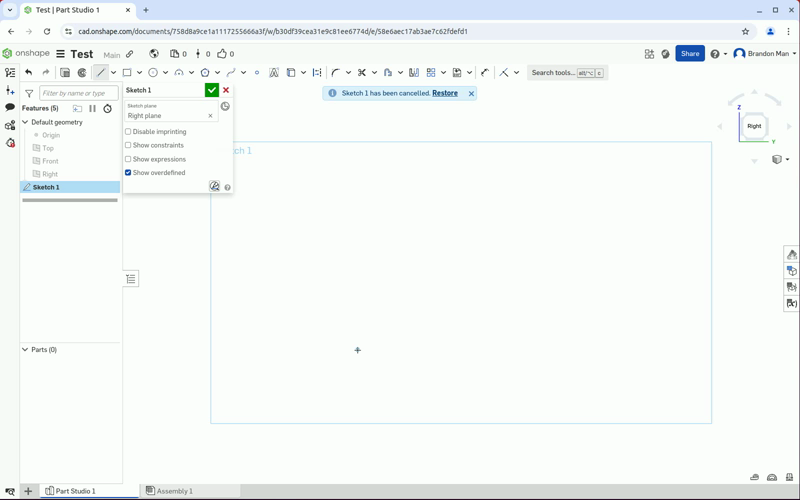
key_down(shift)
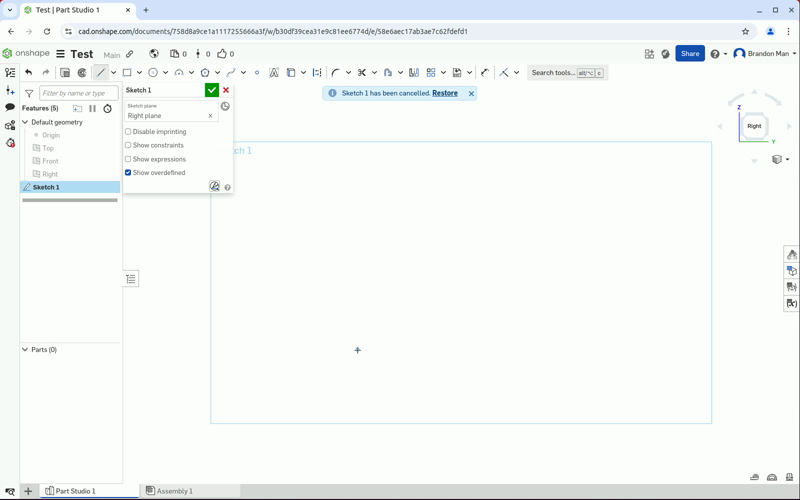
mouse_move(387, 349)
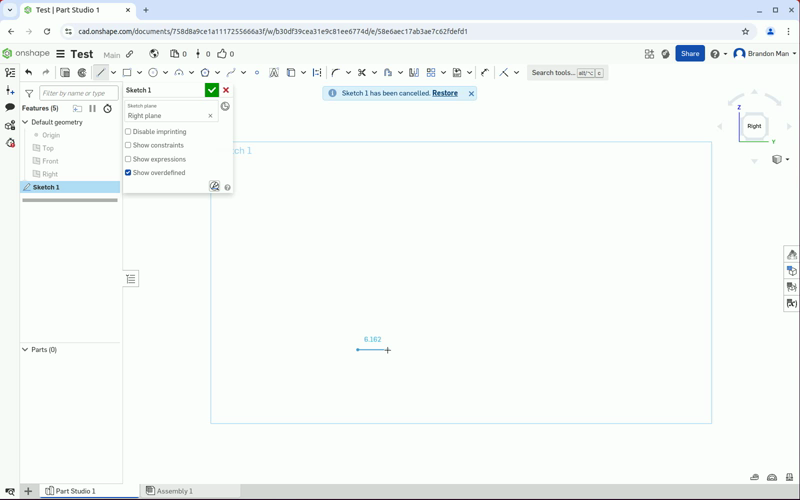
mouse_move(382, 349)
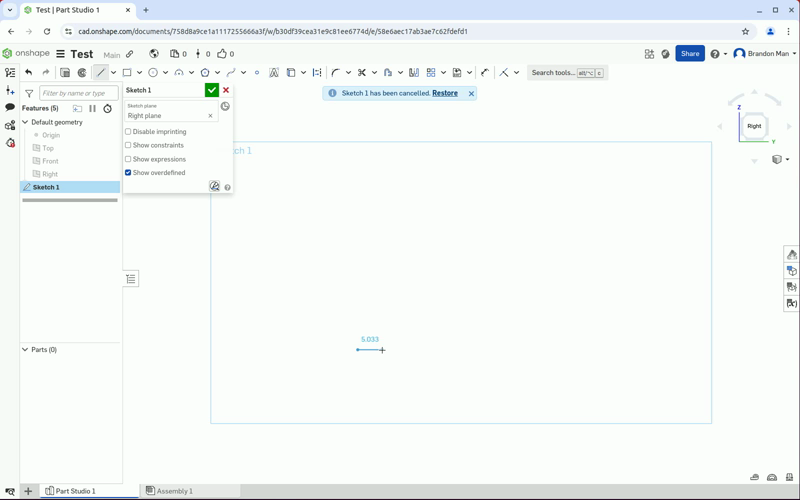
click(382, 349)
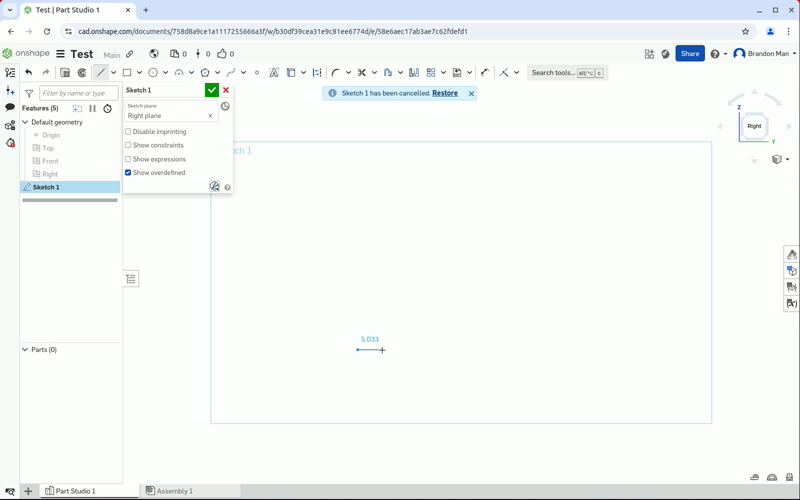
key_up(shift)
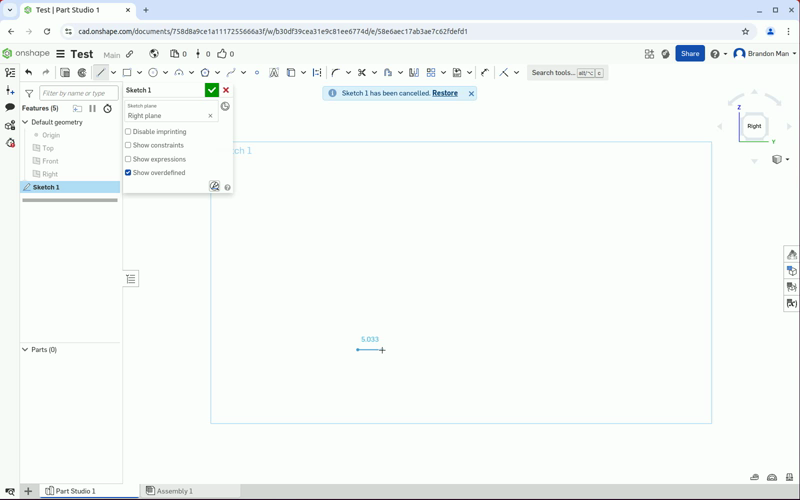
key_down(shift)
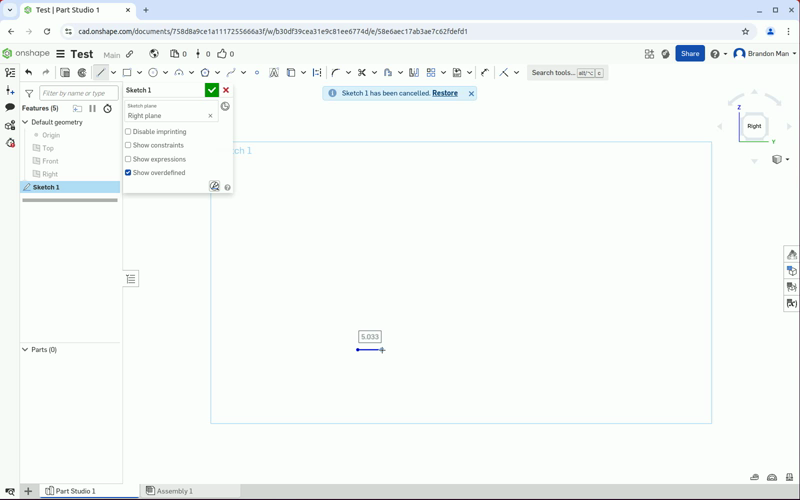
mouse_move(382, 266)
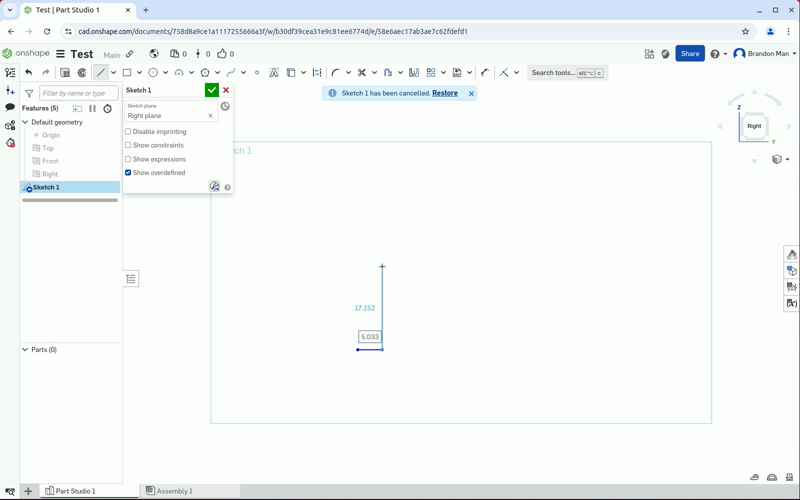
click(382, 266)
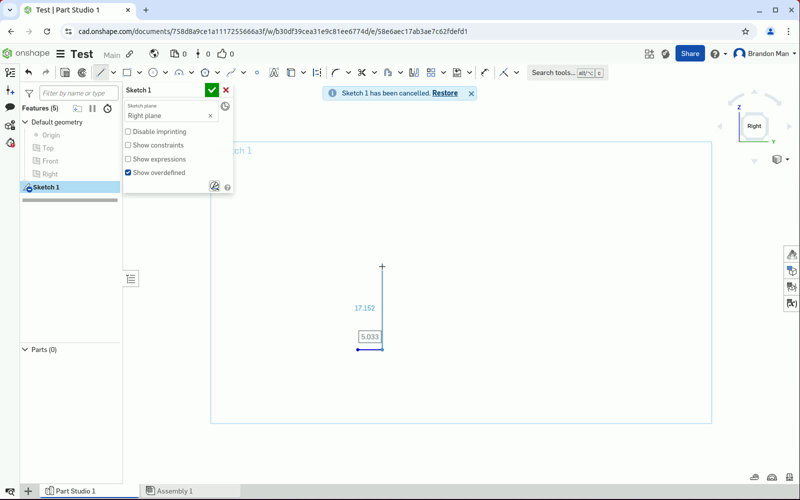
key_up(shift)
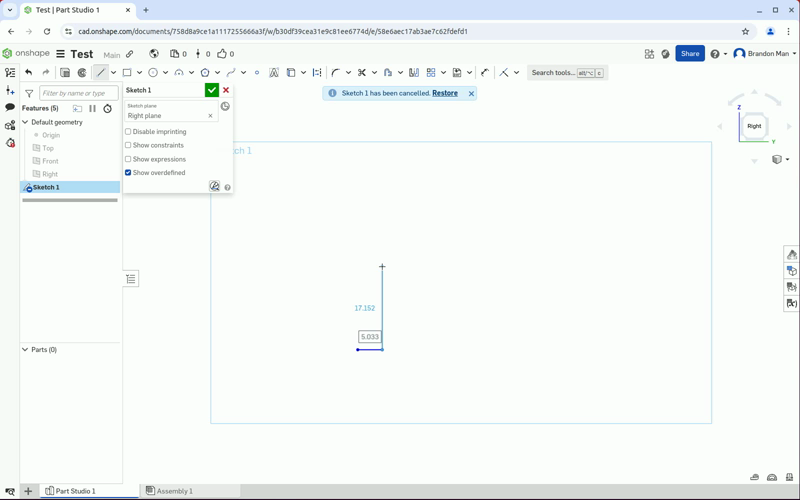
key_down(shift)
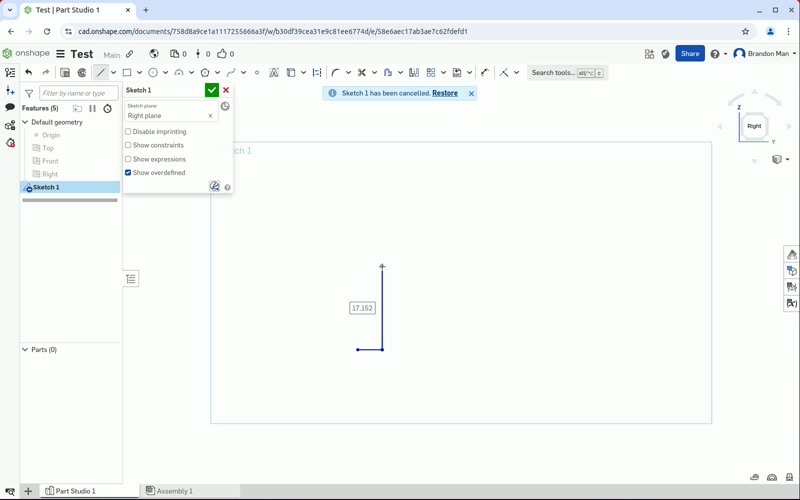
mouse_move(547, 266)
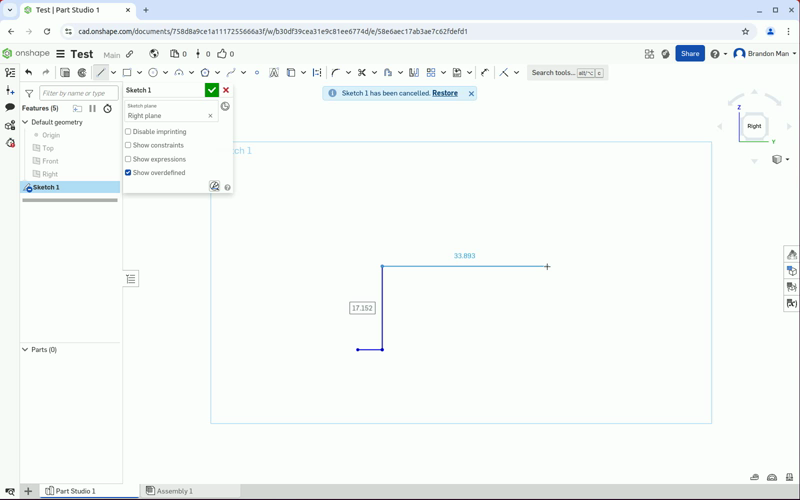
click(547, 266)
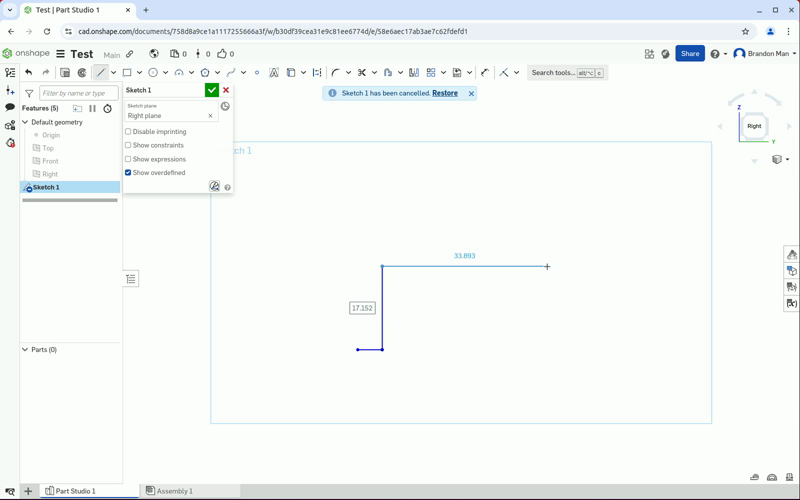
key_up(shift)
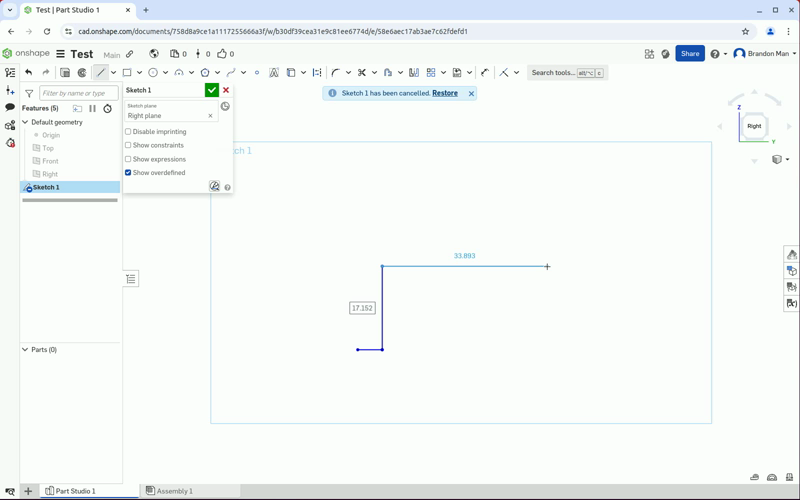
key_down(shift)
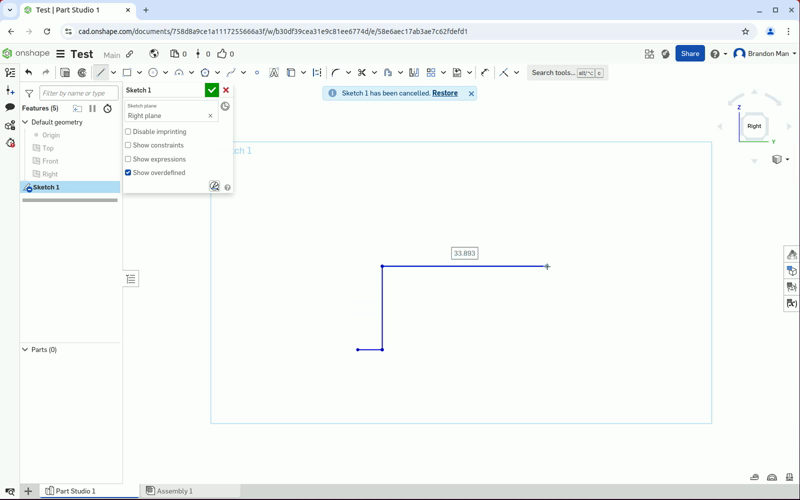
mouse_move(547, 349)
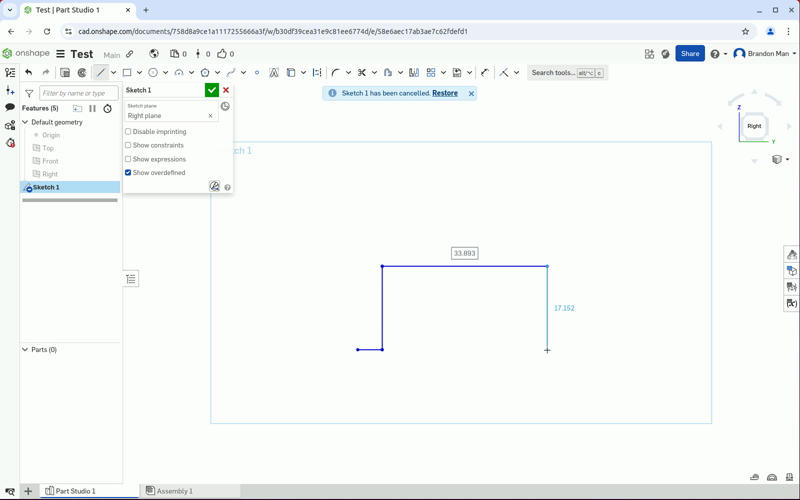
click(547, 349)
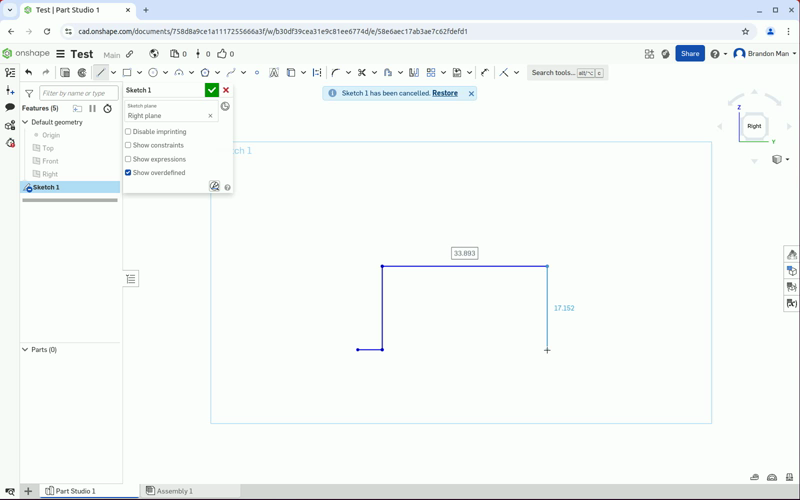
key_up(shift)
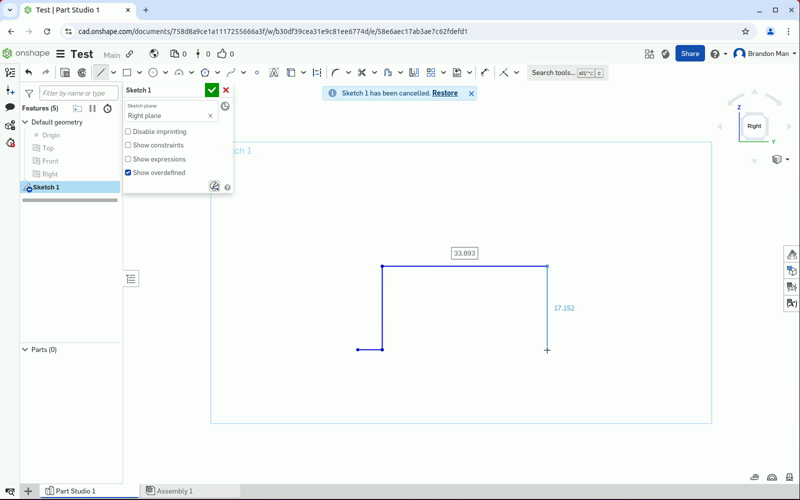
key_down(shift)
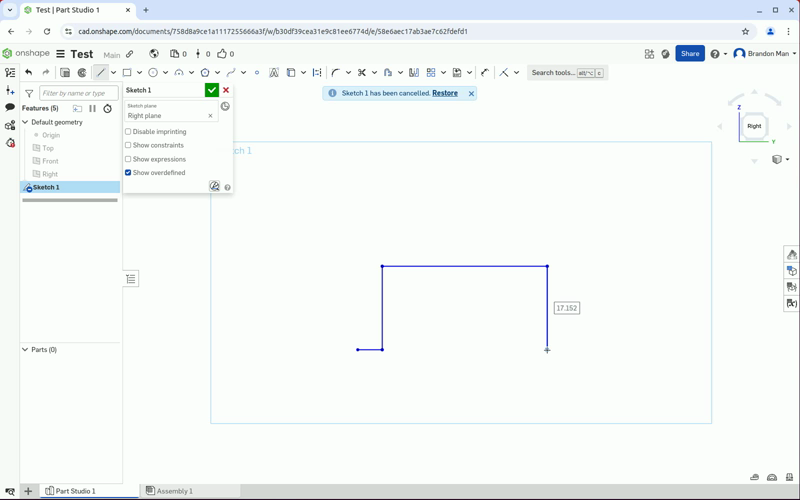
mouse_move(577, 349)
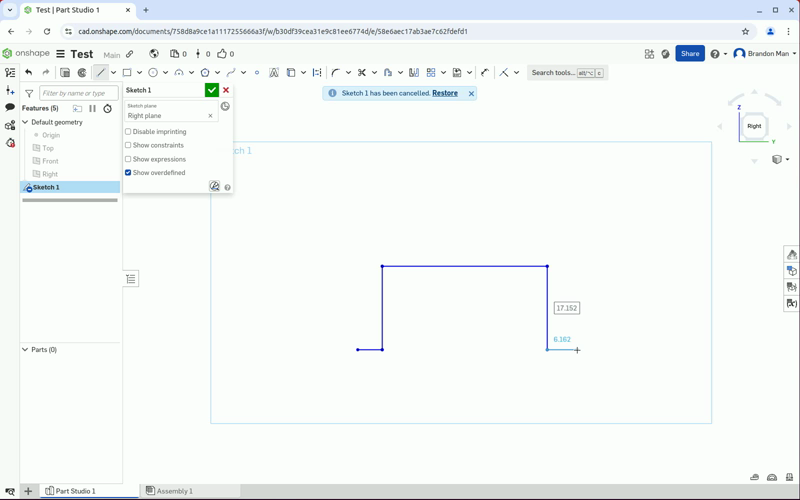
mouse_move(572, 349)
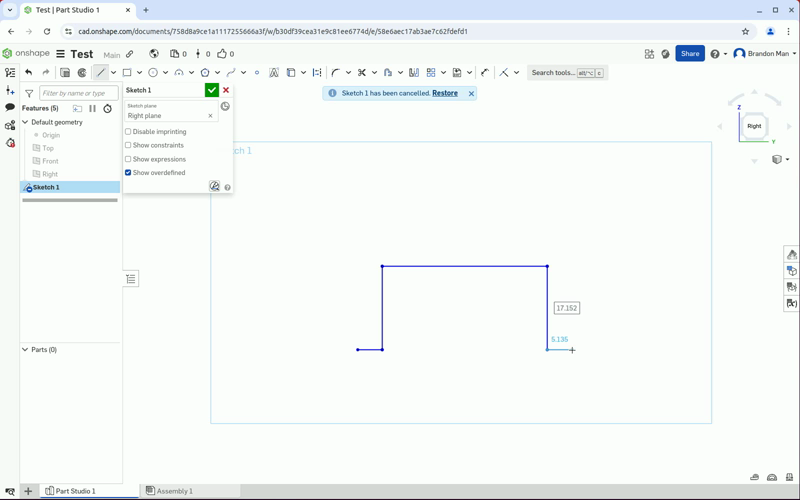
click(572, 349)
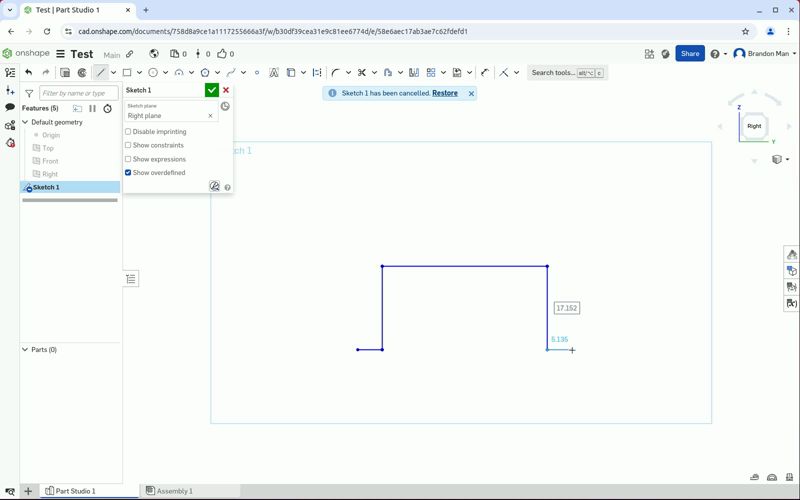
key_up(shift)
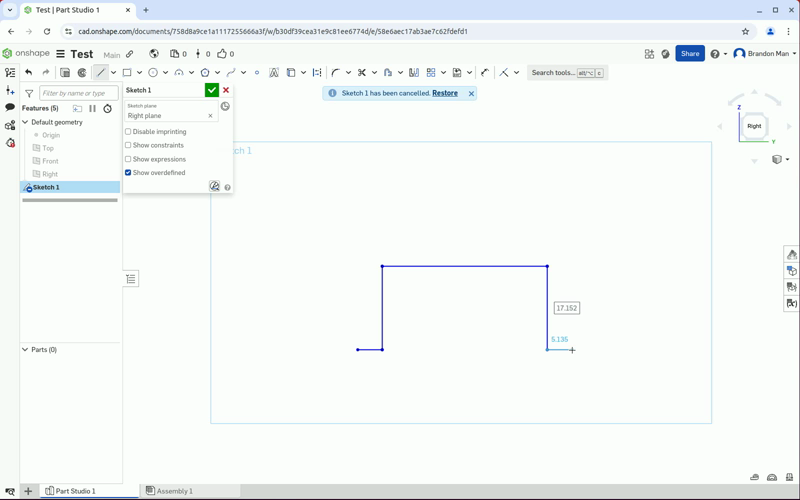
key_down(shift)
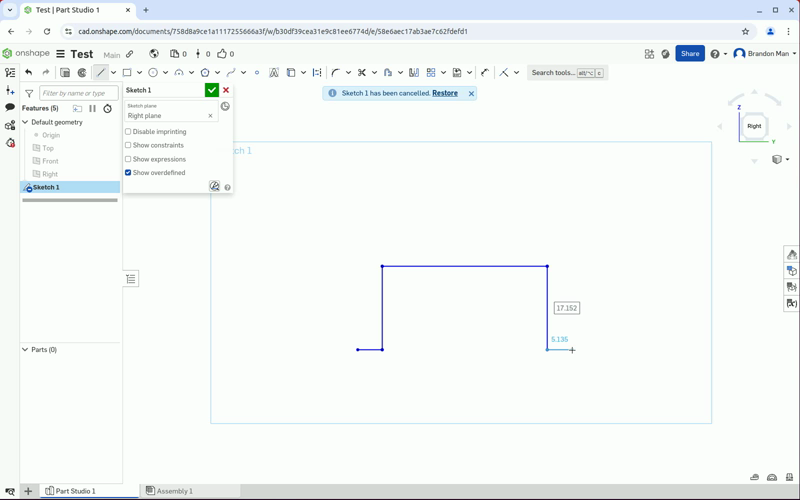
mouse_move(589, 349)
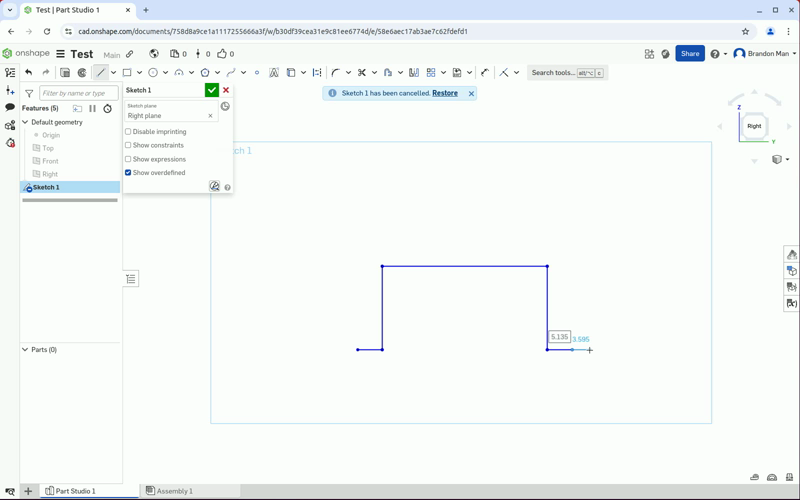
mouse_move(572, 340)
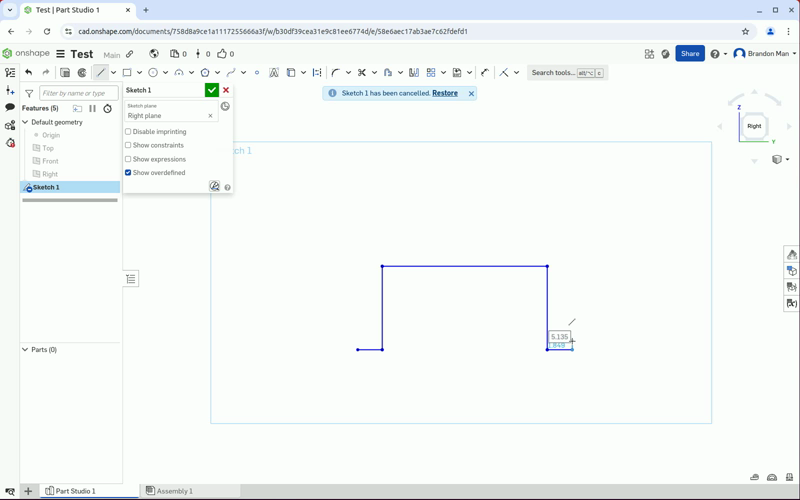
click(572, 340)
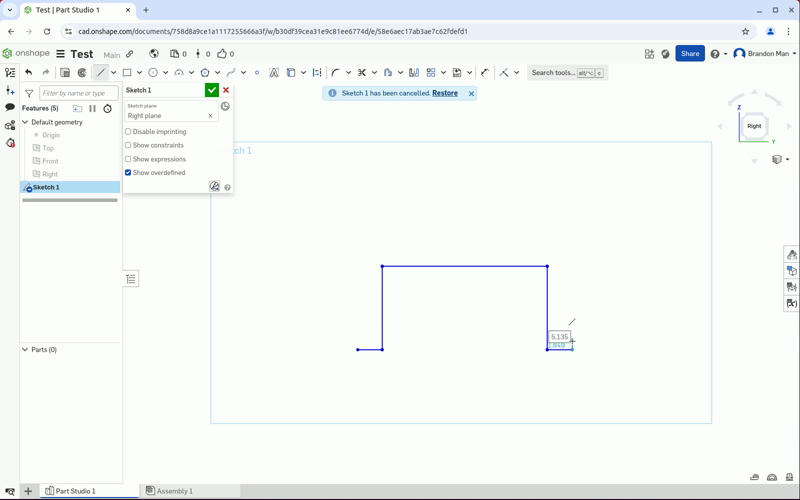
key_up(shift)
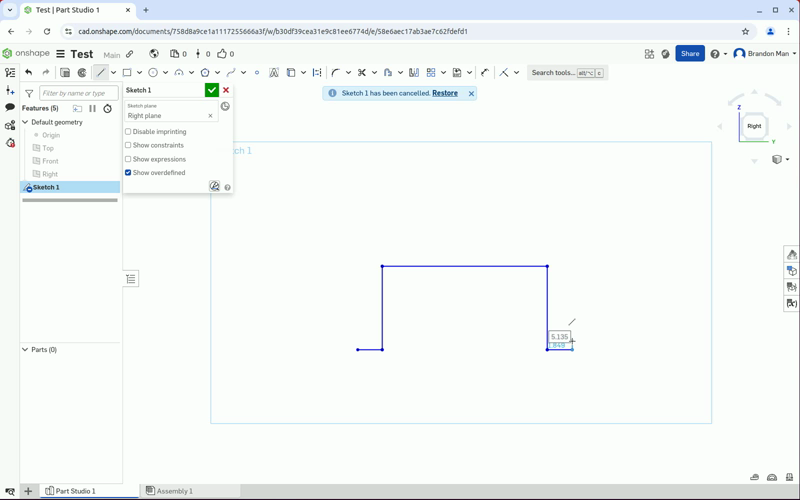
key_down(shift)
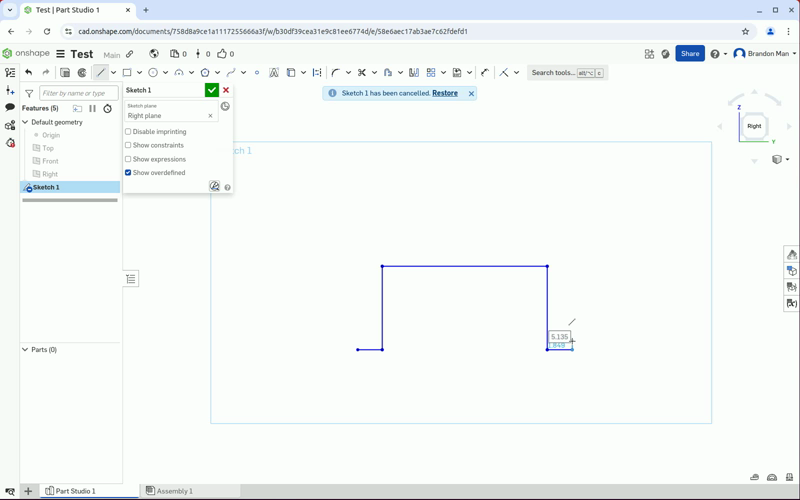
mouse_move(589, 340)
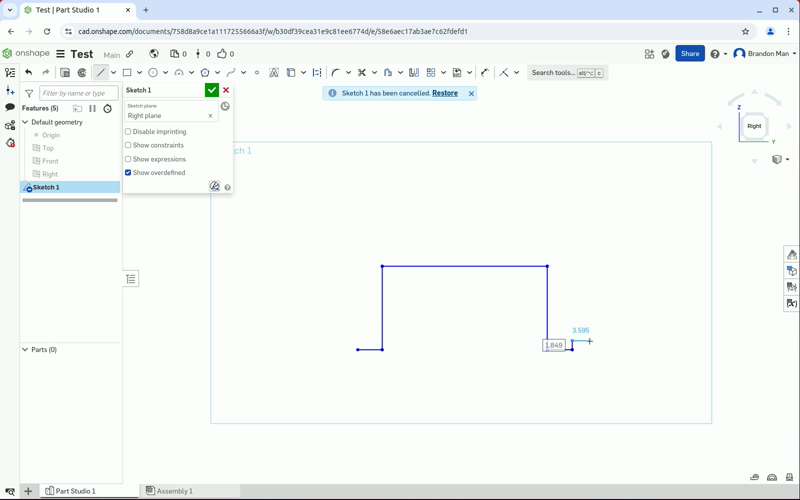
mouse_move(556, 340)
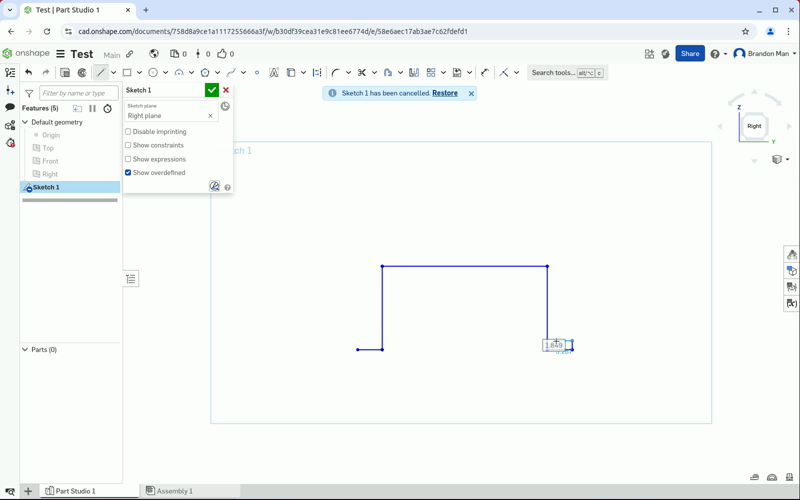
click(556, 340)
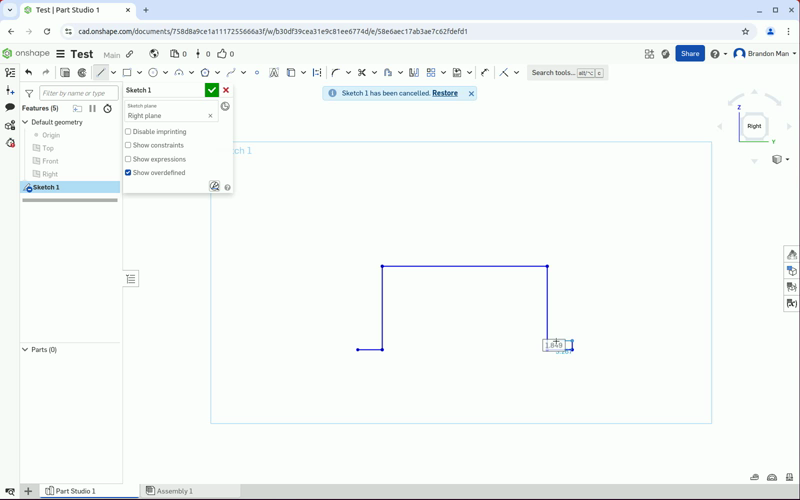
key_up(shift)
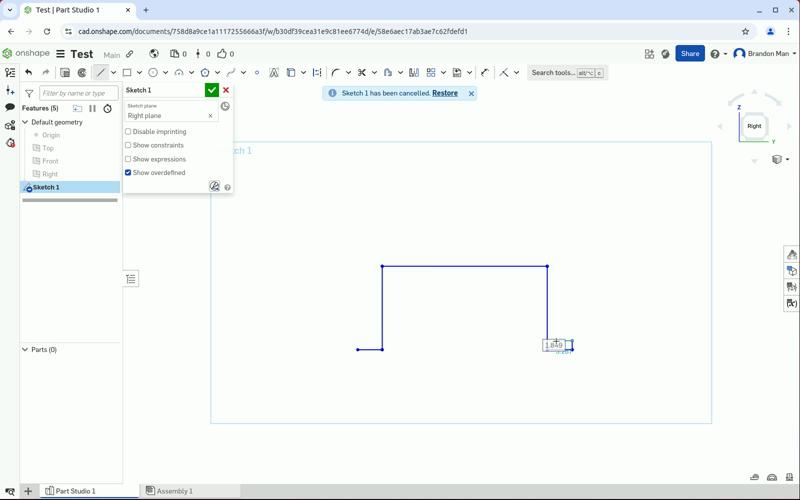
key_down(shift)
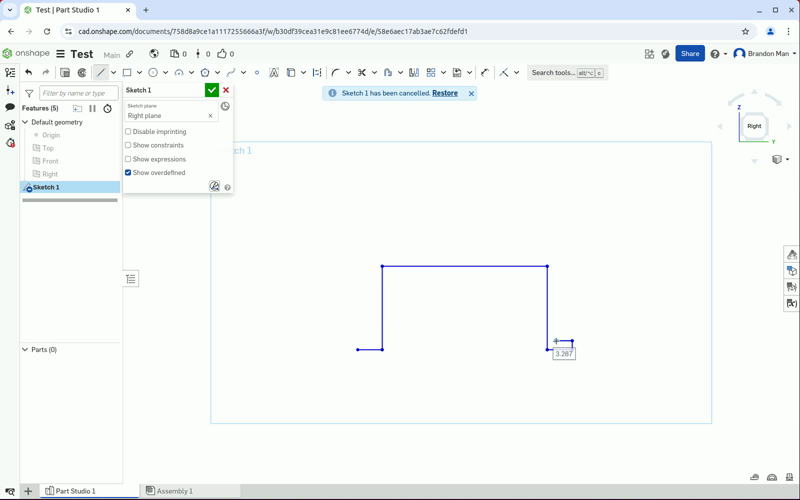
mouse_move(556, 259)
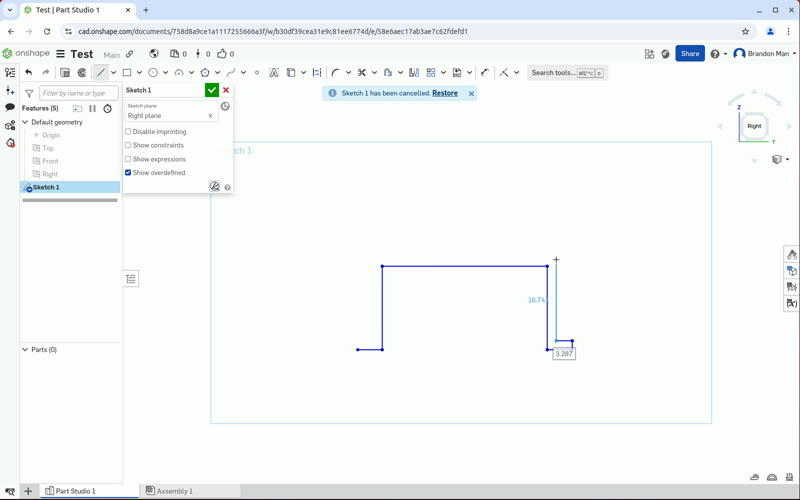
click(556, 259)
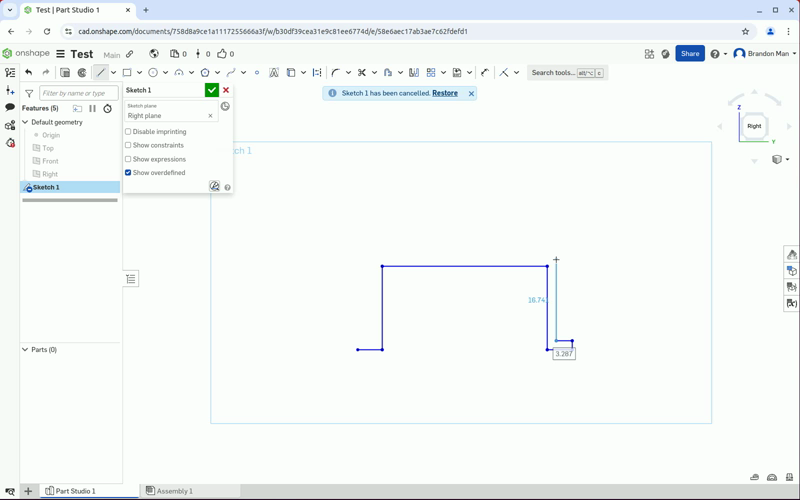
key_up(shift)
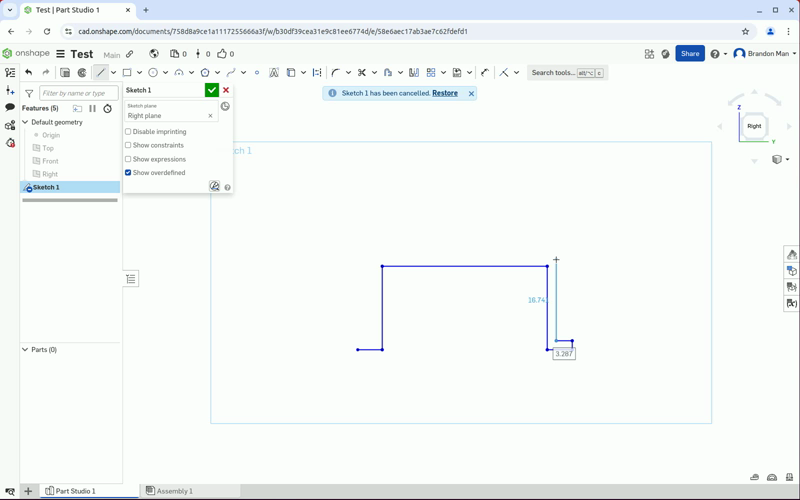
key_down(shift)
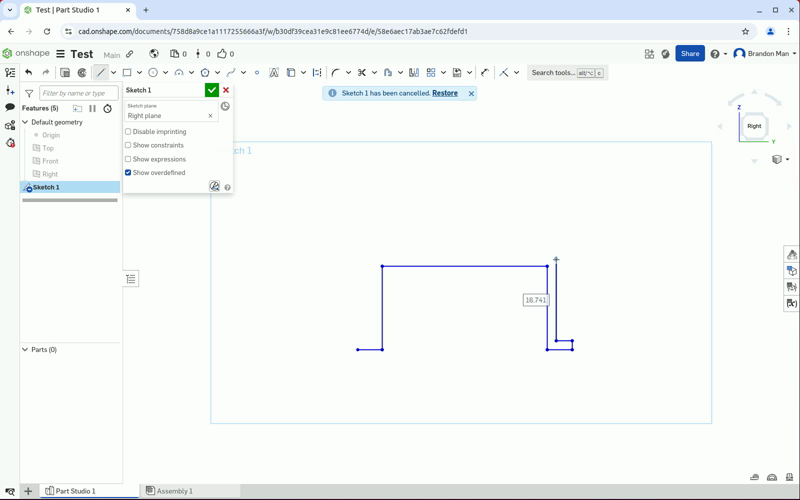
mouse_move(373, 259)
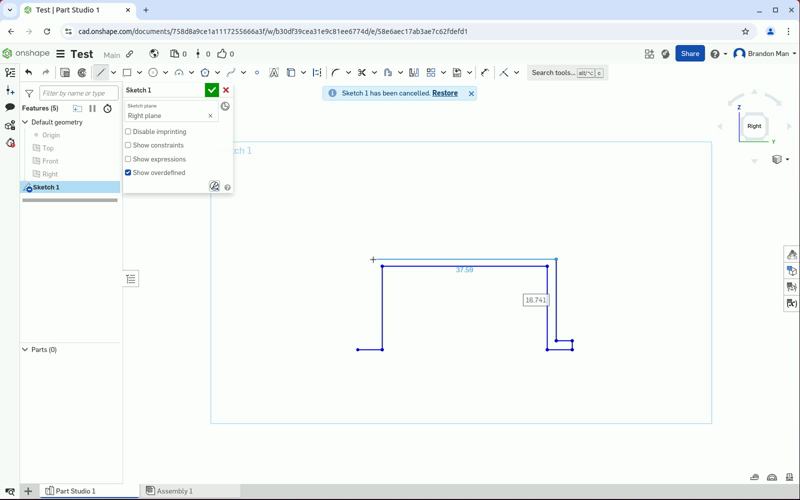
click(373, 259)
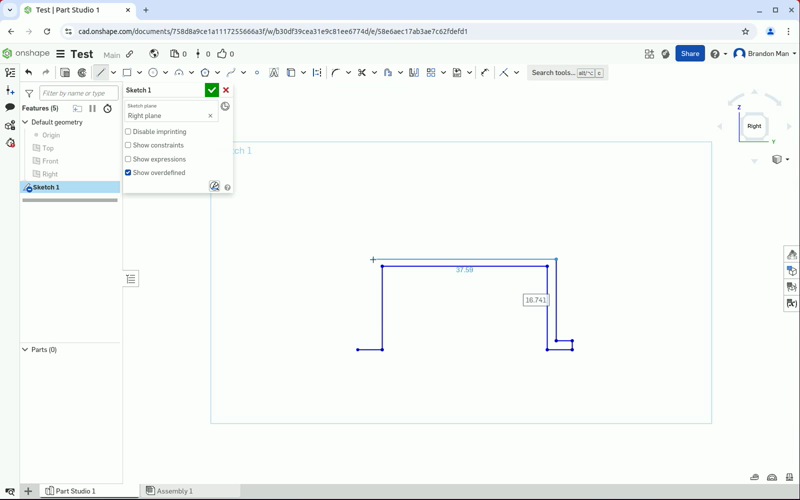
key_up(shift)
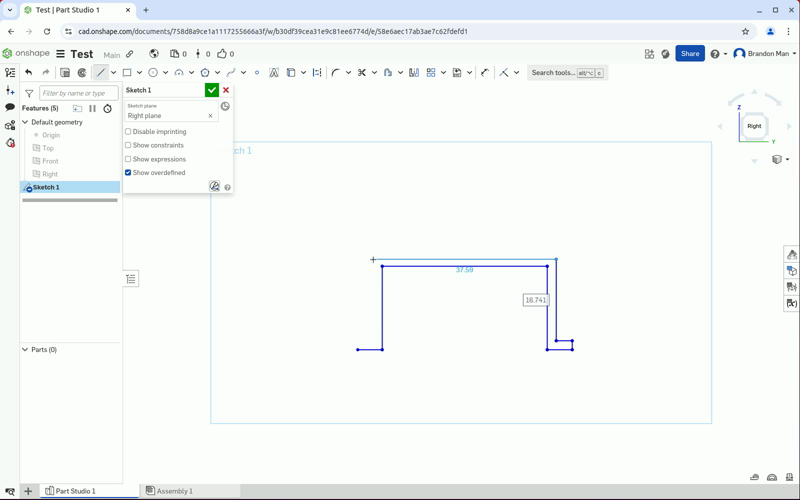
key_down(shift)
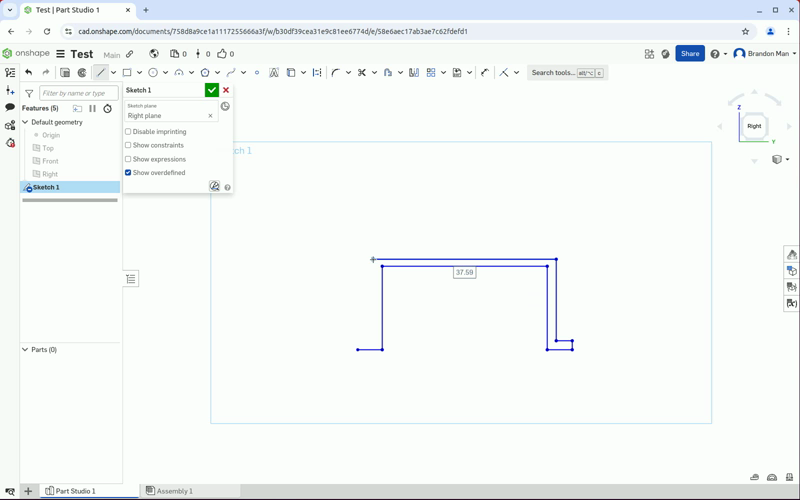
mouse_move(373, 340)
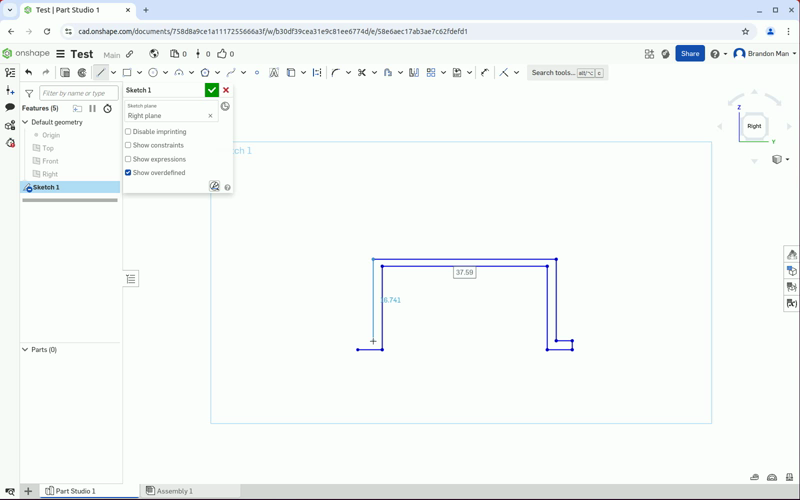
click(373, 340)
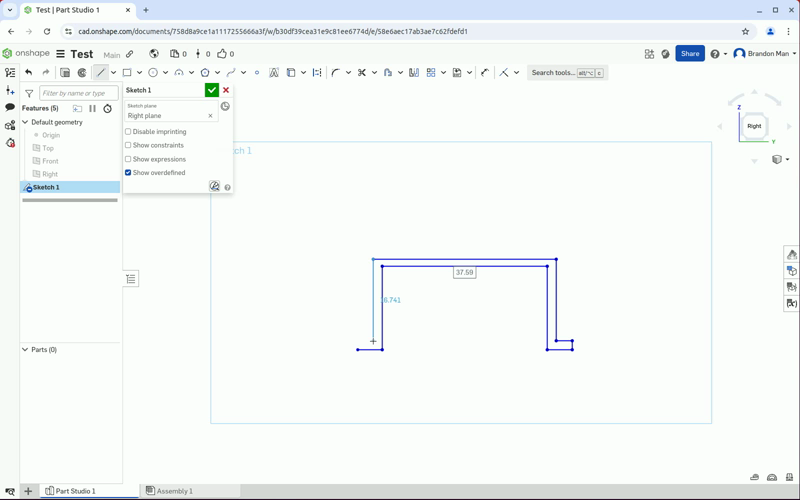
key_up(shift)
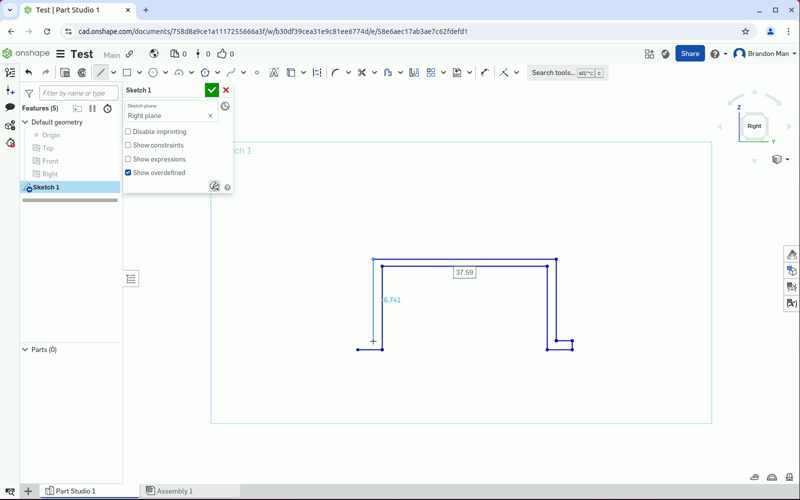
key_down(shift)
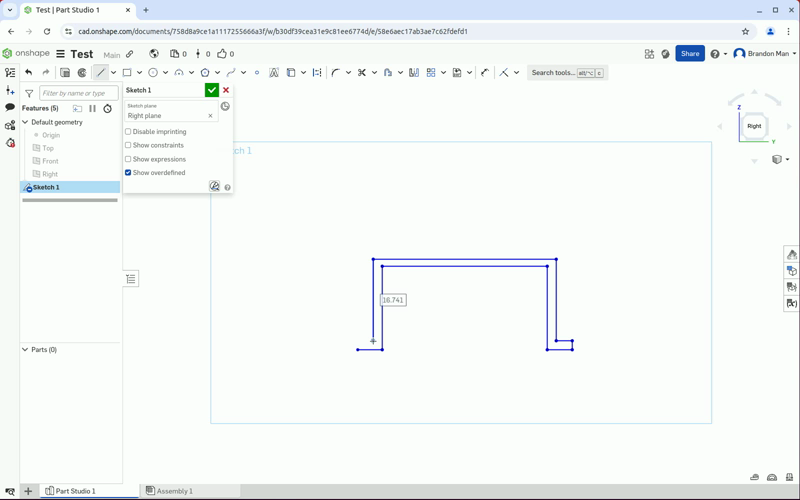
mouse_move(403, 340)
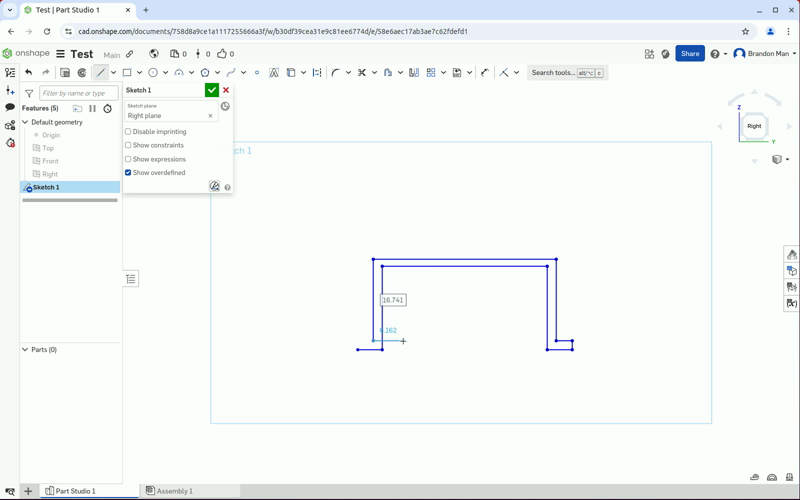
mouse_move(357, 340)
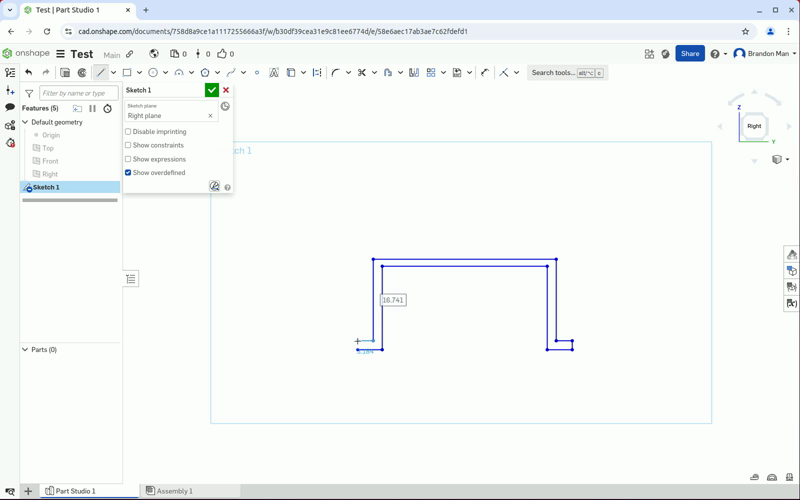
click(357, 340)
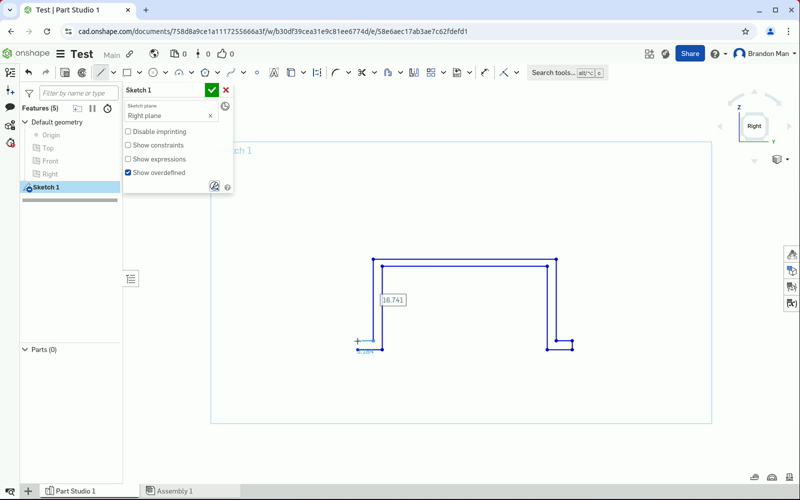
key_up(shift)
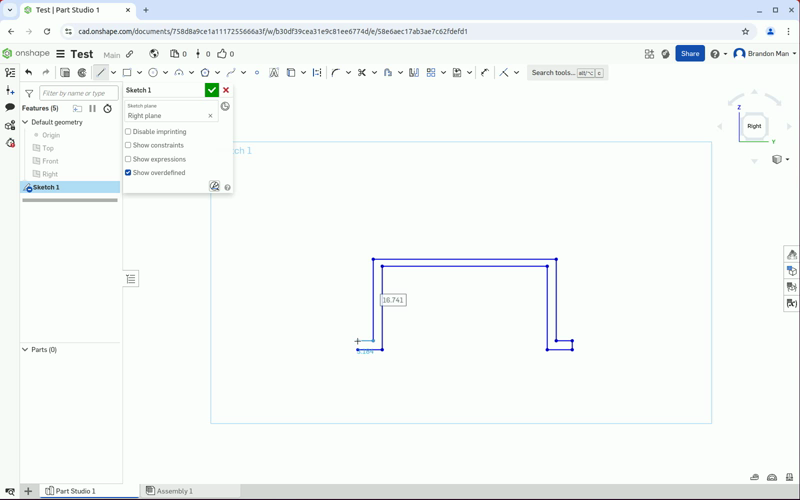
mouse_move(387, 340)
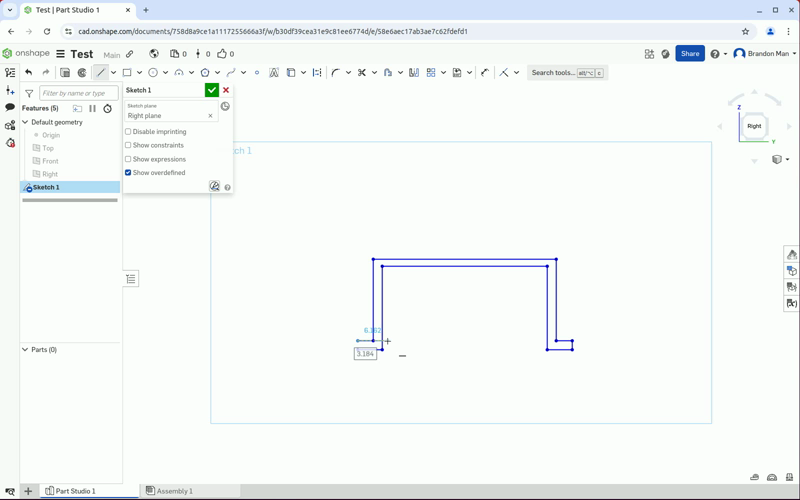
key_down(shift)
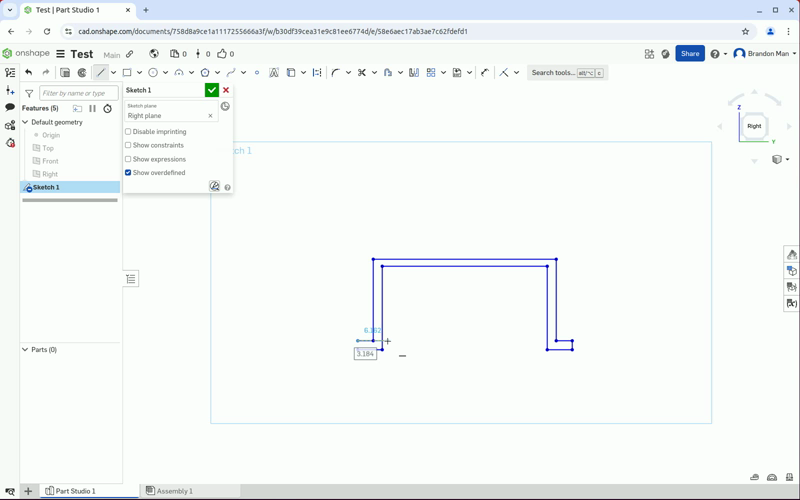
mouse_move(357, 349)
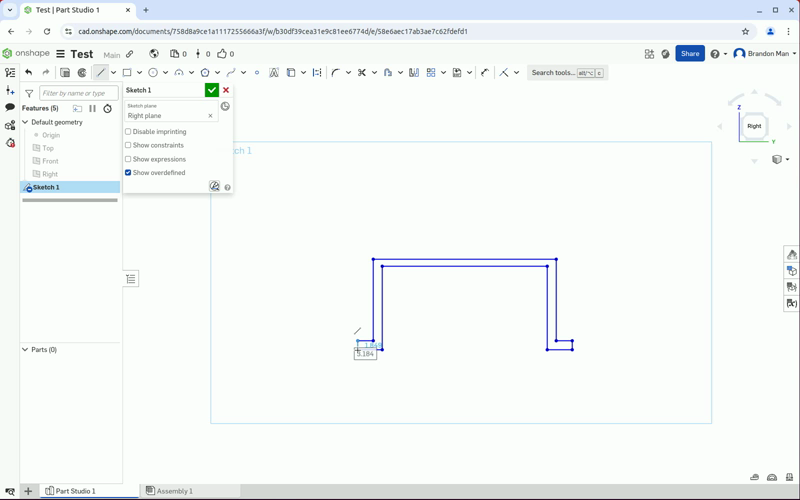
key_up(shift)
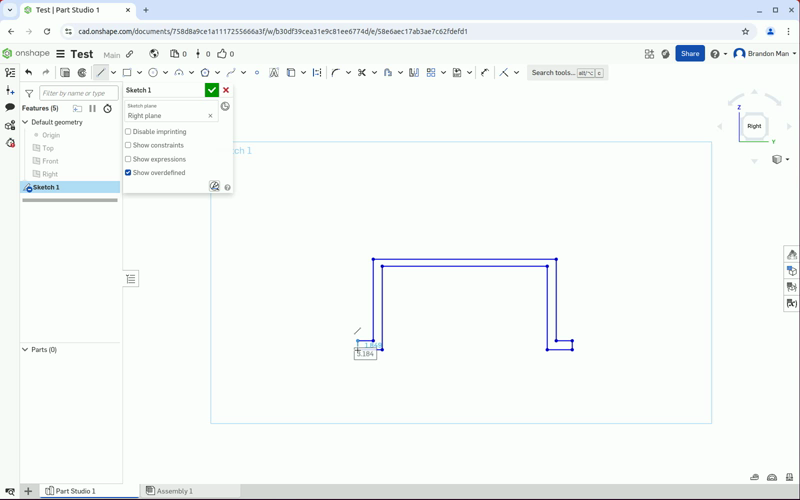
click(357, 349)
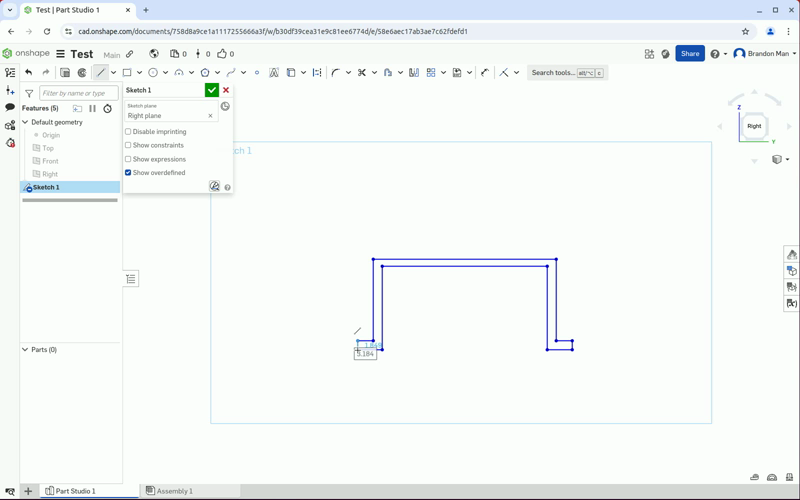
key(esc)
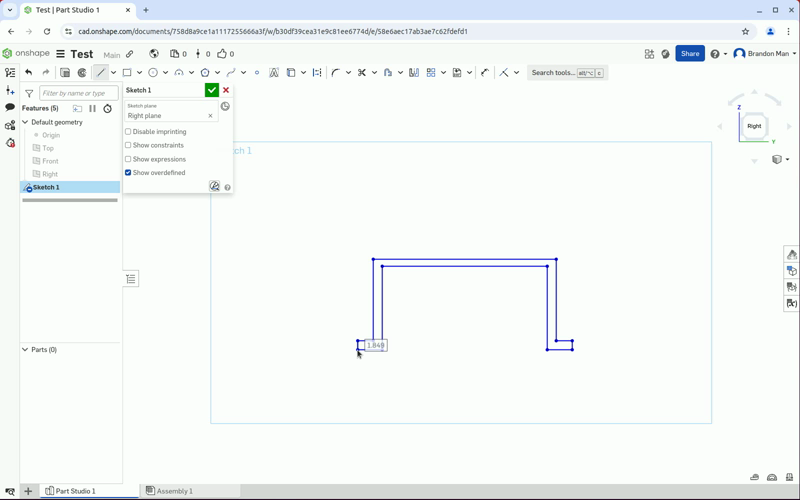
mouse_move(553, 301)
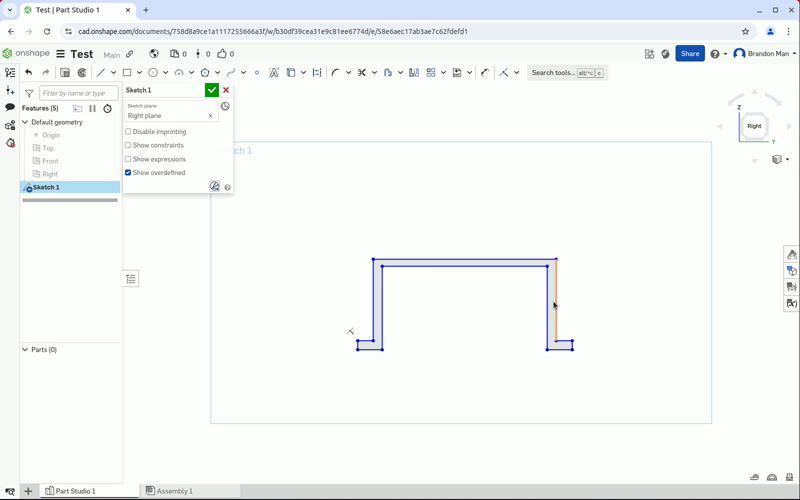
click(553, 301)
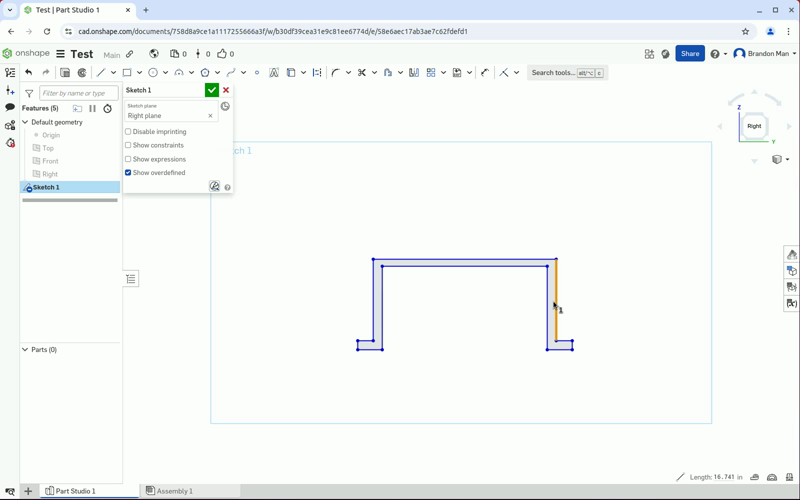
mouse_move(73, 352)
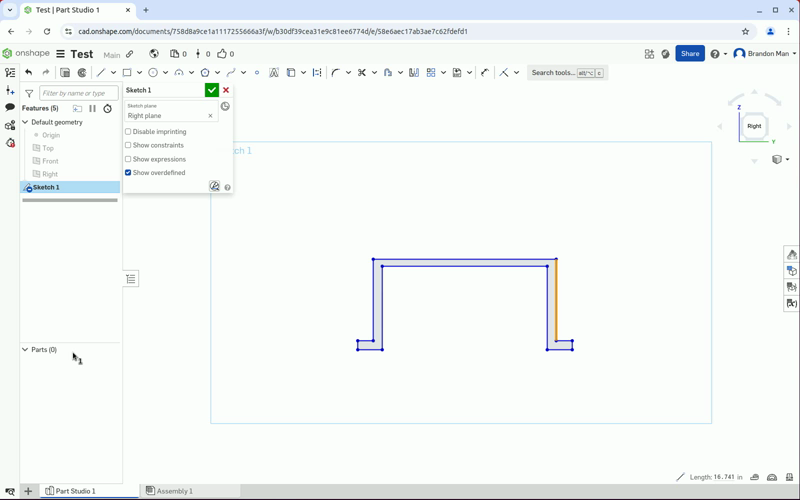
key(shift+y)
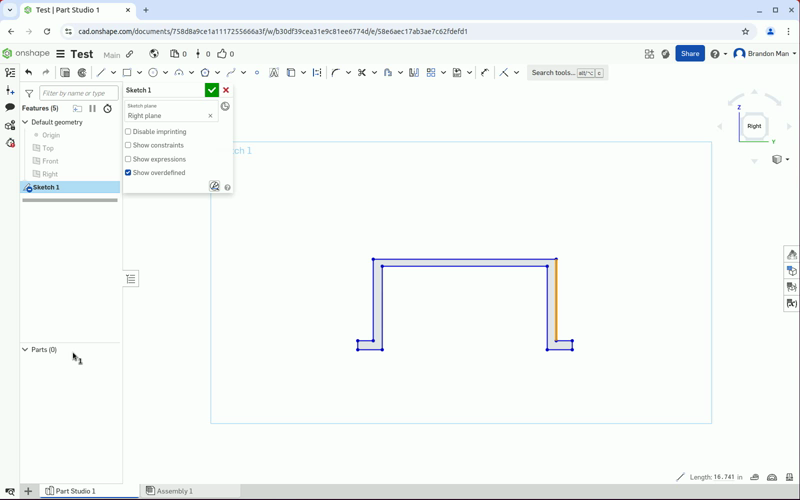
key(shift+e)
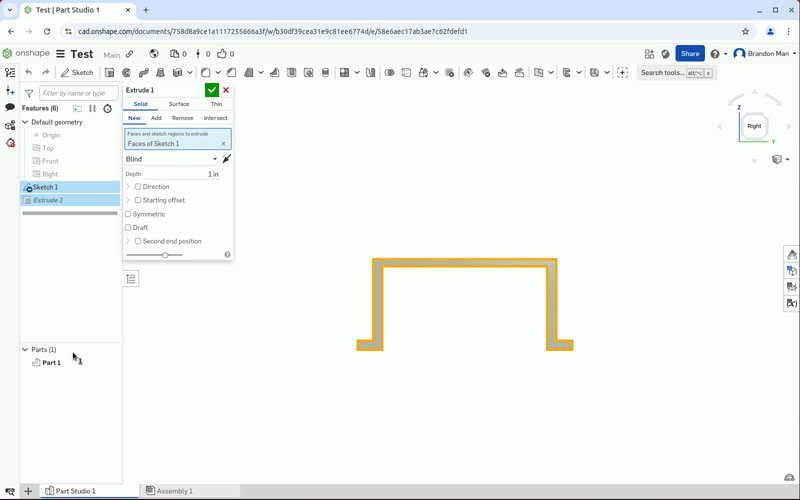
mouse_move(143, 106)
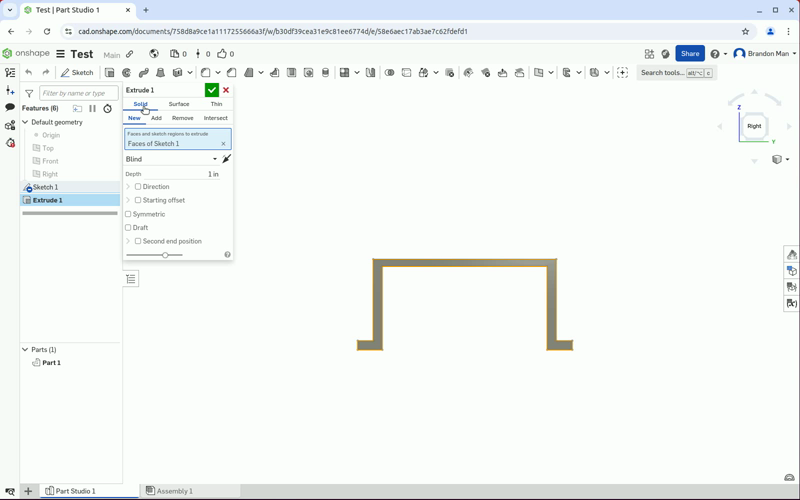
click(143, 106)
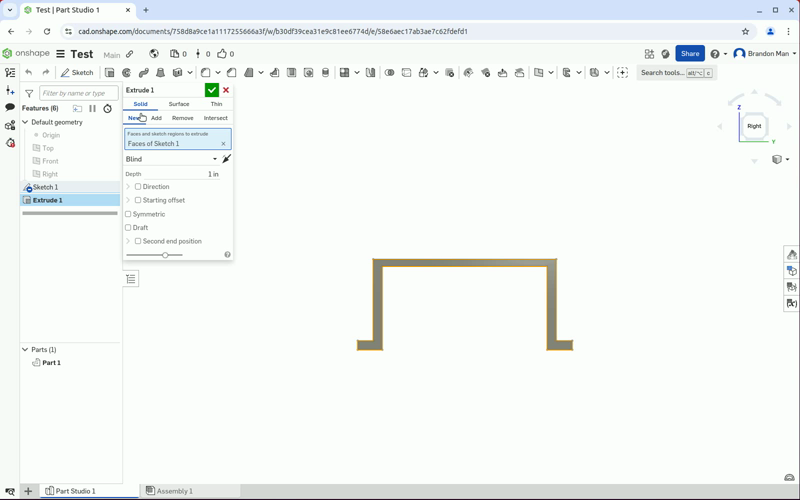
mouse_move(137, 120)
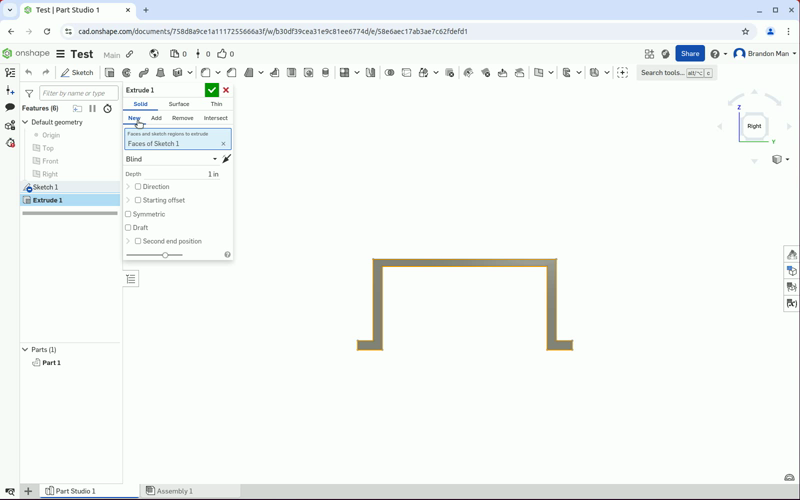
click(137, 120)
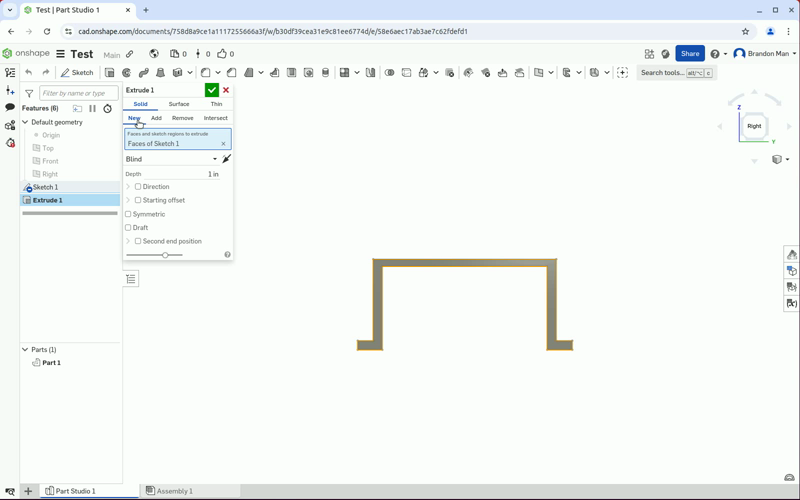
key(tab, 4)
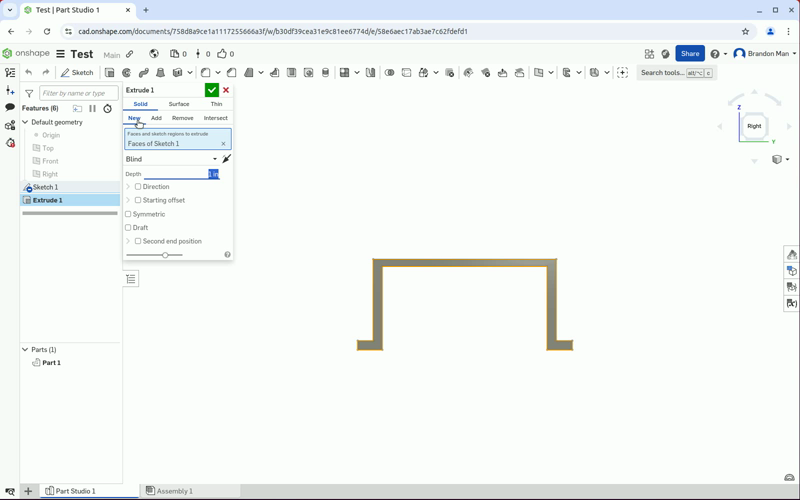
text(4.333)
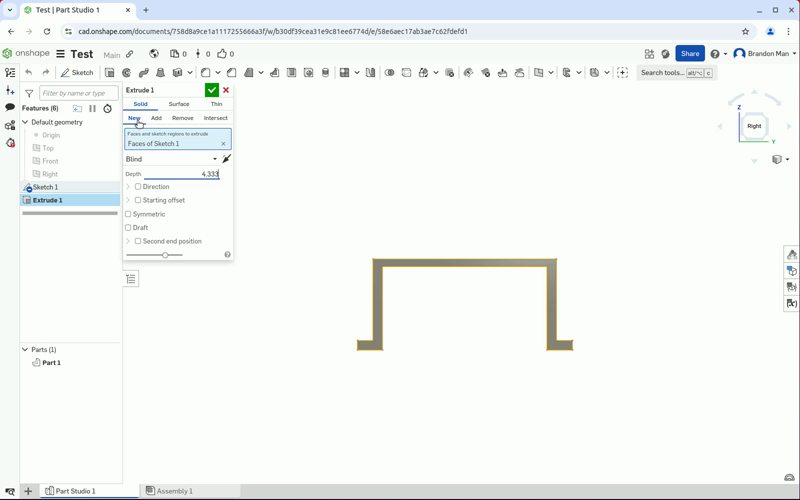
key(enter)
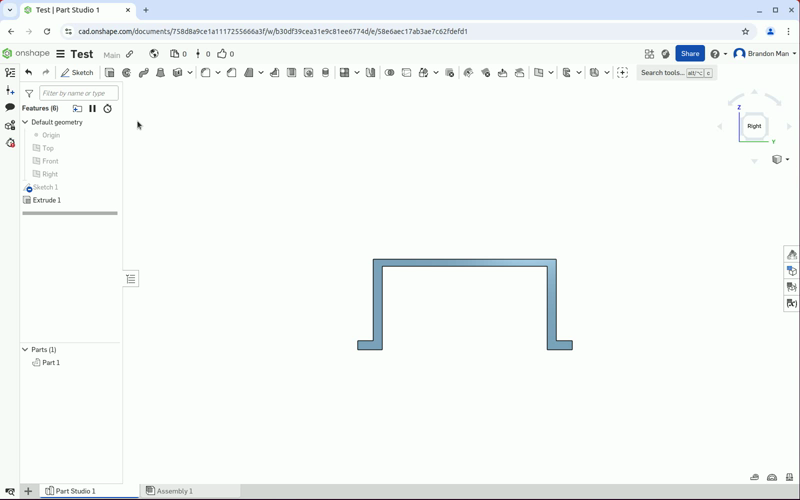
key(shift+h)
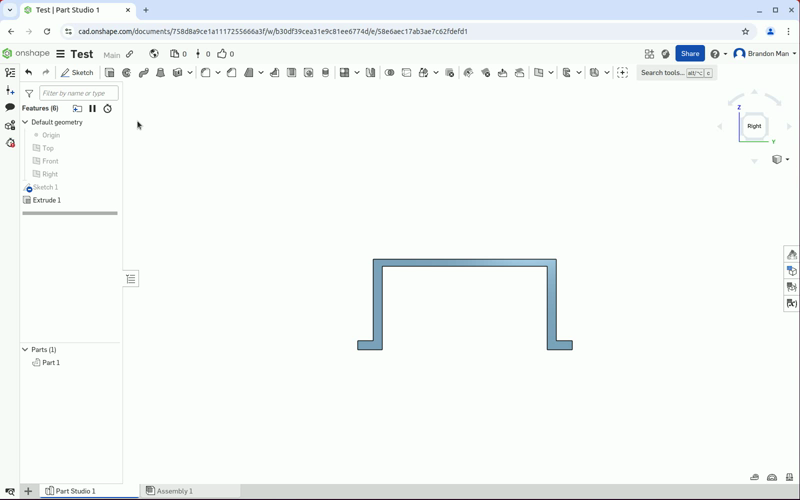
key(shift+h)
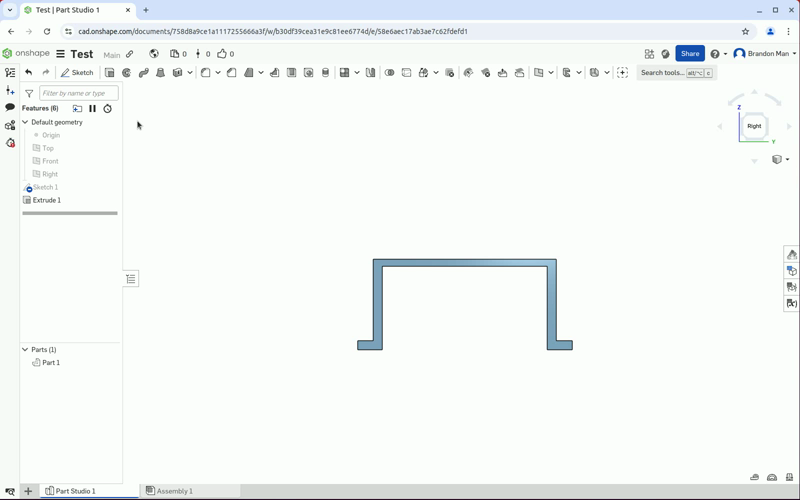
mouse_move(73, 189)
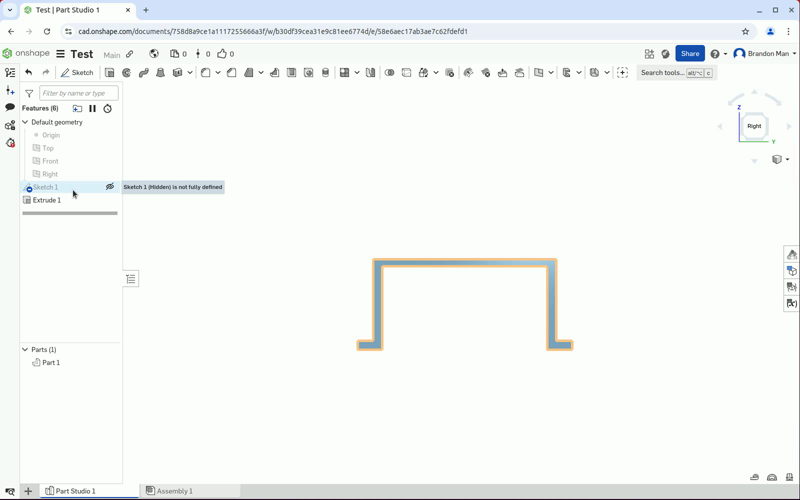
click(73, 189)
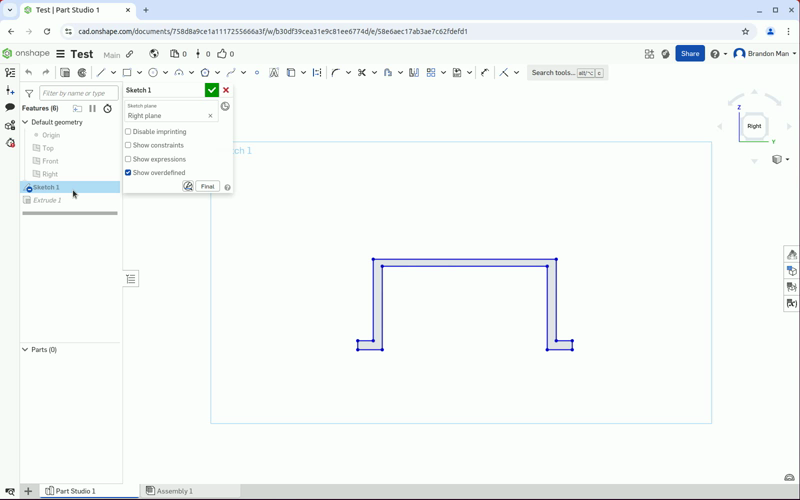
mouse_move(229, 92)
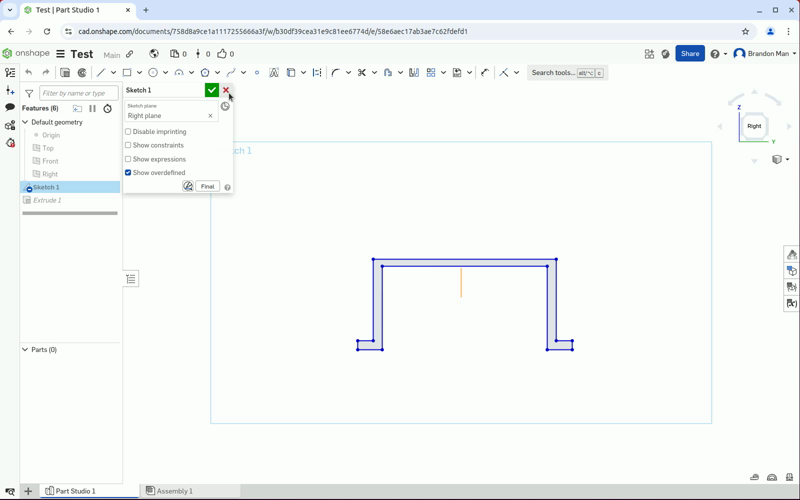
click(229, 92)
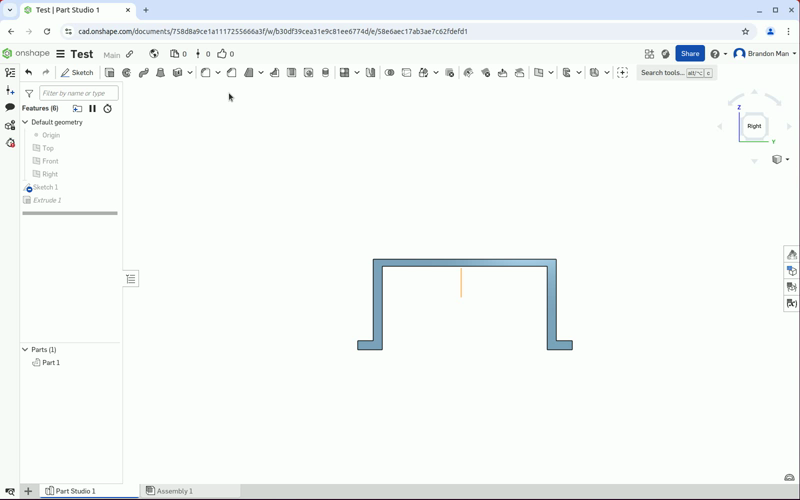
mouse_move(73, 352)
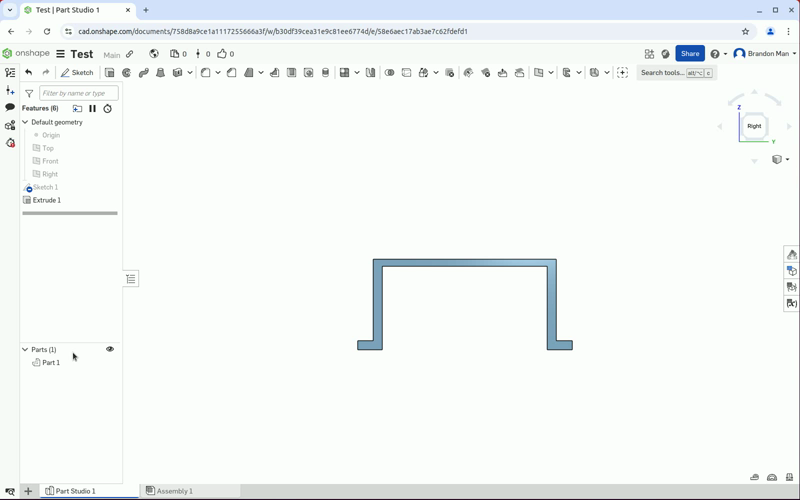
key(y)
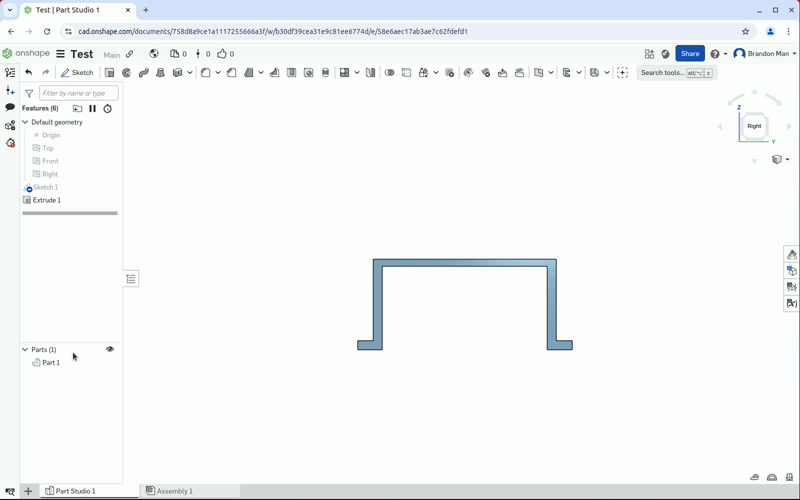
key(shift+p)
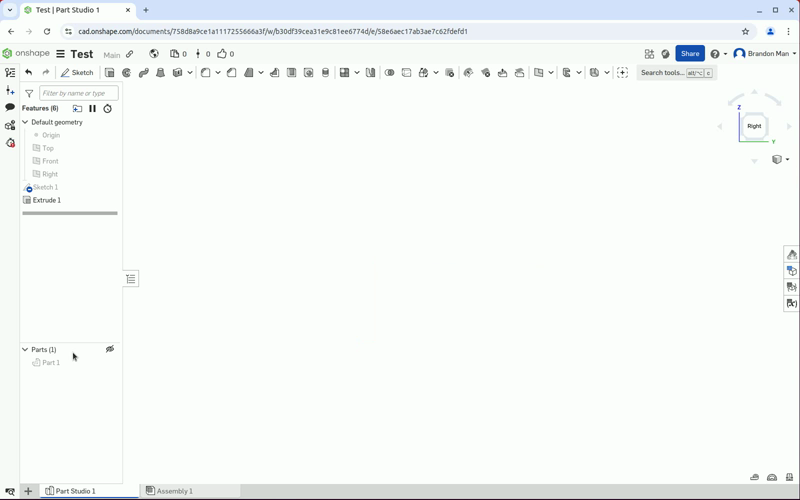
key(space)
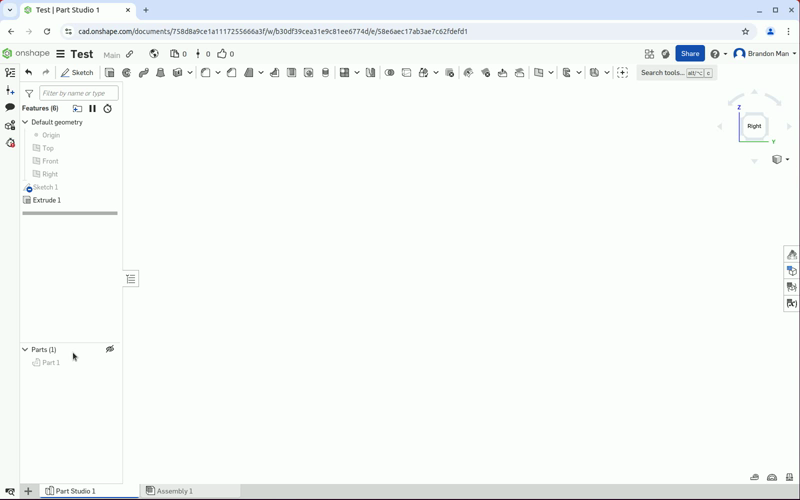
key_down(shift)
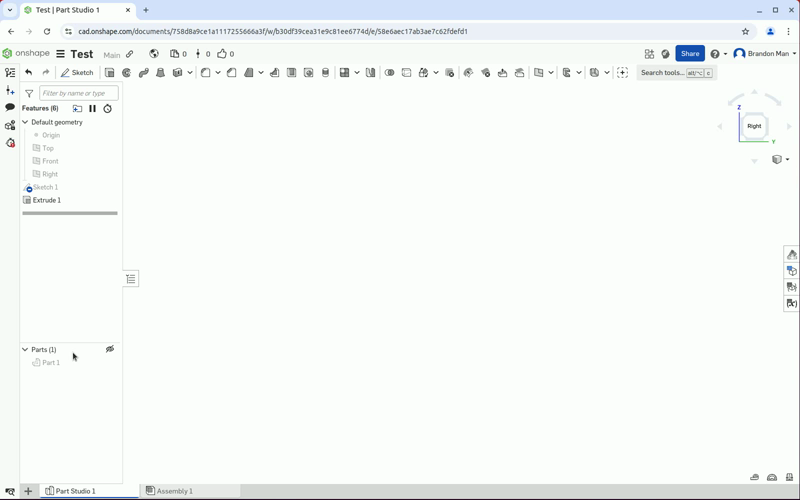
key(right)
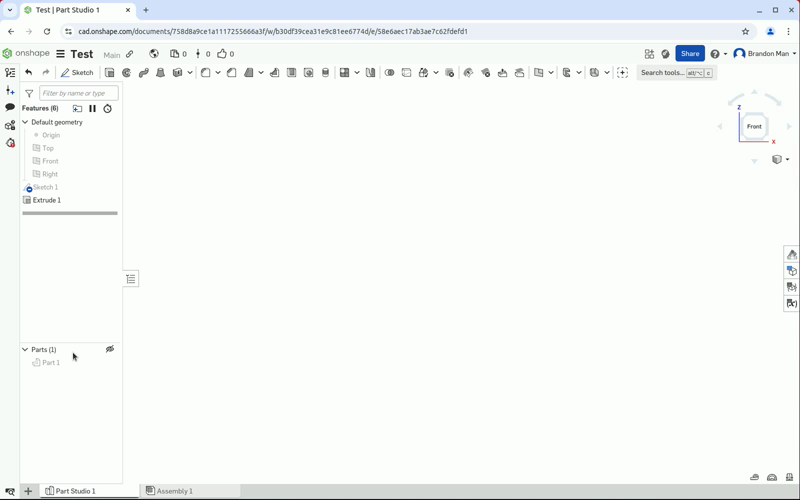
key_up(shift)
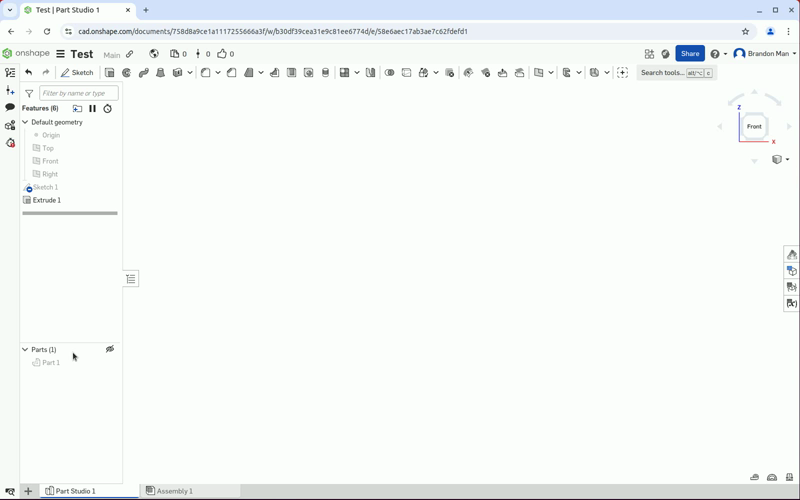
key(space)
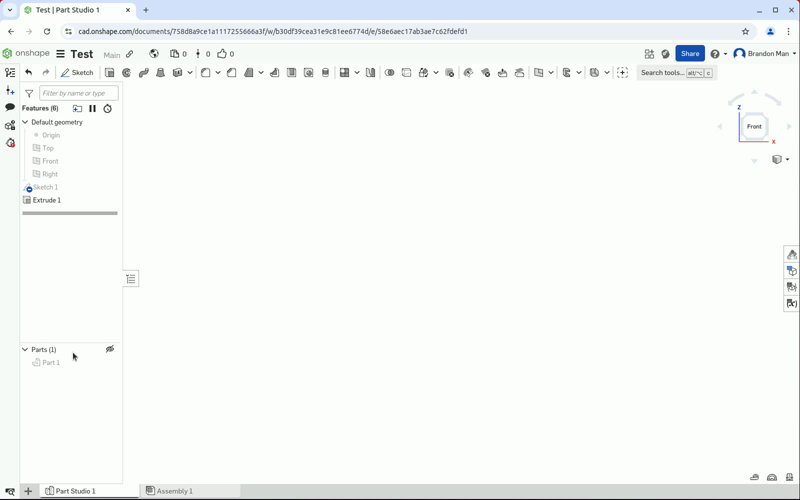
key_down(shift)
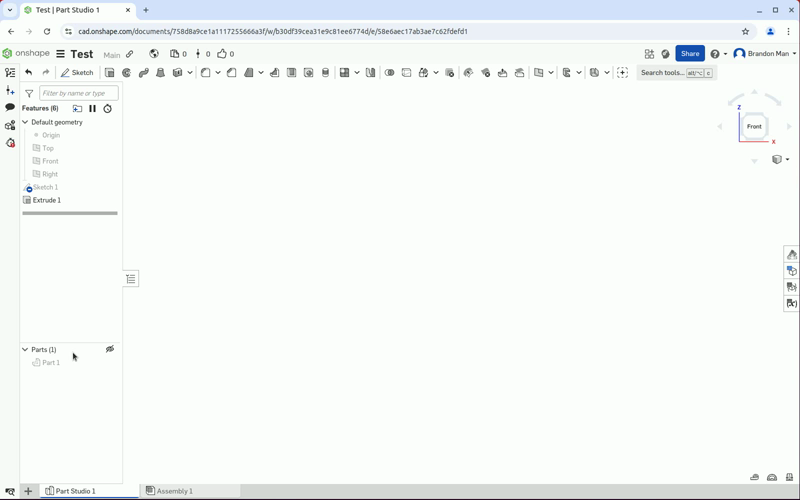
key(down)
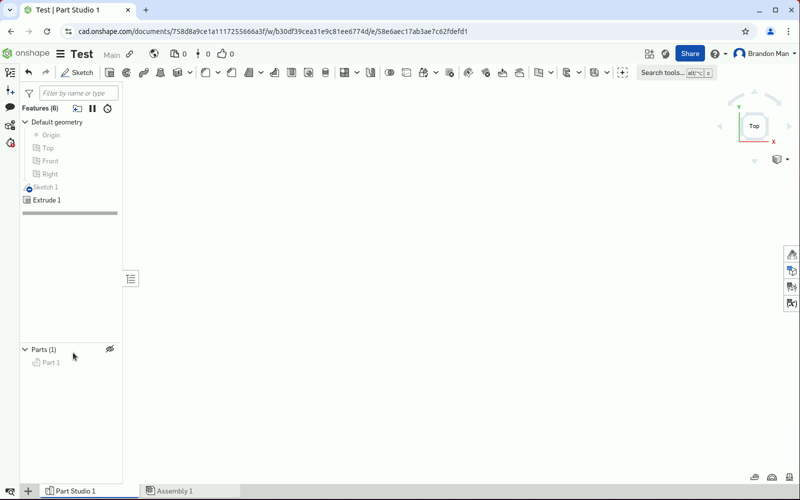
key_up(shift)
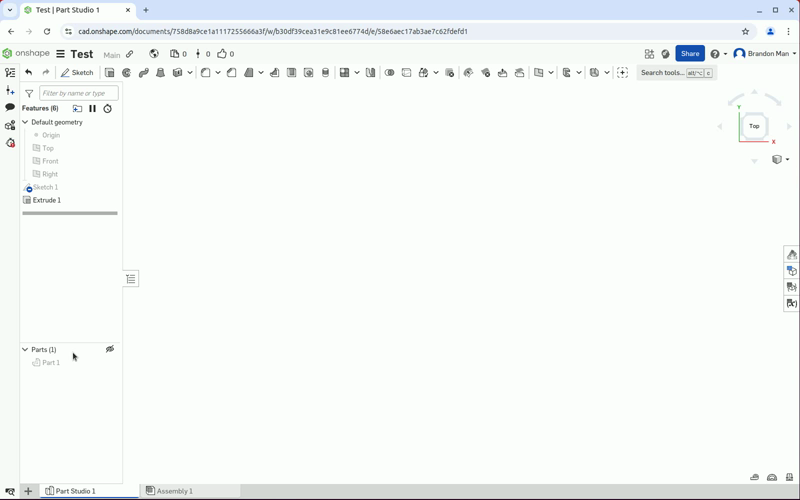
mouse_move(73, 352)
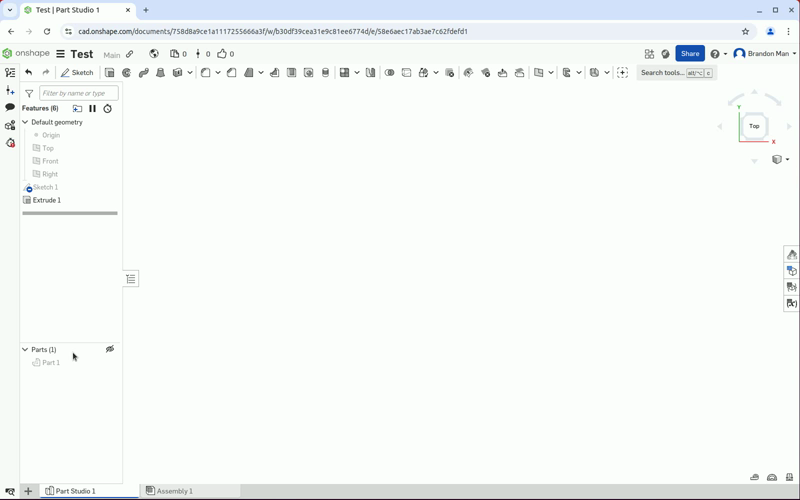
key(shift+y)
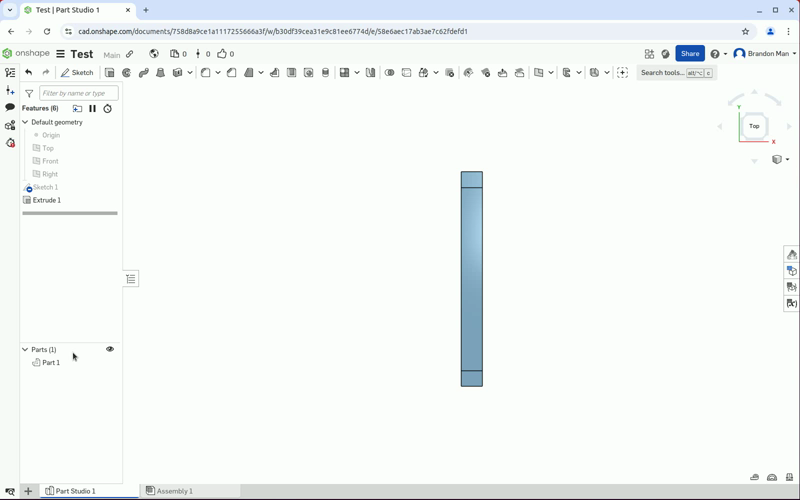
mouse_move(541, 75)
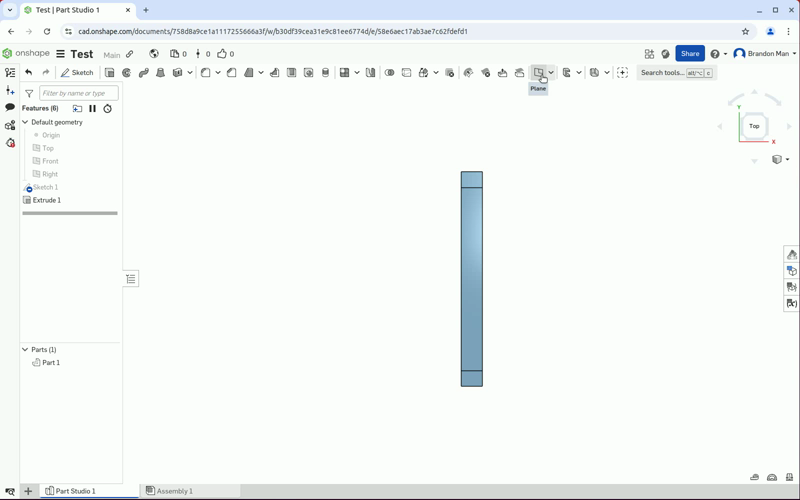
click(541, 75)
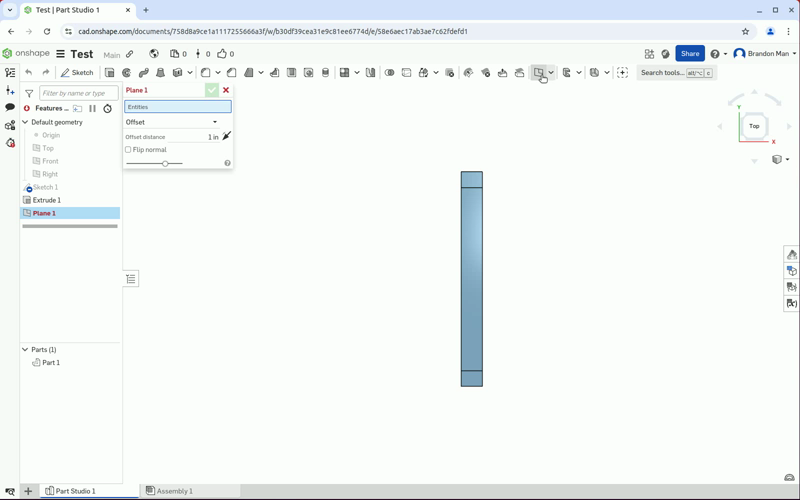
mouse_move(73, 150)
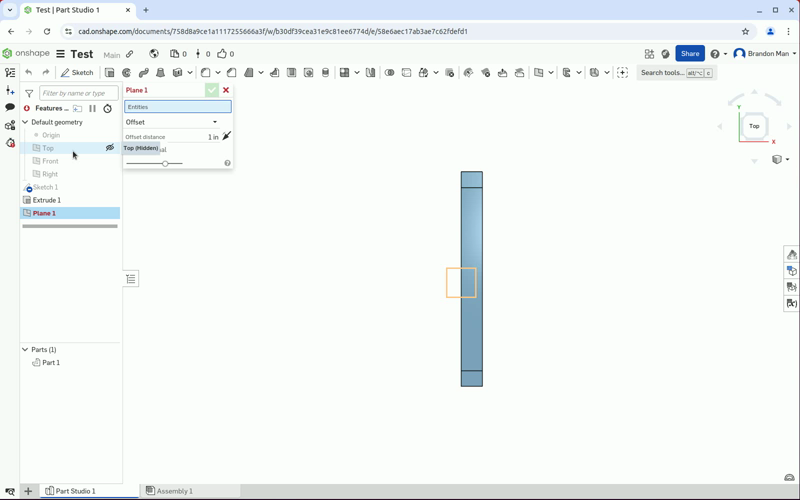
click(73, 150)
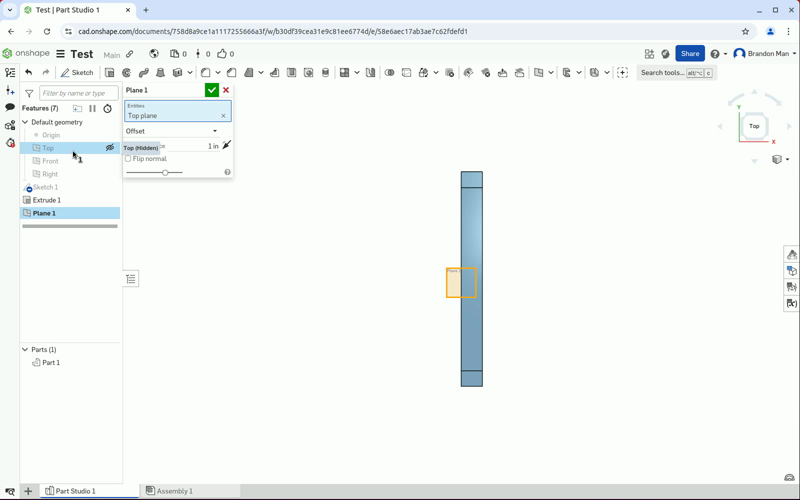
key(tab, 2)
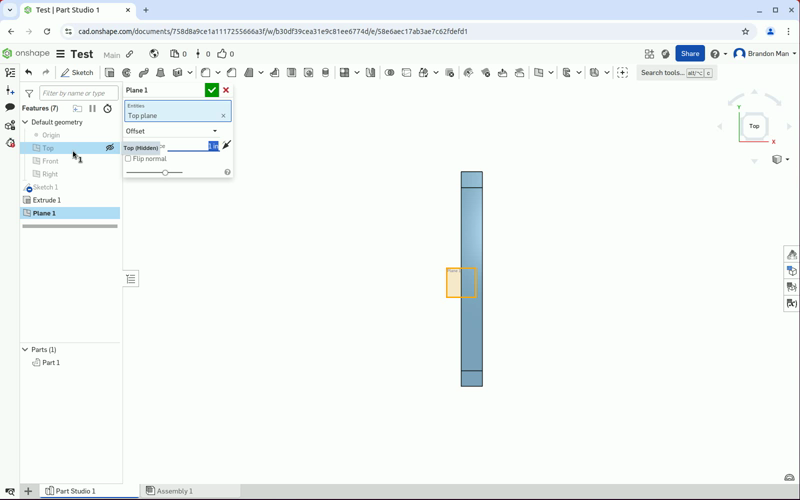
text(11.801)
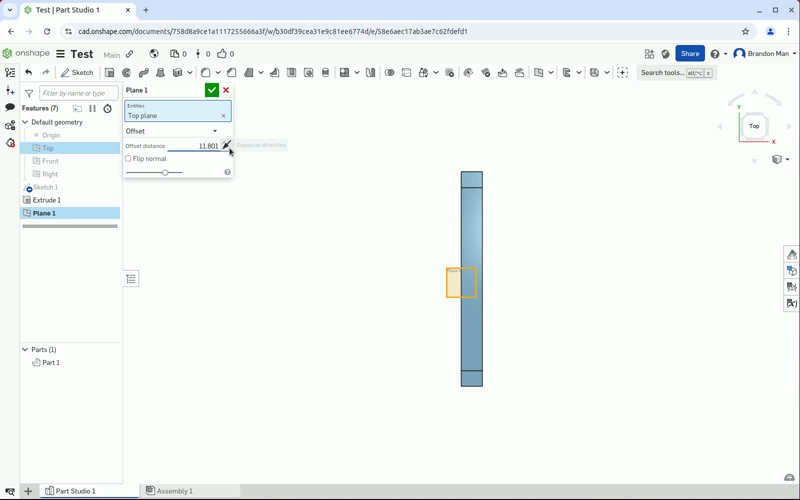
mouse_move(229, 147)
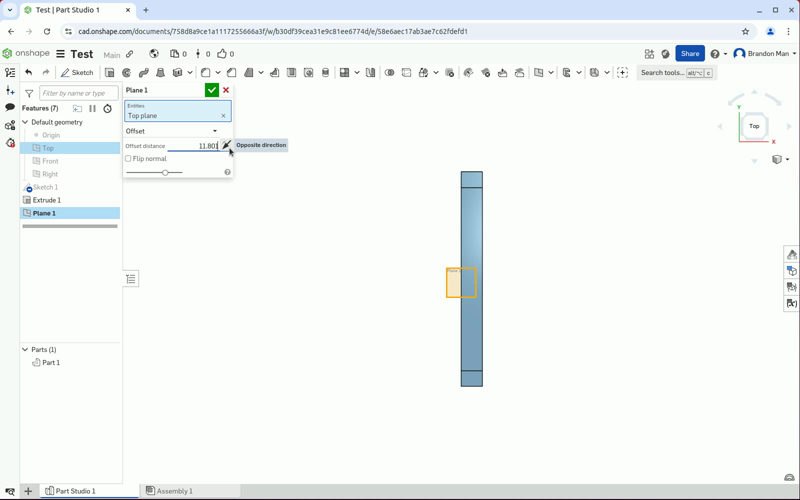
click(229, 147)
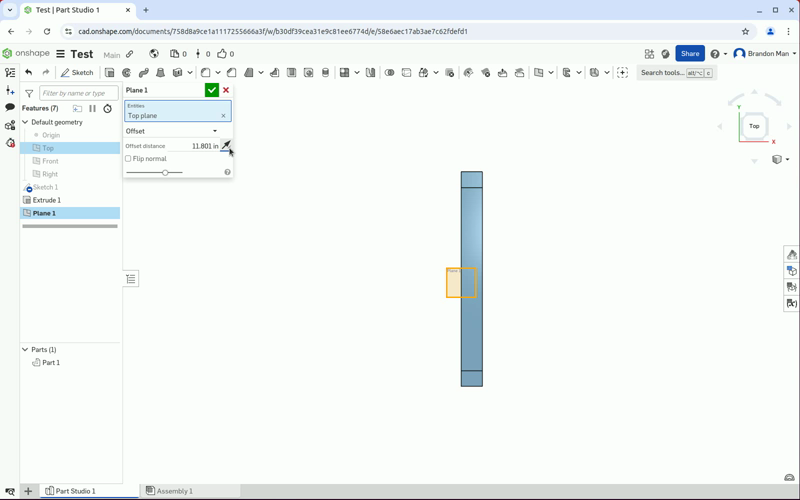
key(enter, 2)
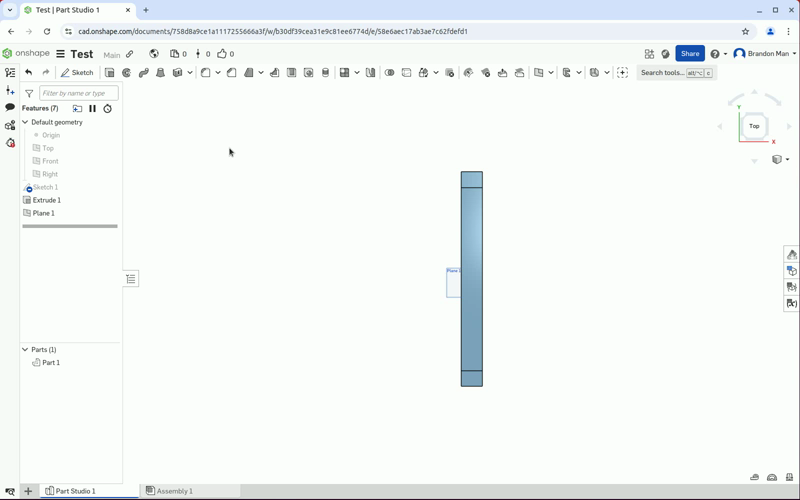
key(shift+s)
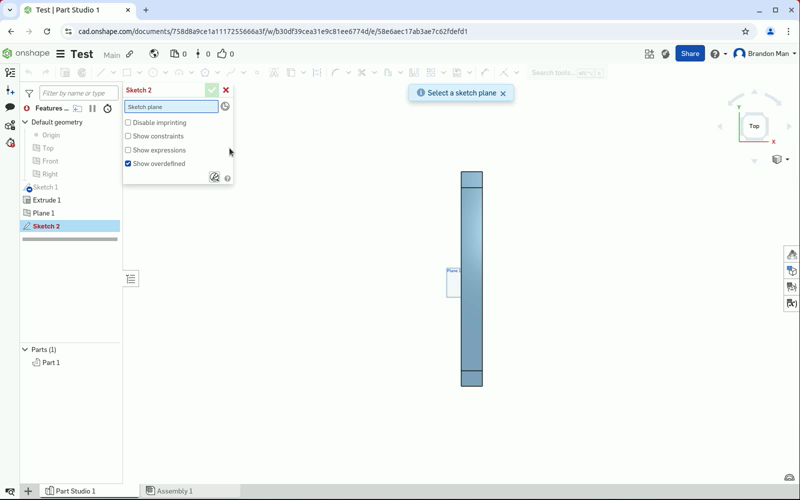
mouse_move(73, 215)
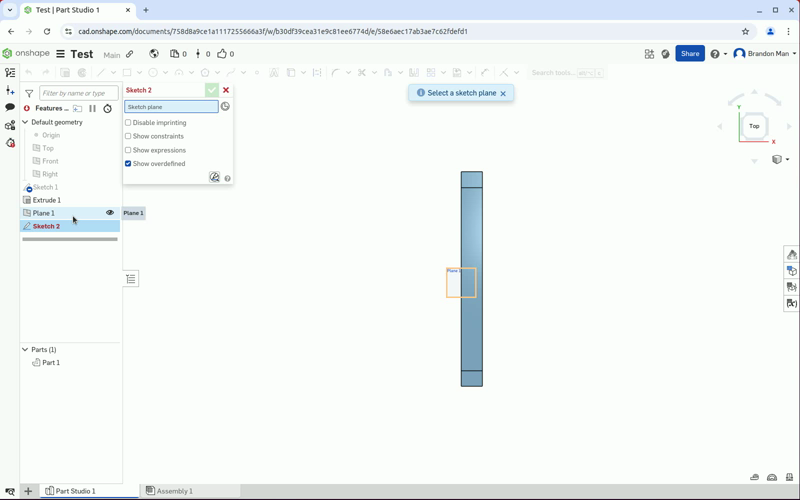
click(73, 215)
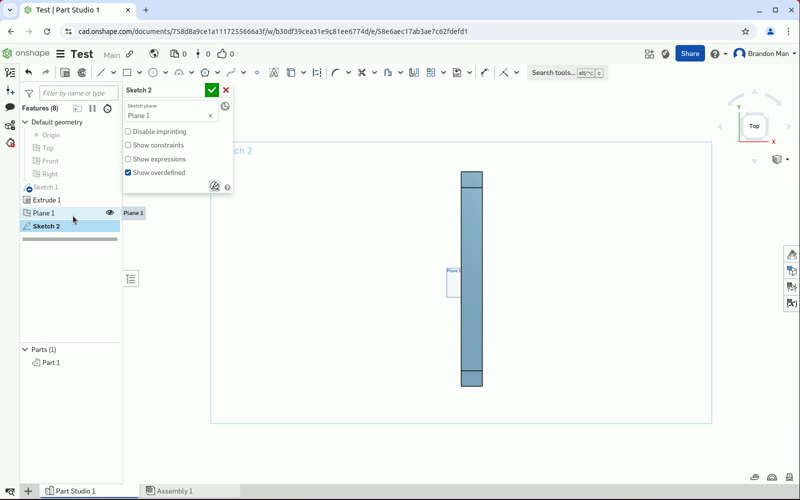
mouse_move(73, 352)
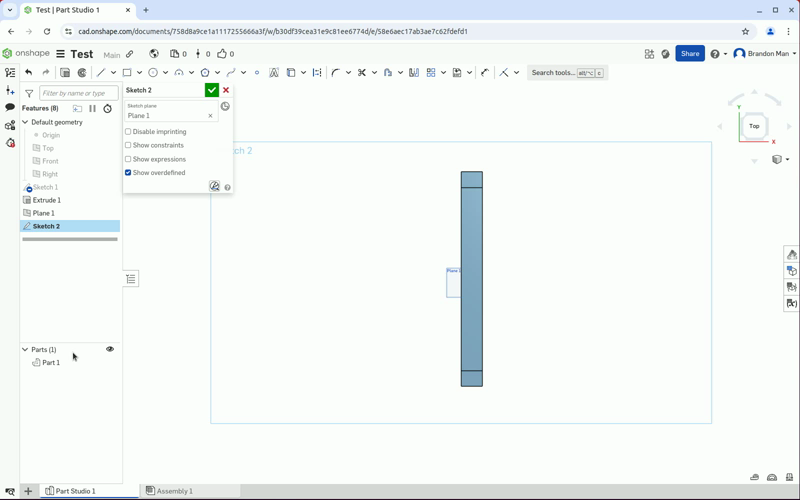
key(y)
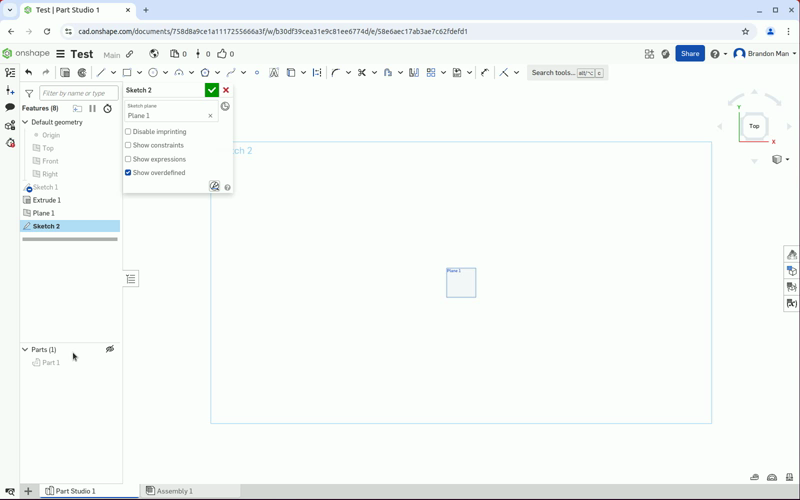
key(c)
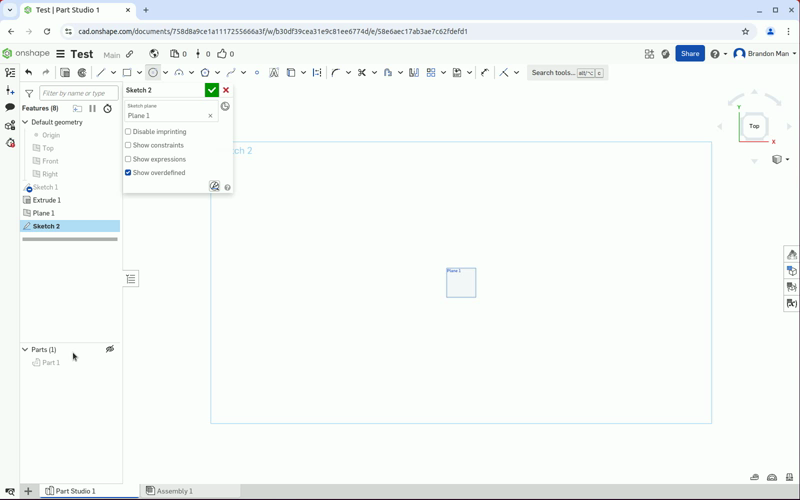
key_down(shift)
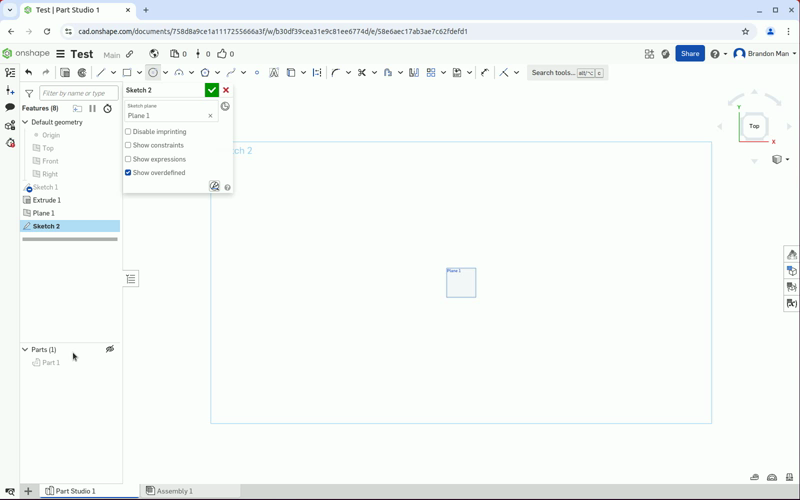
mouse_move(471, 178)
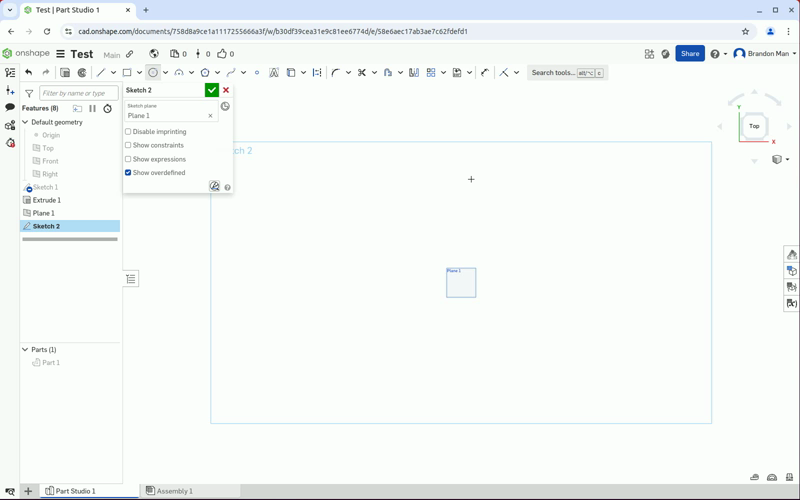
click(471, 178)
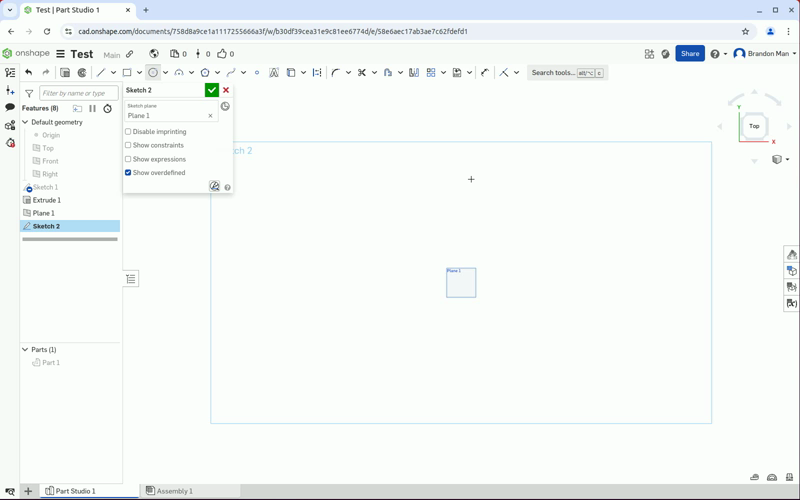
key_up(shift)
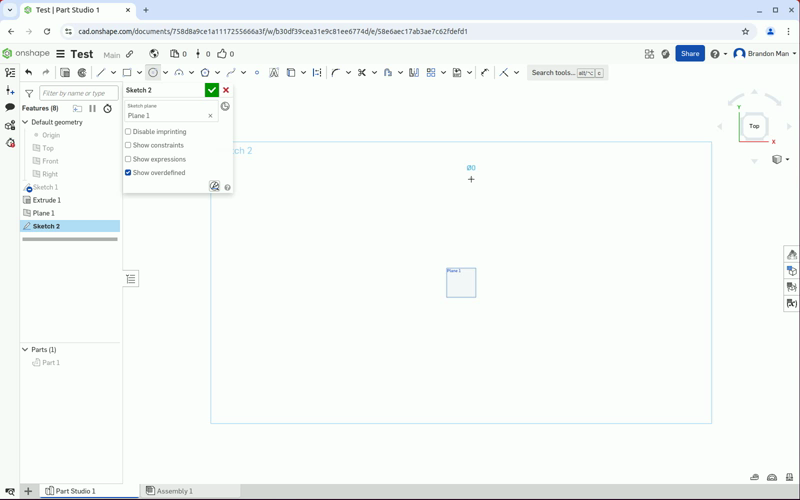
mouse_move(476, 178)
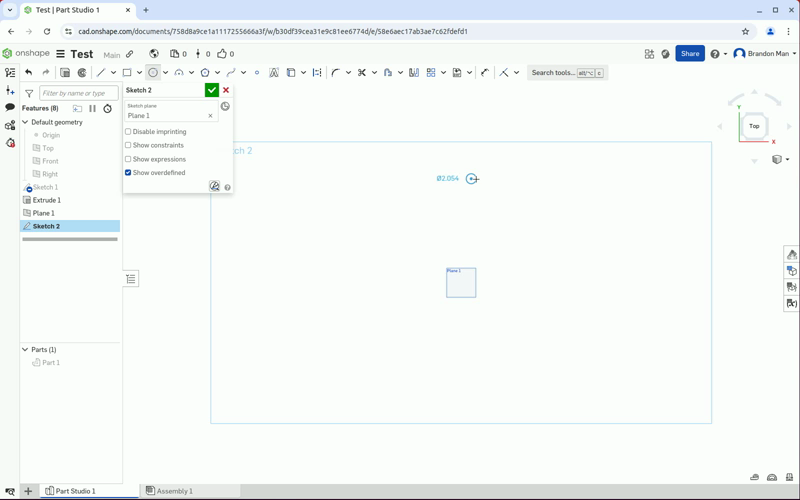
click(476, 178)
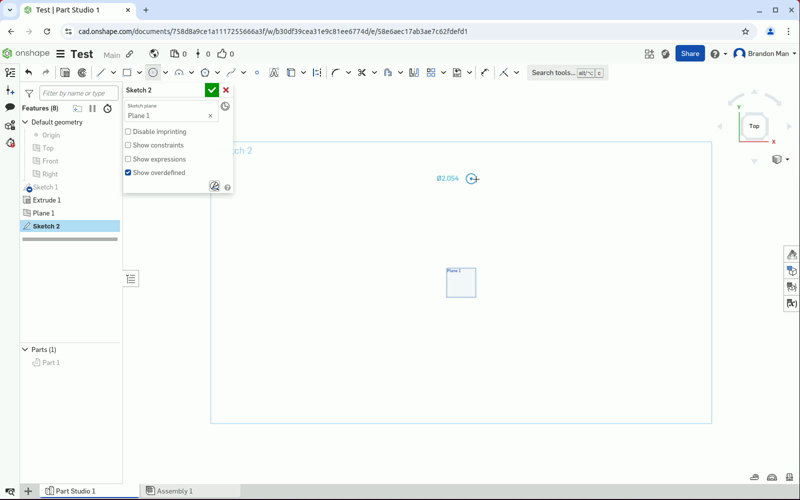
key(esc)
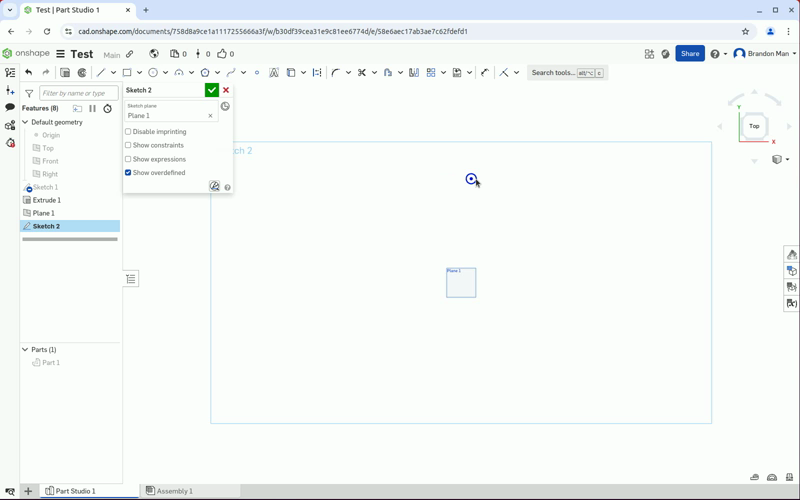
mouse_move(472, 176)
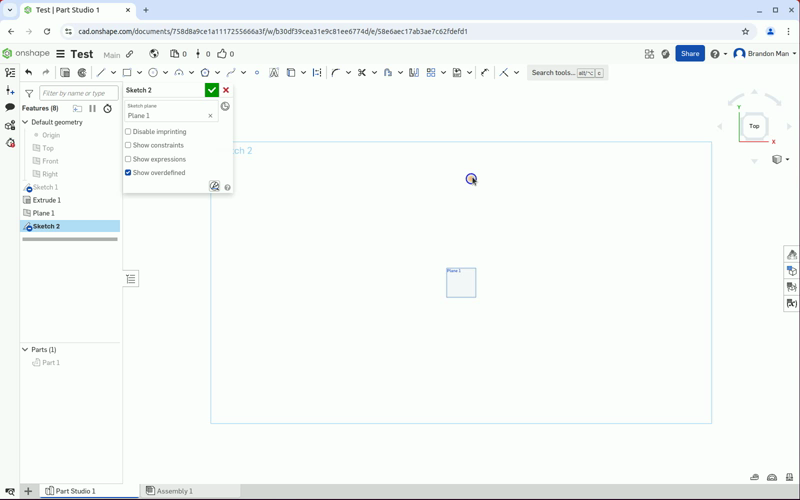
scroll(6)
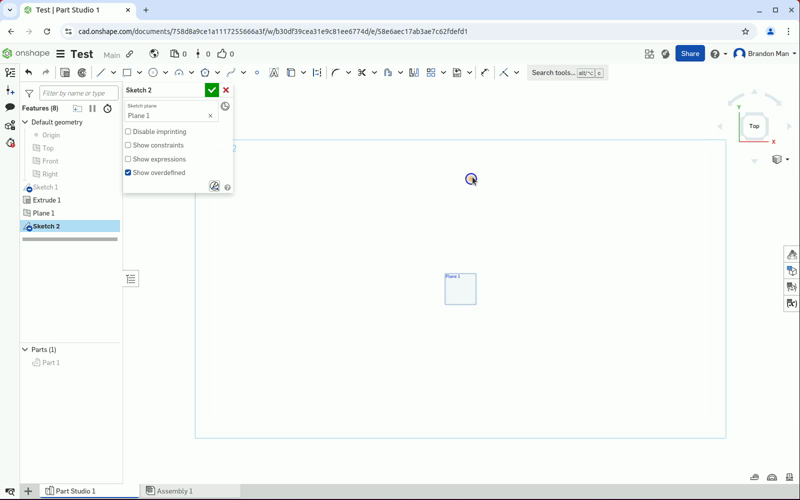
scroll(6)
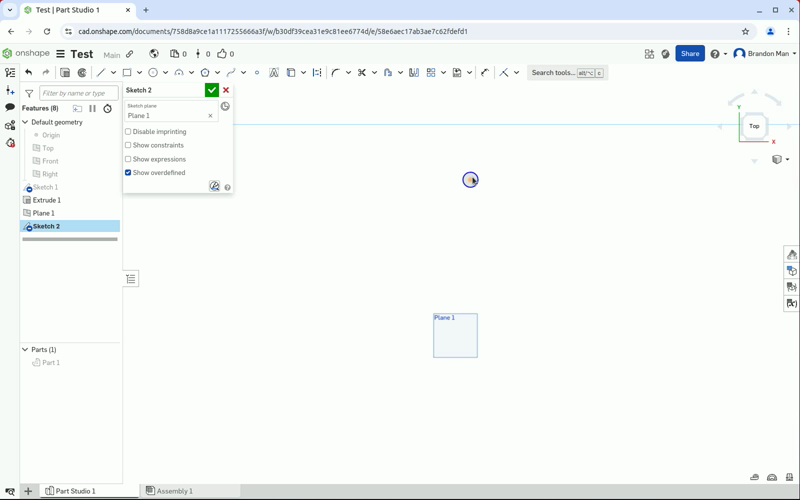
scroll(6)
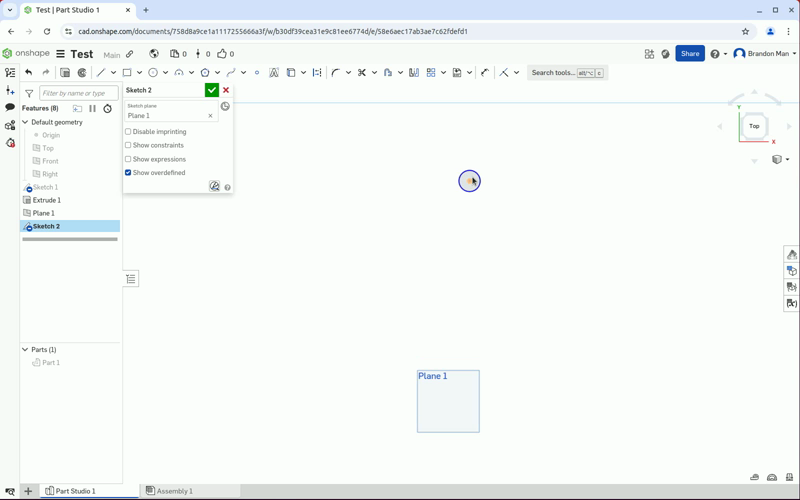
scroll(6)
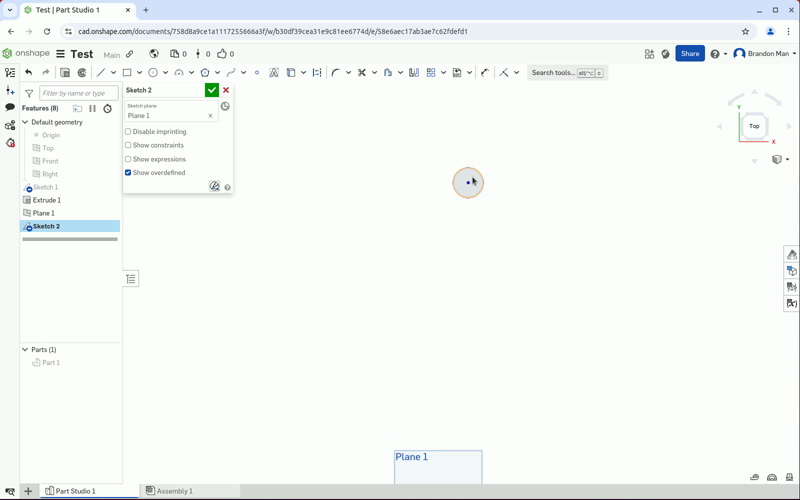
scroll(6)
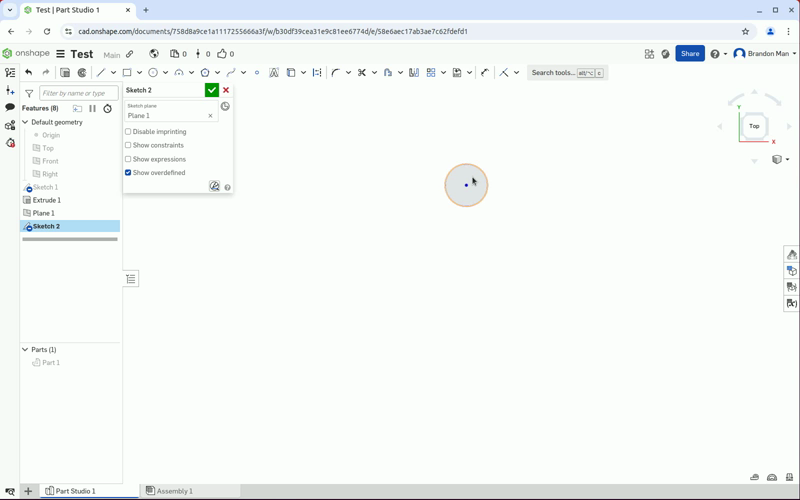
scroll(6)
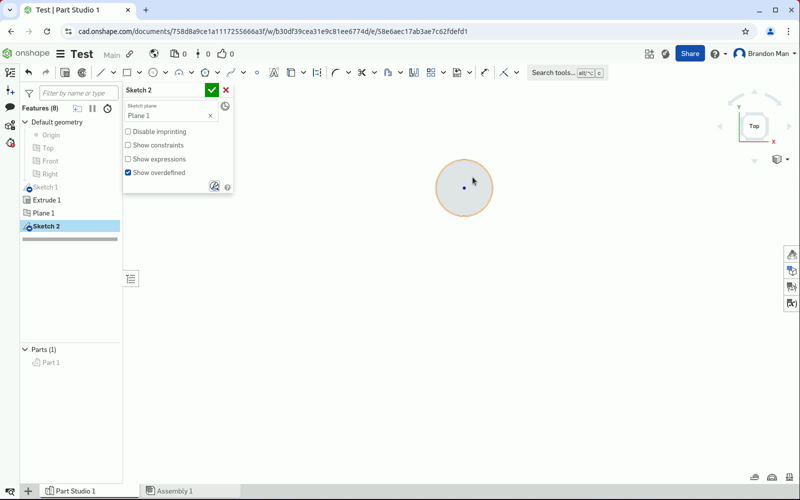
scroll(6)
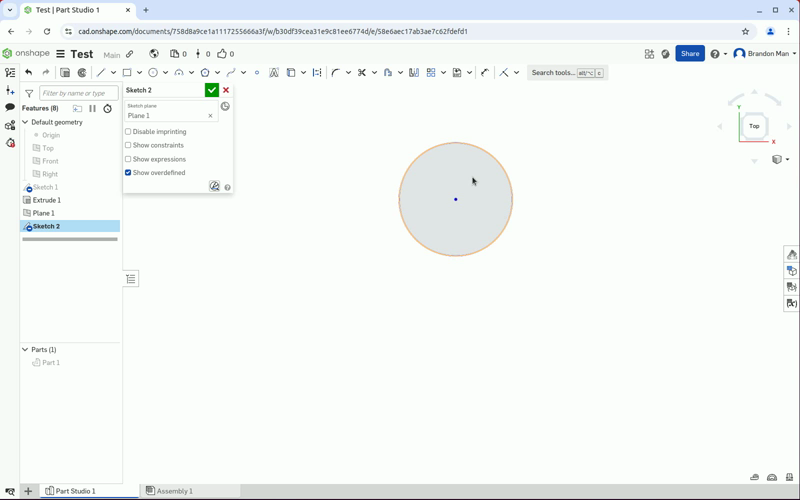
click(472, 176)
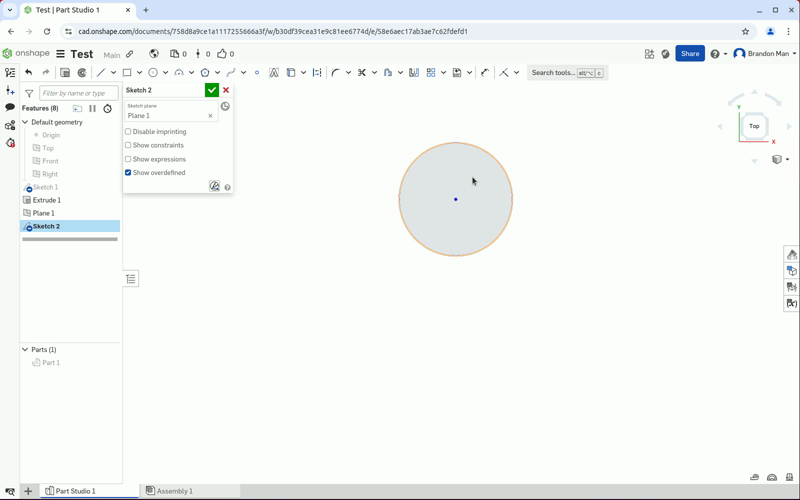
scroll(-6)
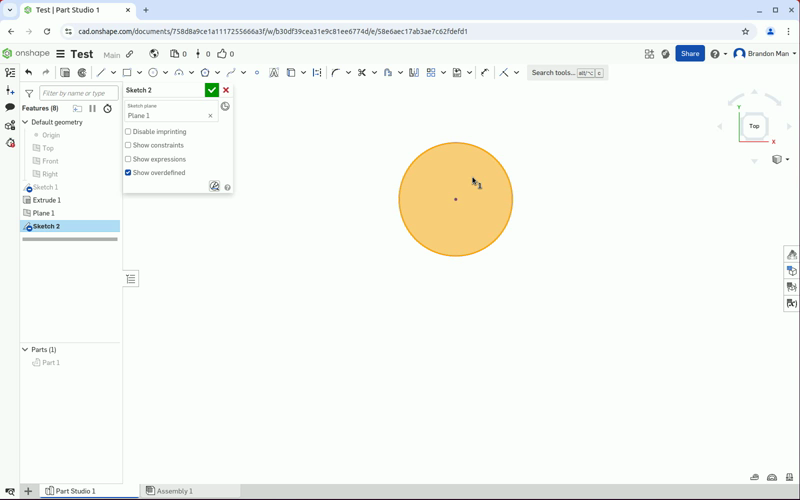
scroll(-6)
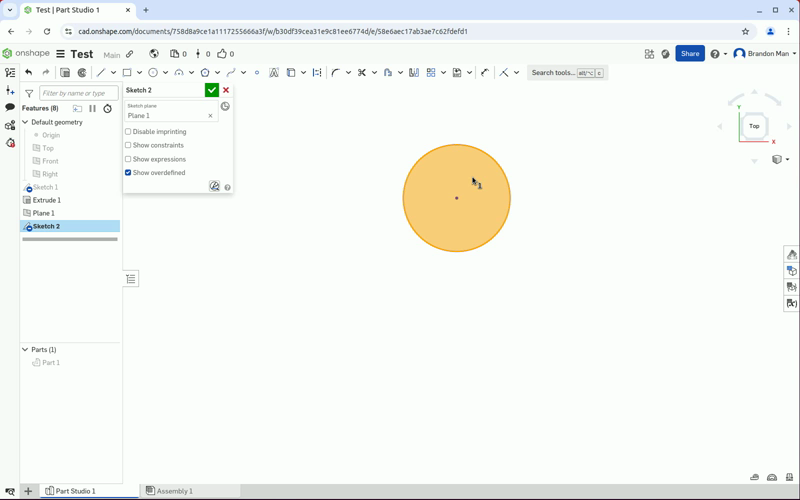
scroll(-6)
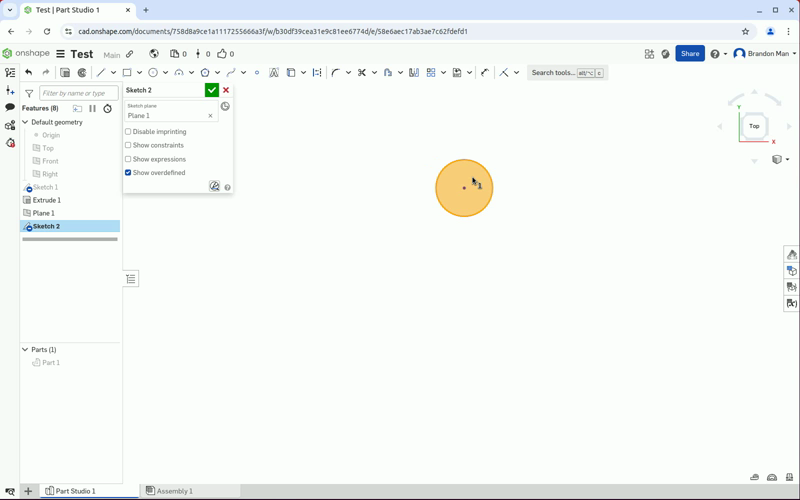
scroll(-6)
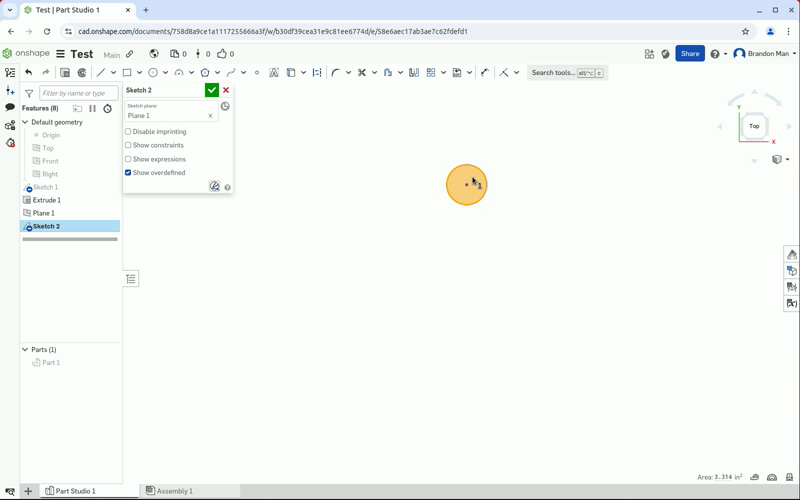
scroll(-6)
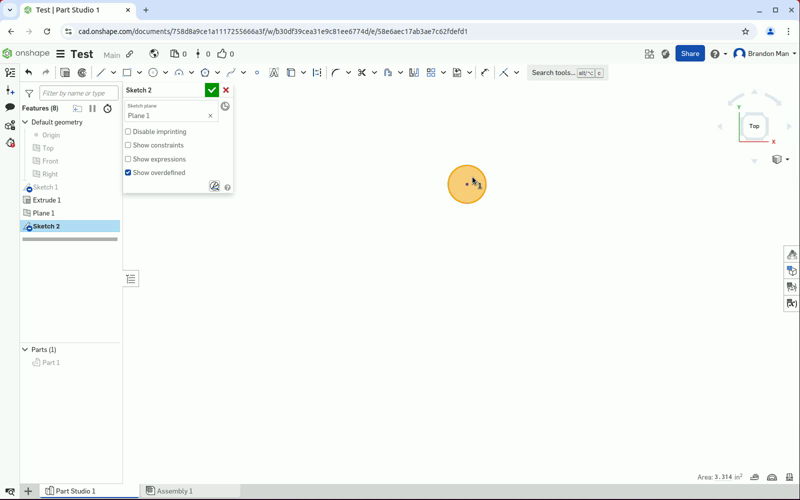
scroll(-6)
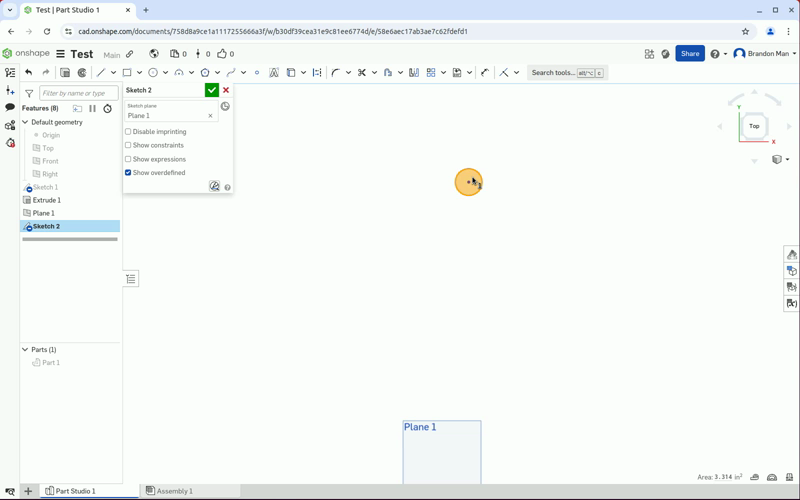
scroll(-6)
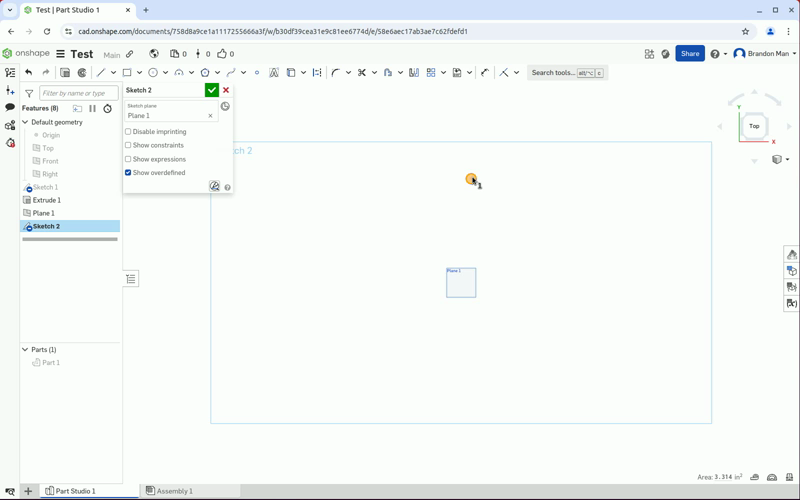
mouse_move(73, 352)
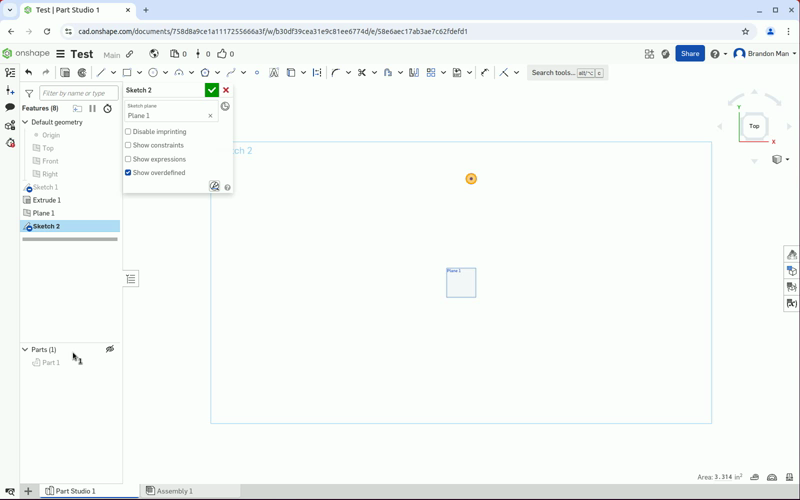
key(shift+y)
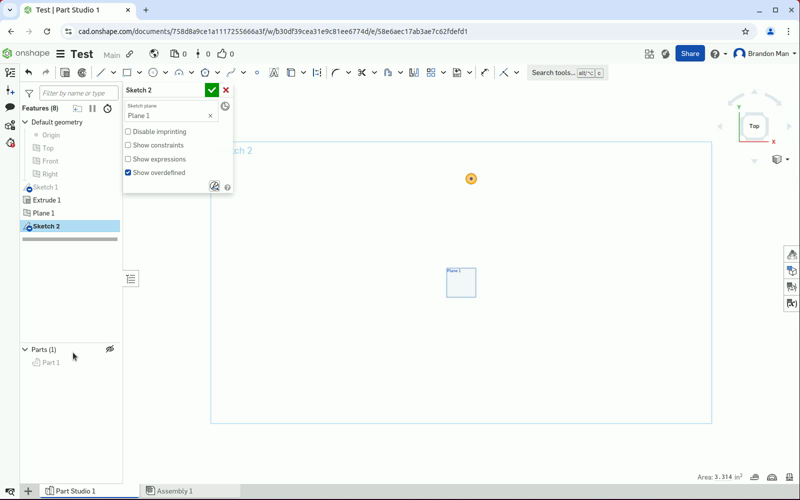
key(shift+e)
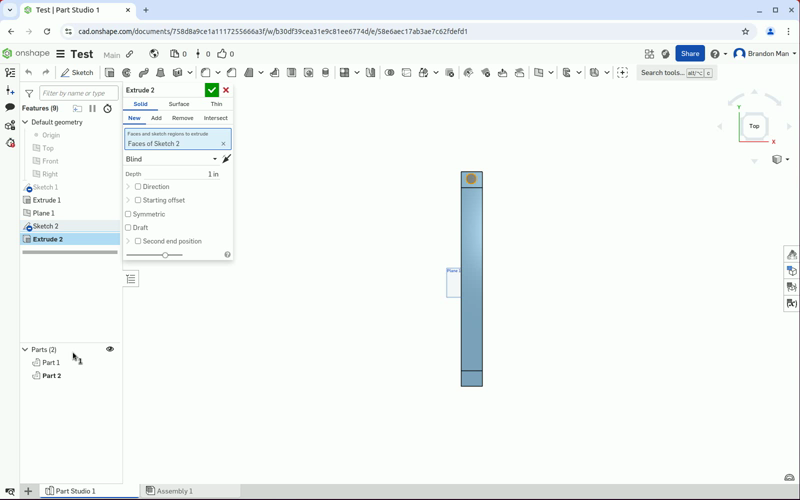
mouse_move(143, 106)
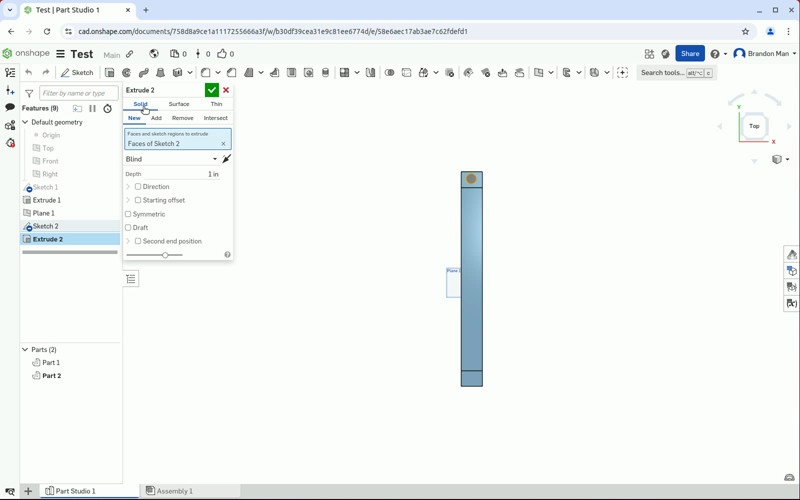
click(143, 106)
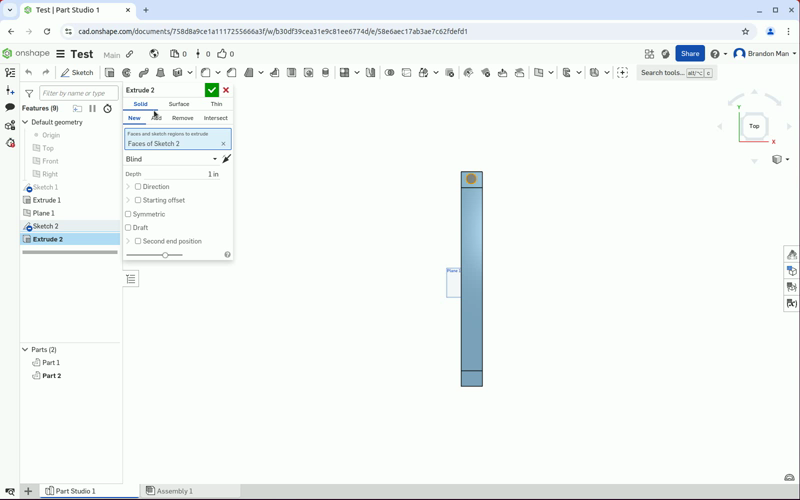
mouse_move(186, 120)
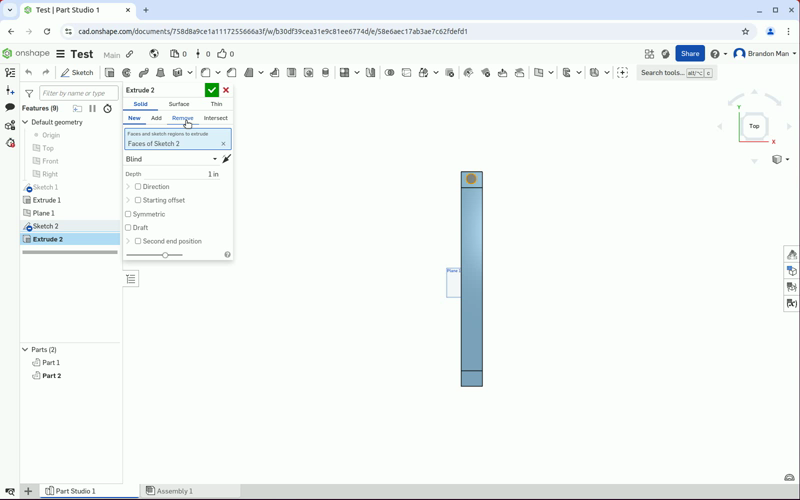
click(186, 120)
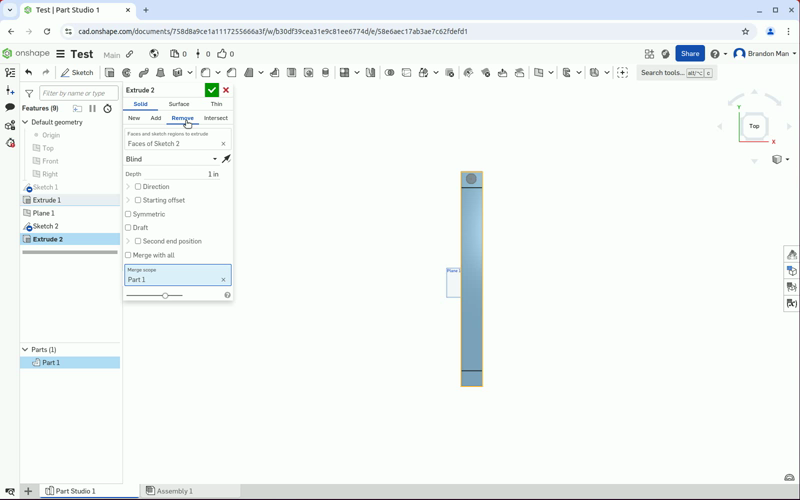
key(tab, 4)
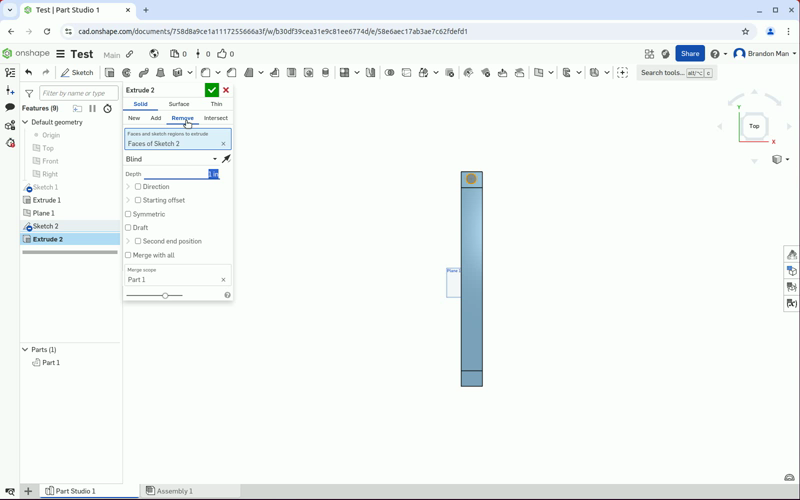
text(10.832)
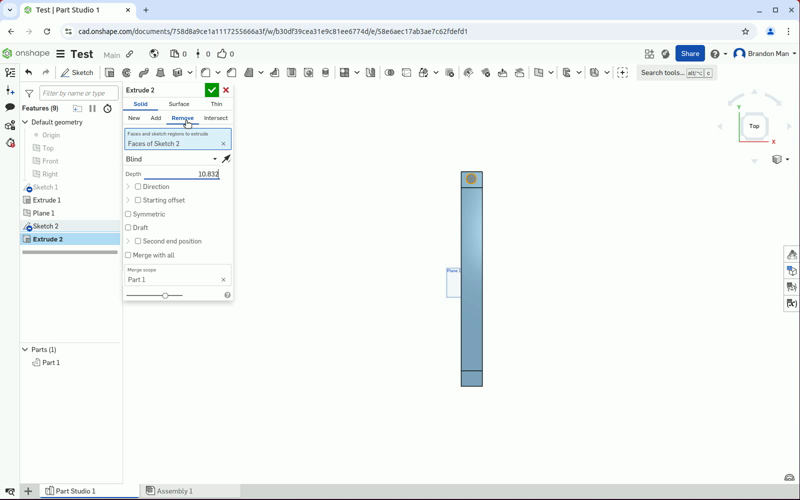
key(tab, 6)
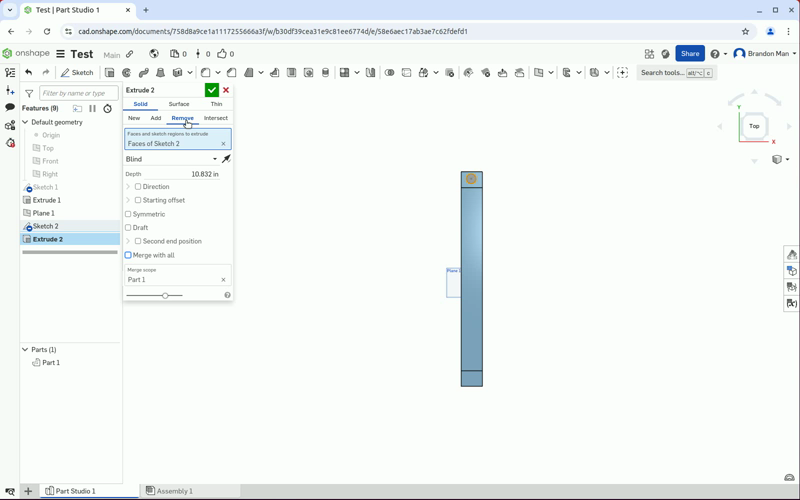
key(space)
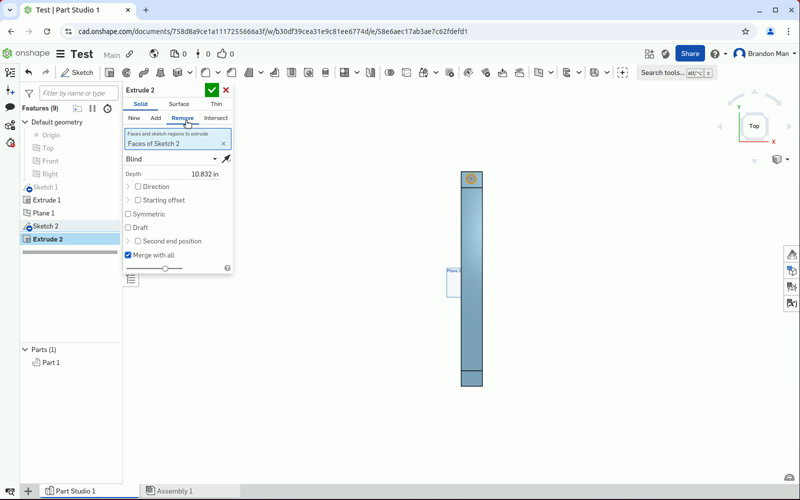
key(enter)
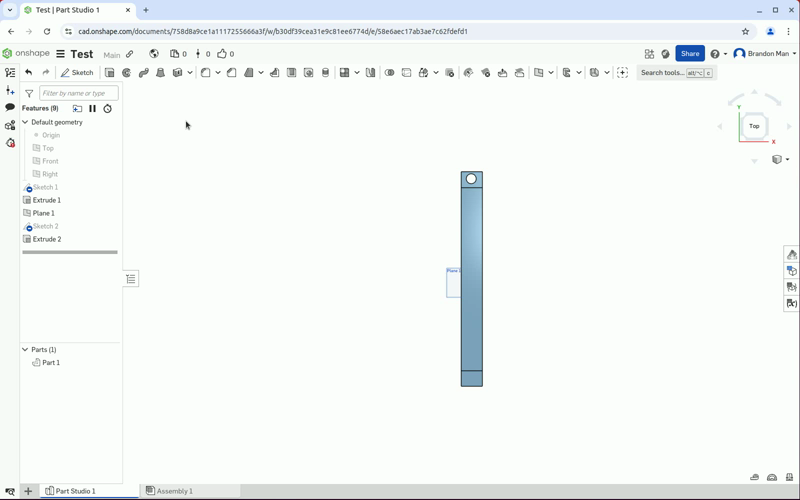
key(shift+h)
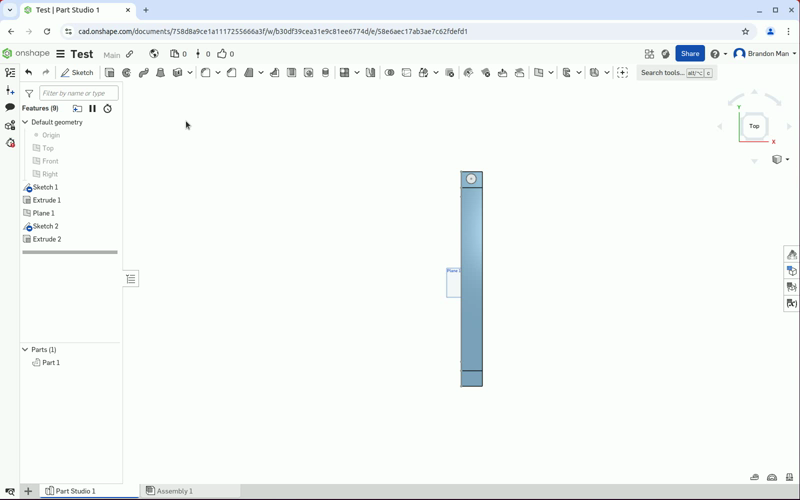
key(shift+h)
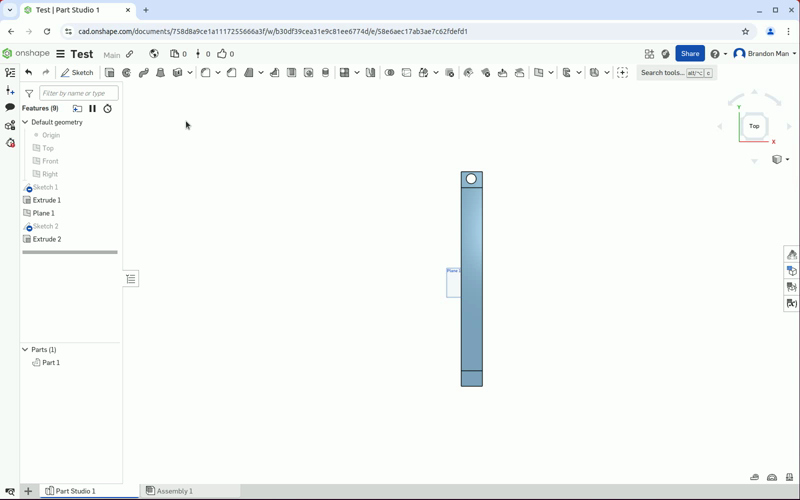
mouse_move(73, 189)
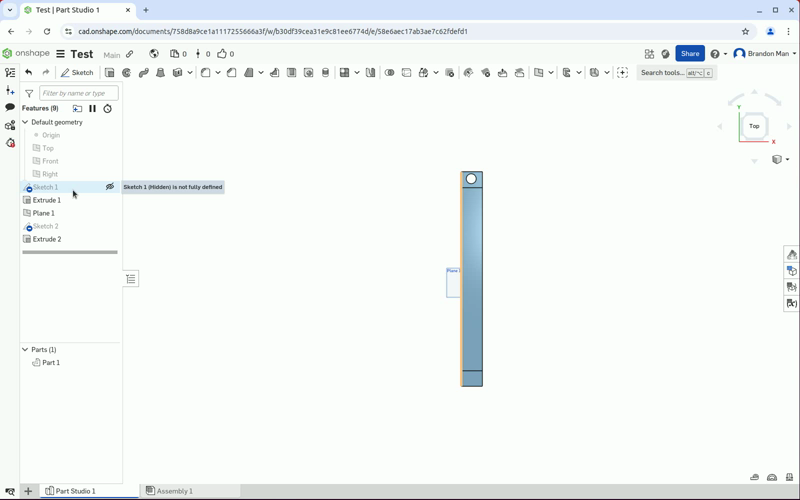
click(73, 189)
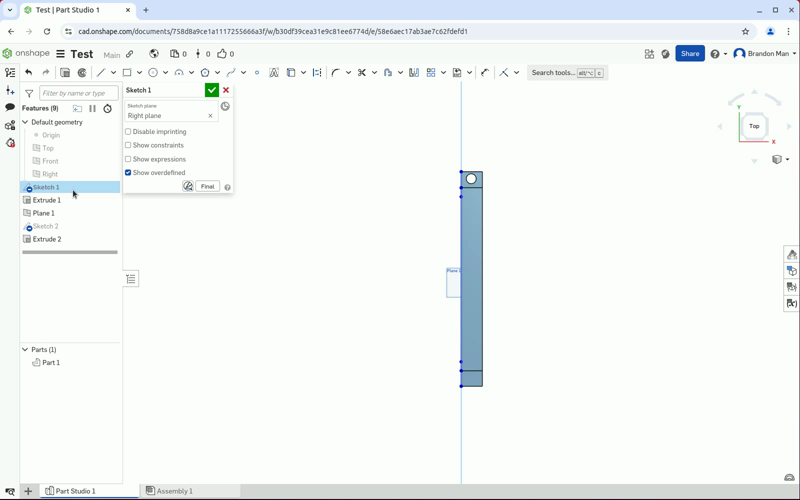
mouse_move(229, 92)
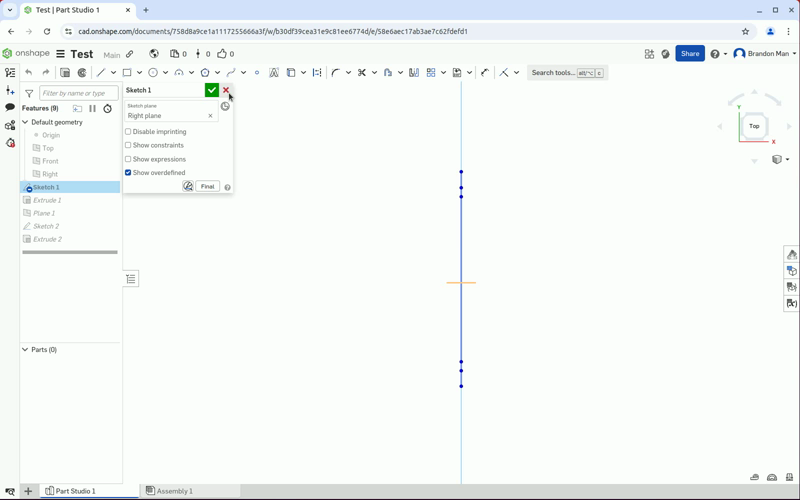
click(229, 92)
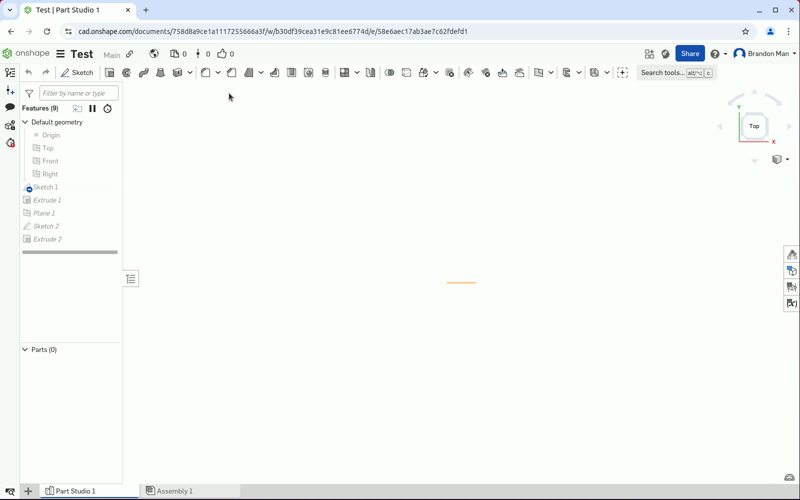
key(shift+s)
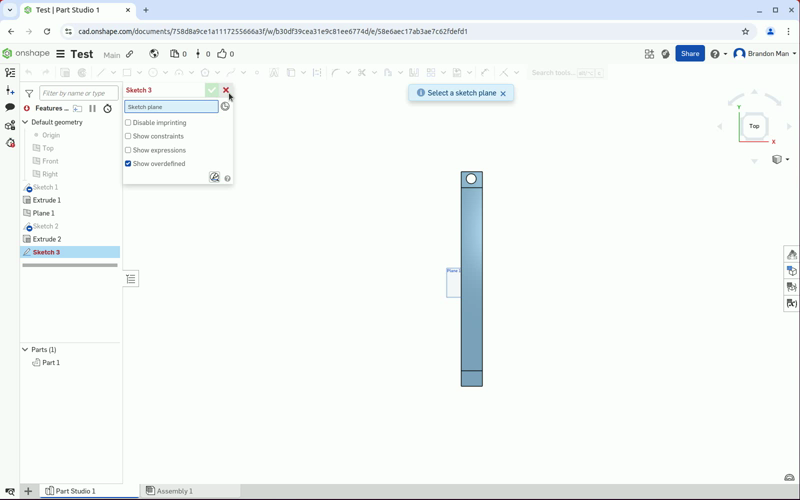
mouse_move(73, 215)
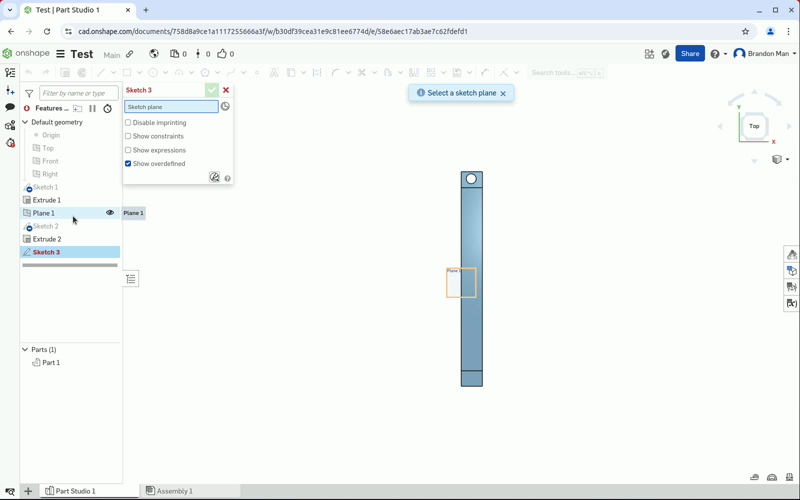
click(73, 215)
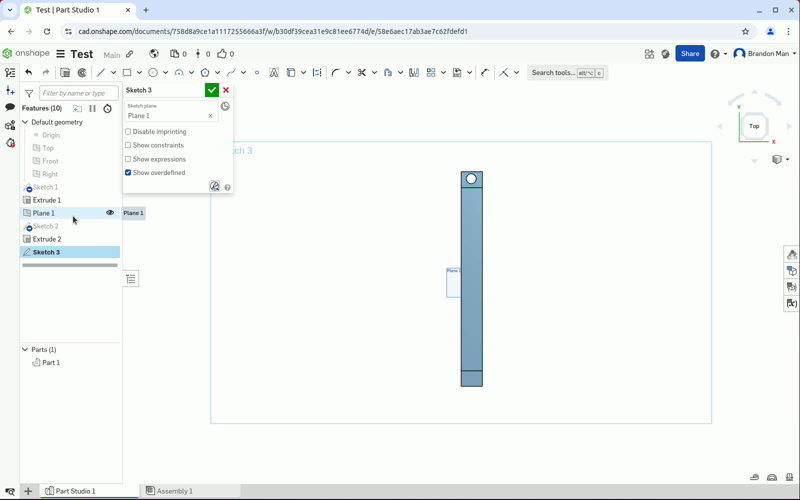
mouse_move(73, 352)
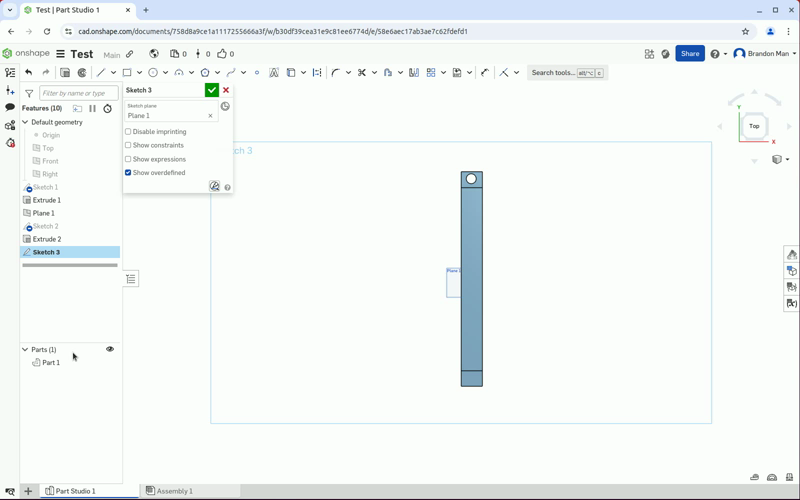
key(y)
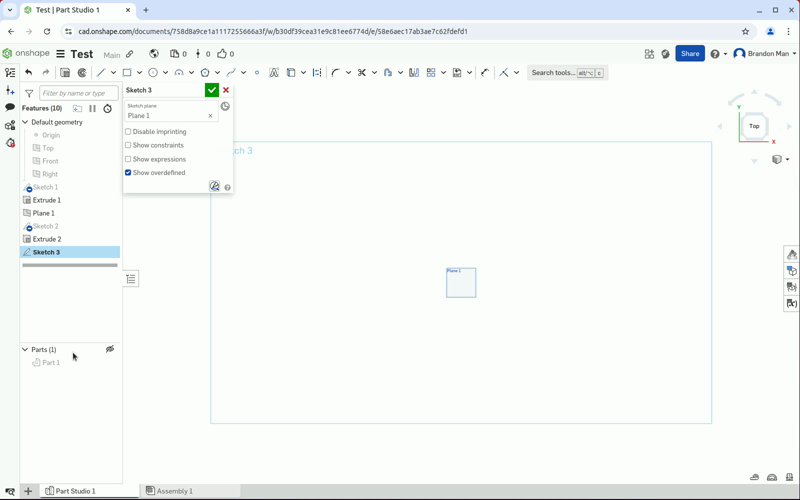
key(c)
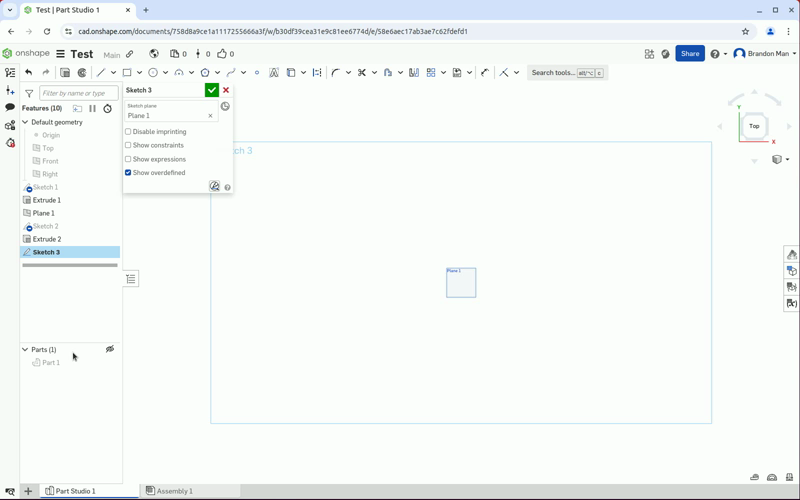
key_down(shift)
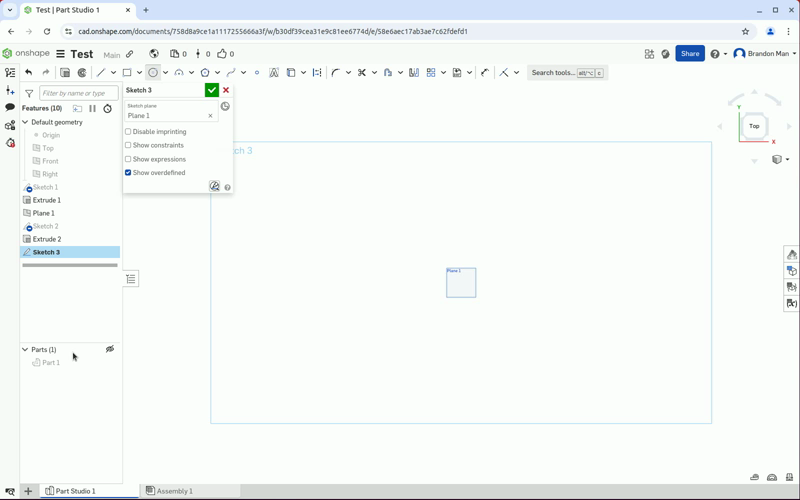
mouse_move(471, 378)
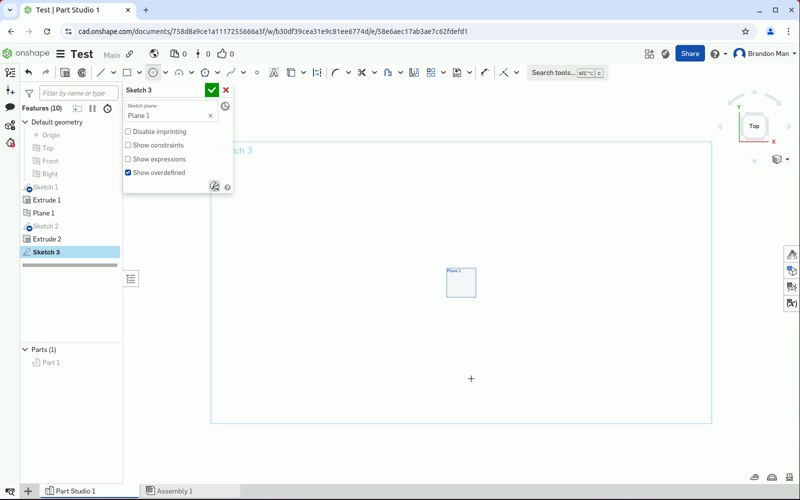
click(471, 378)
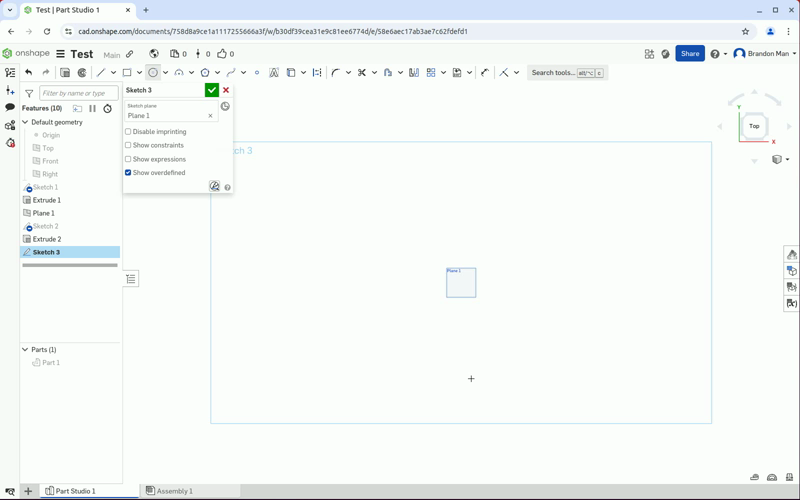
key_up(shift)
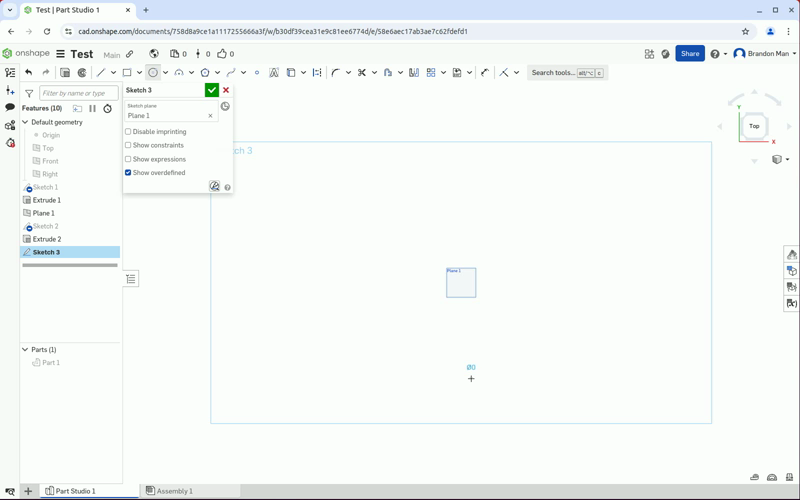
mouse_move(476, 378)
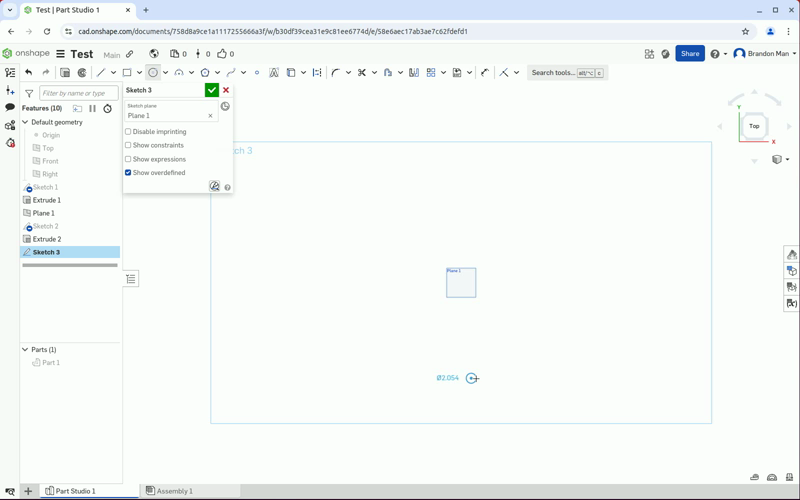
click(476, 378)
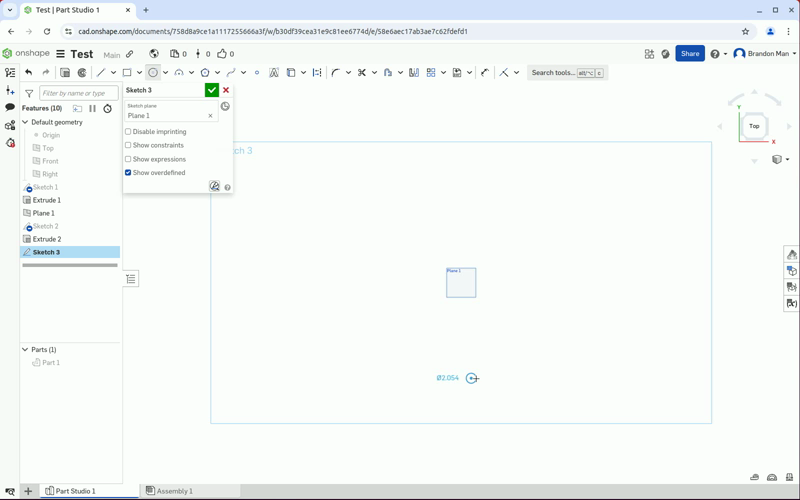
key(esc)
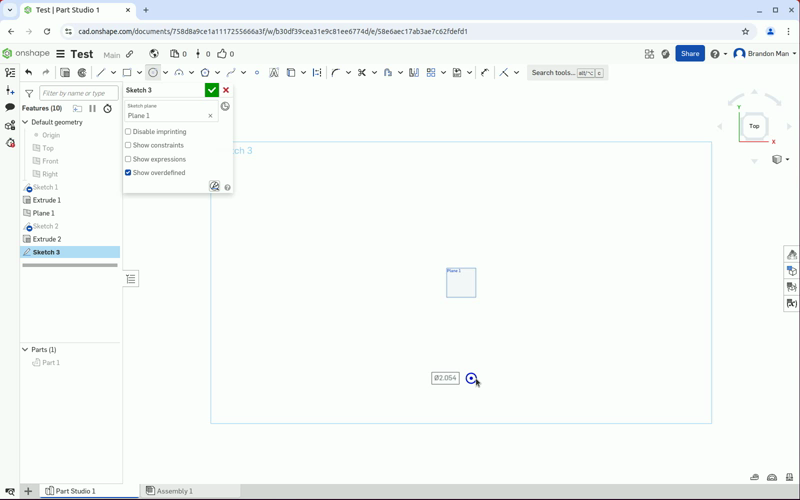
mouse_move(470, 382)
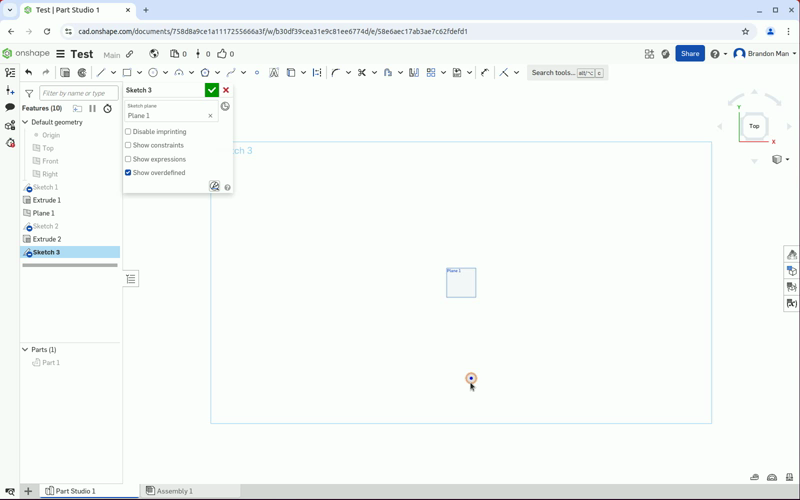
scroll(6)
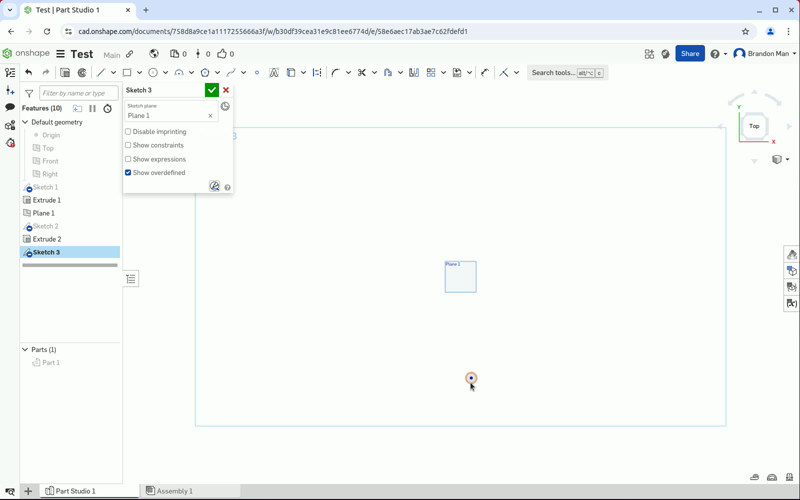
scroll(6)
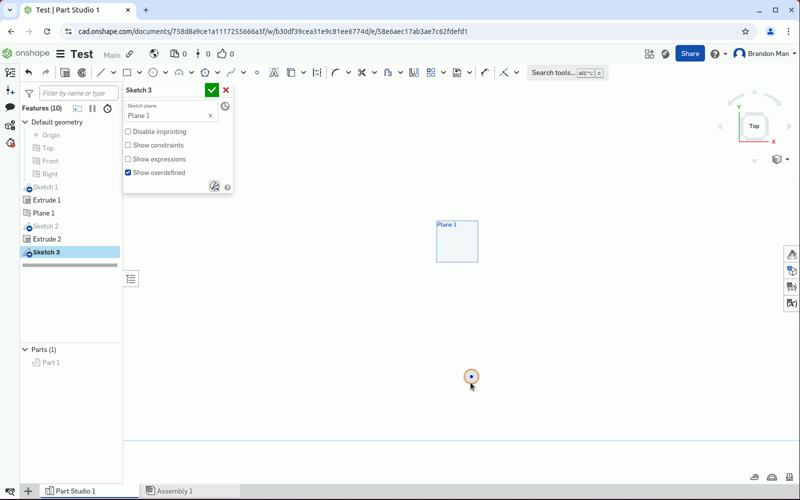
scroll(6)
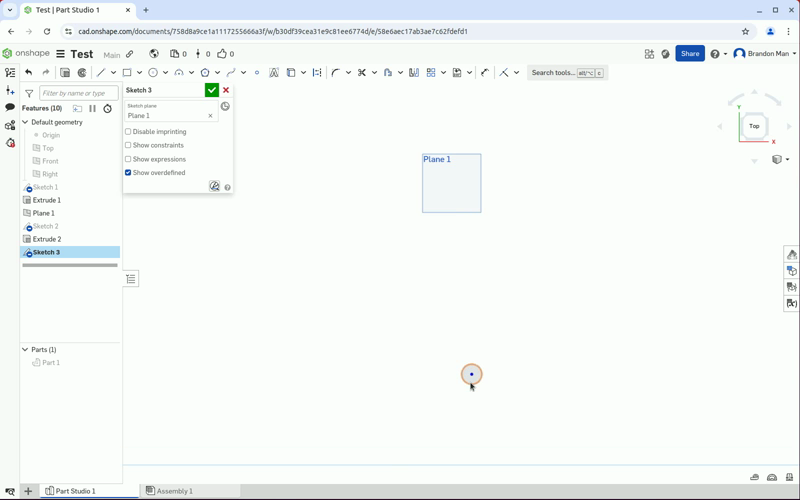
scroll(6)
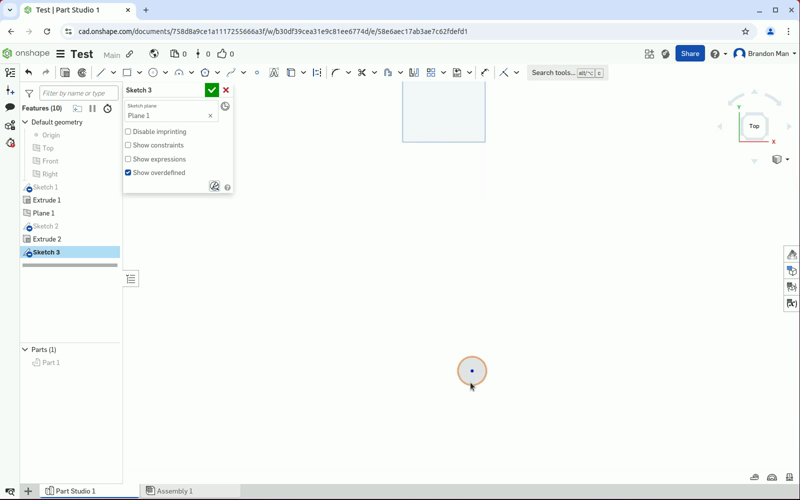
scroll(6)
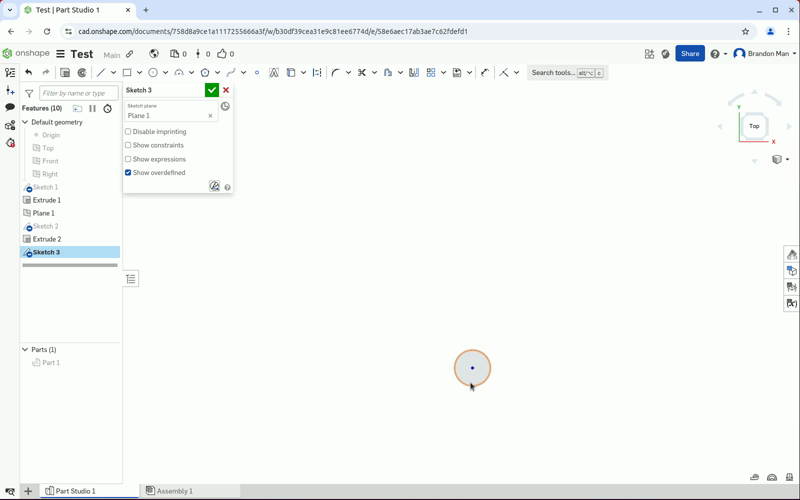
scroll(6)
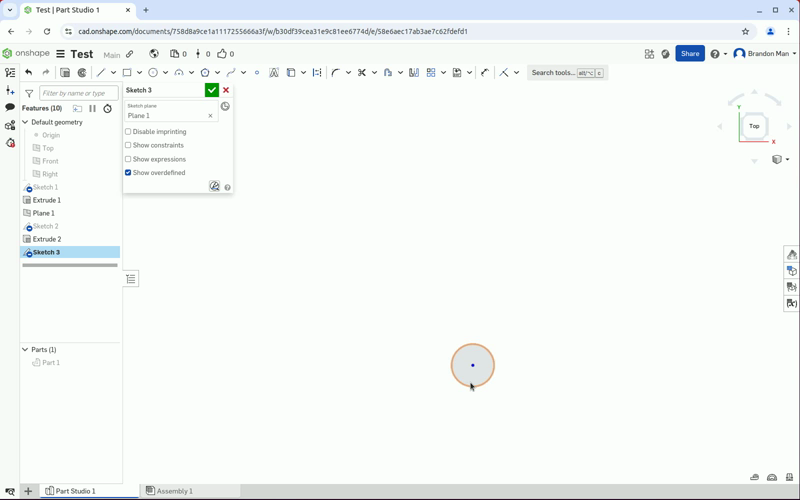
scroll(6)
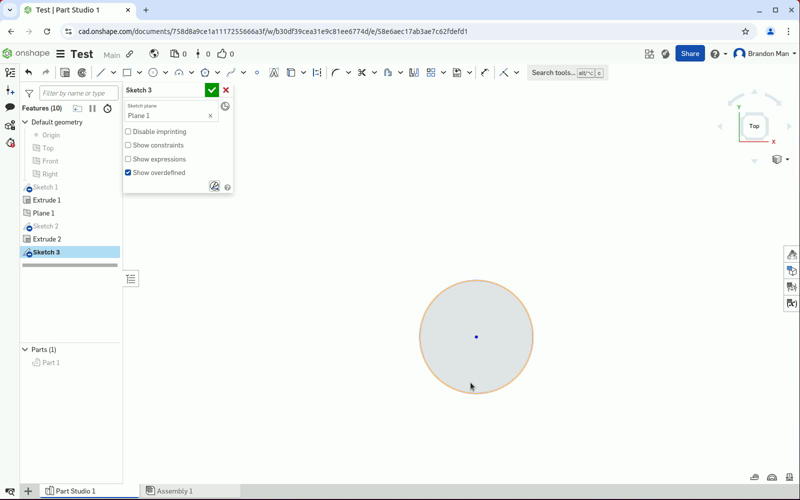
click(470, 382)
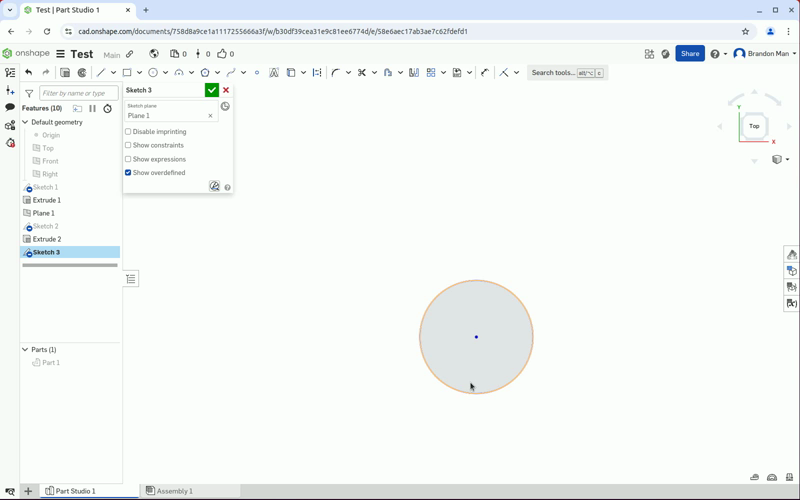
scroll(-6)
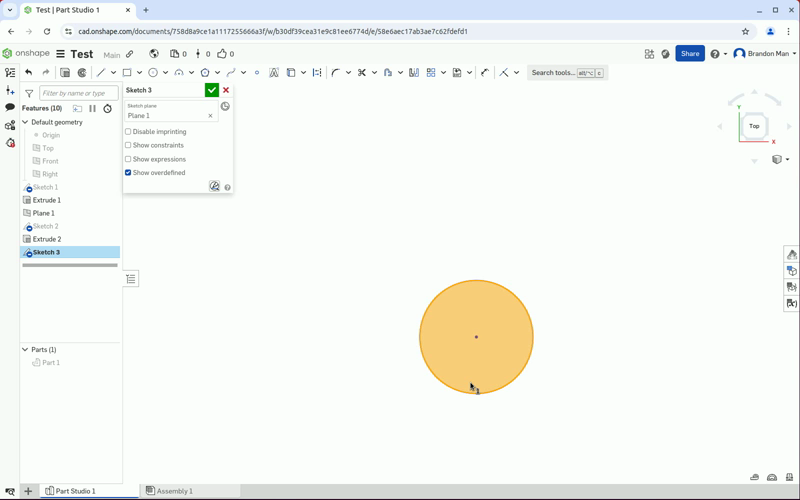
scroll(-6)
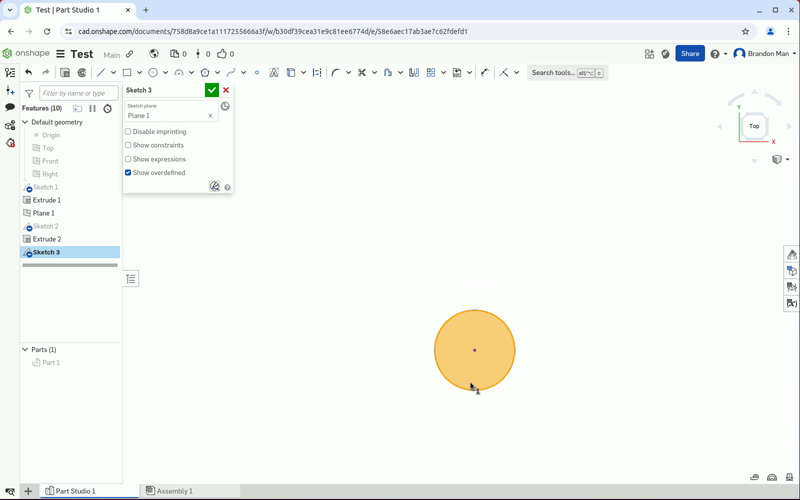
scroll(-6)
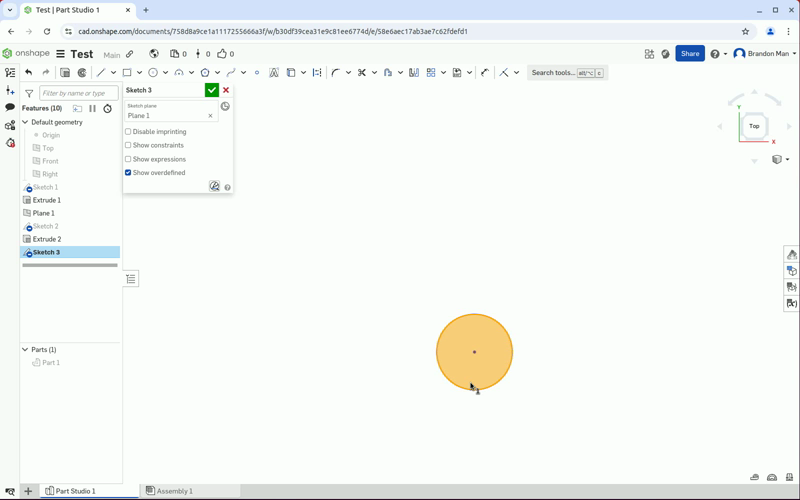
scroll(-6)
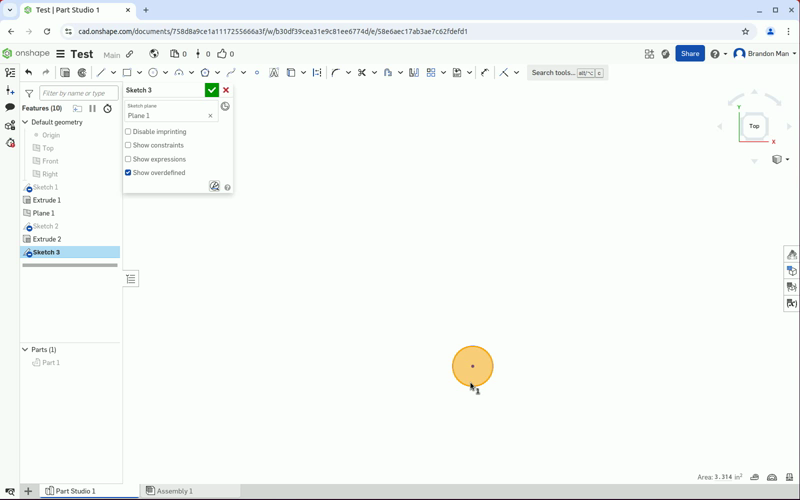
scroll(-6)
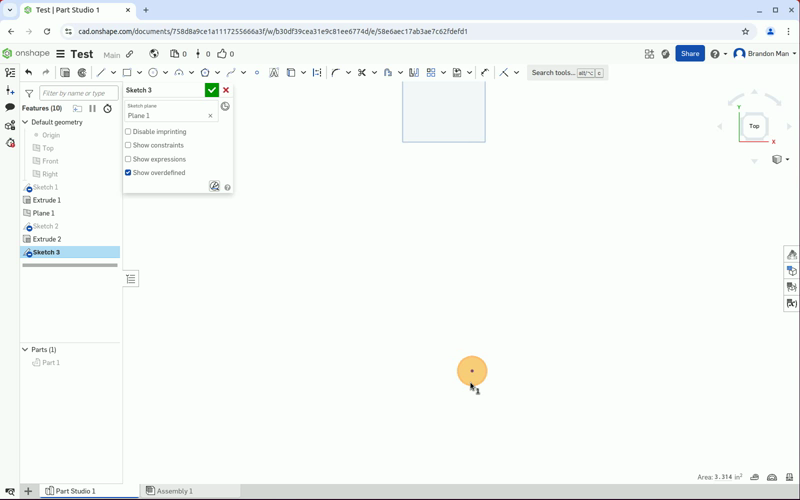
scroll(-6)
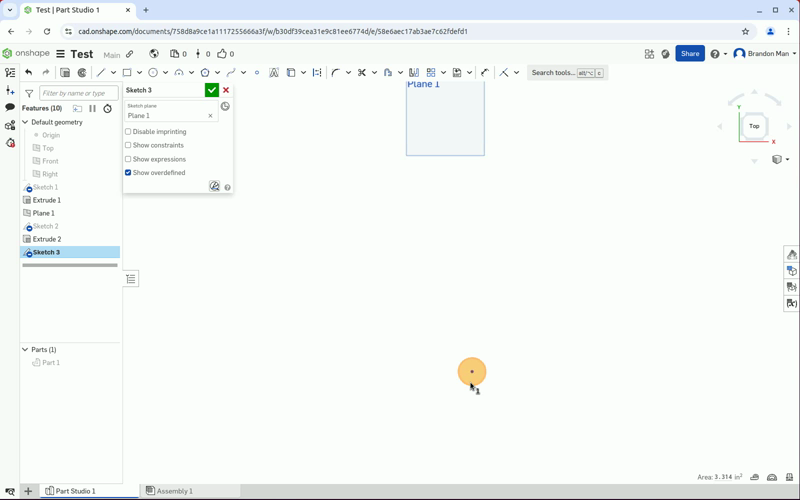
scroll(-6)
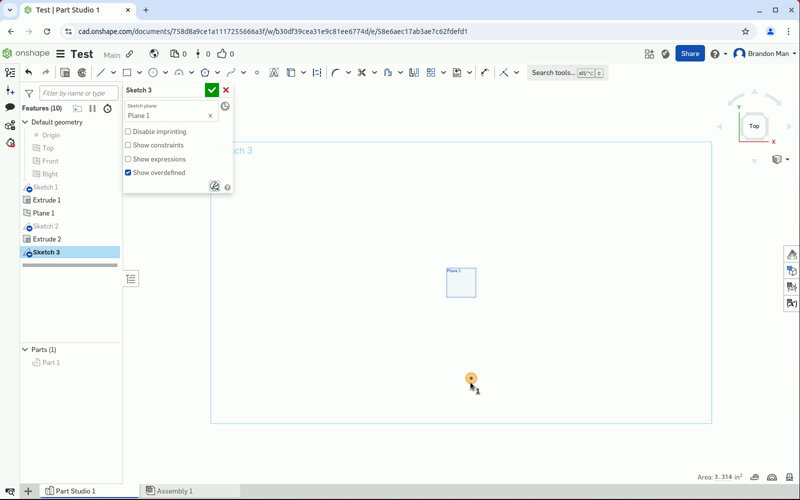
mouse_move(73, 352)
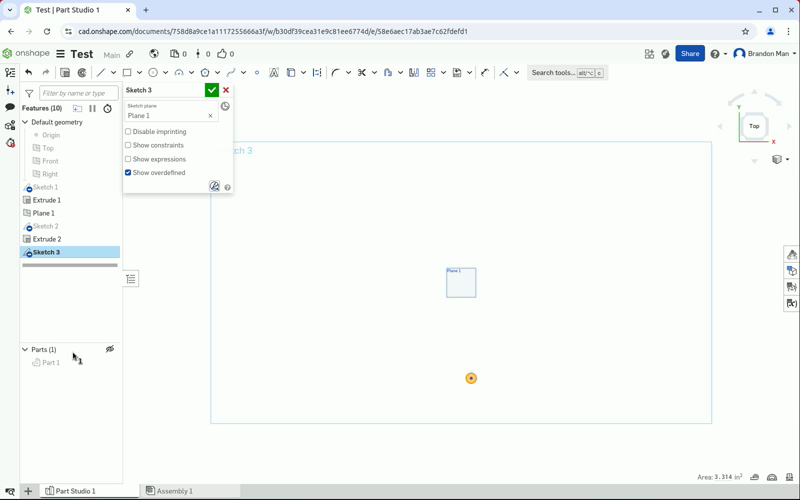
key(shift+y)
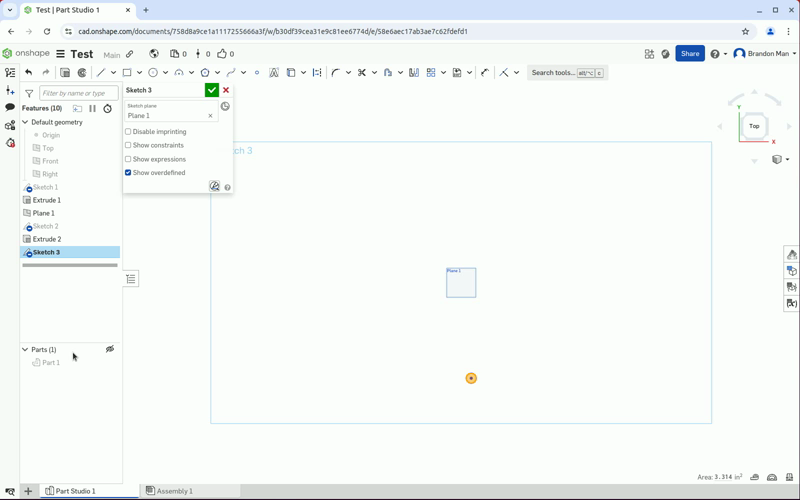
key(shift+e)
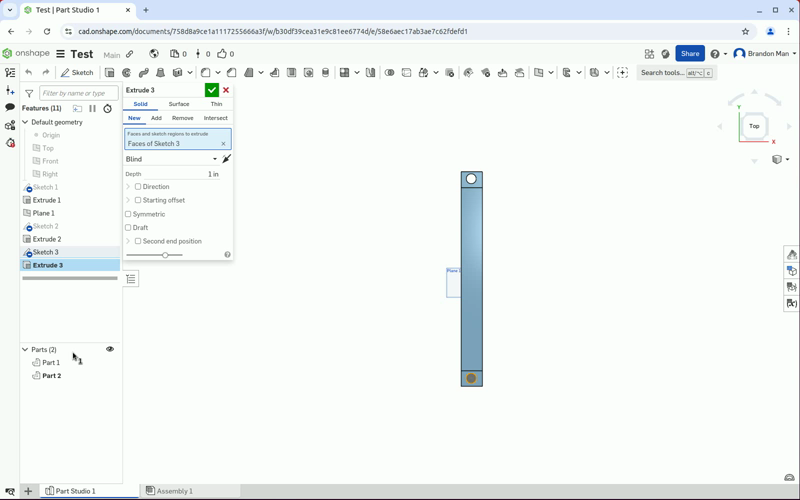
mouse_move(143, 106)
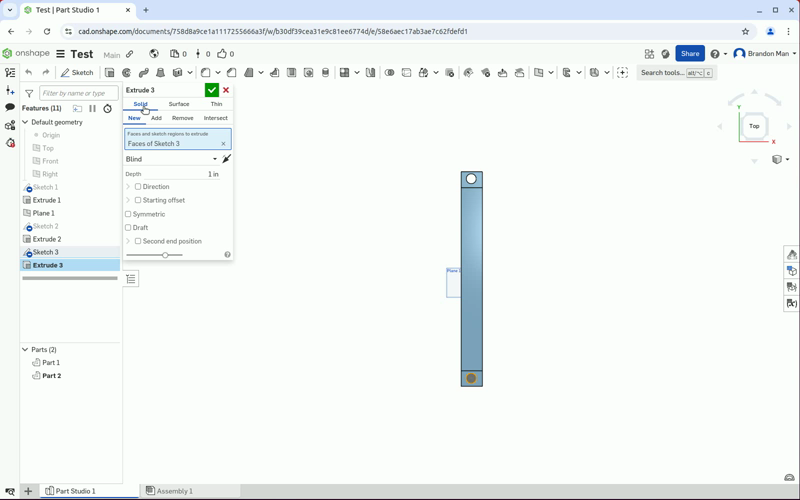
click(143, 106)
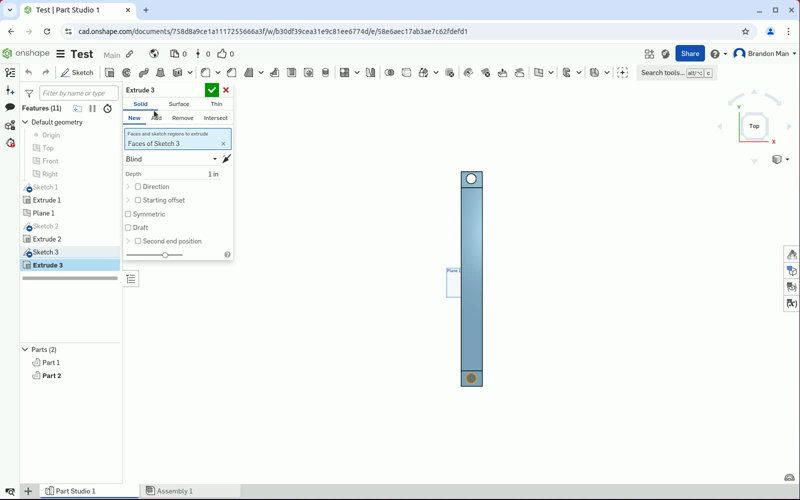
mouse_move(186, 120)
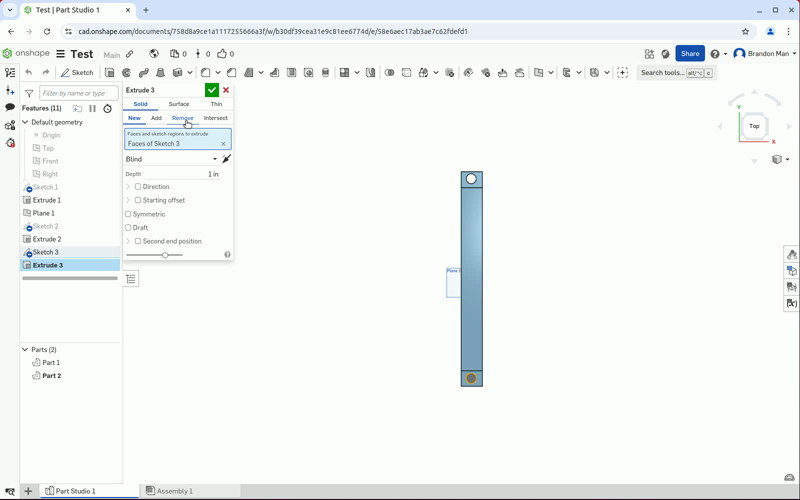
click(186, 120)
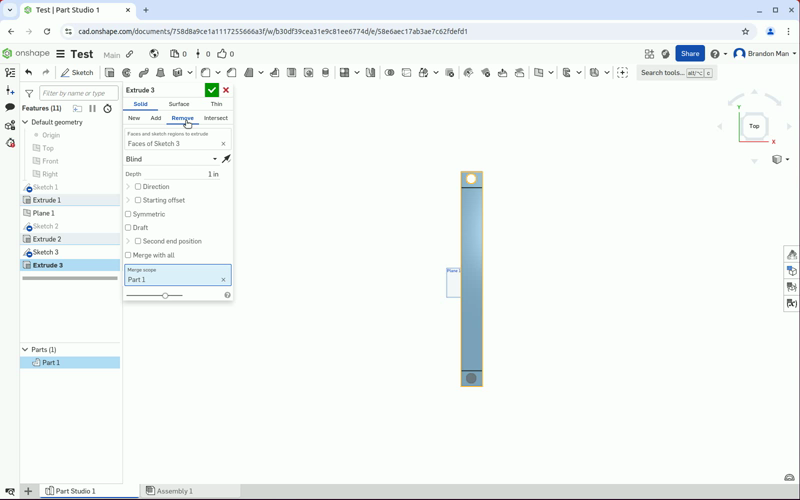
key(tab, 4)
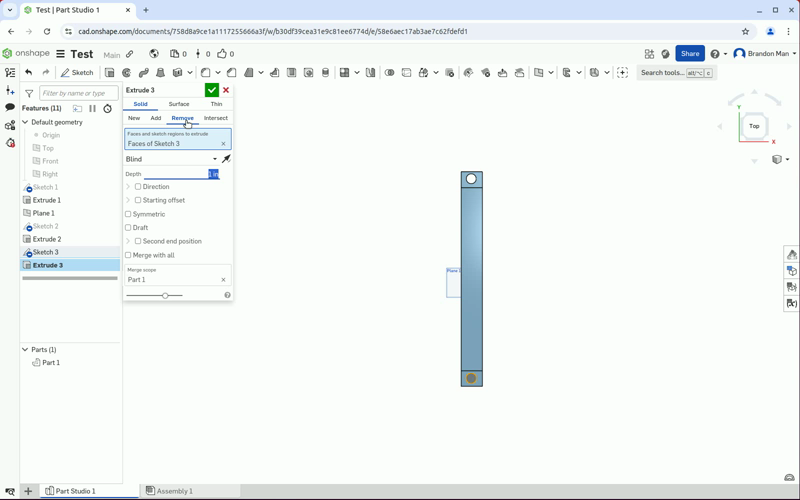
text(10.832)
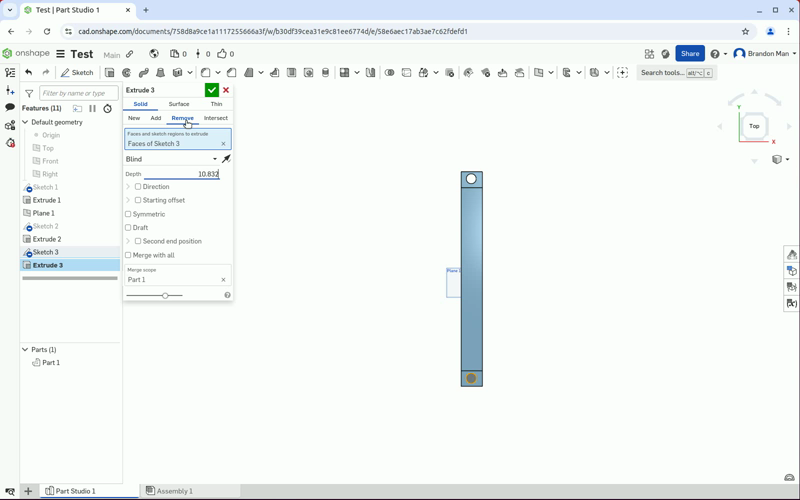
key(tab, 6)
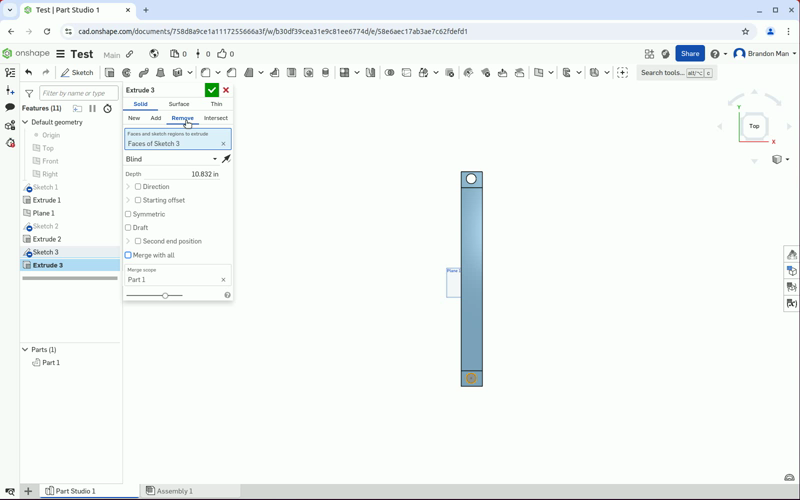
key(space)
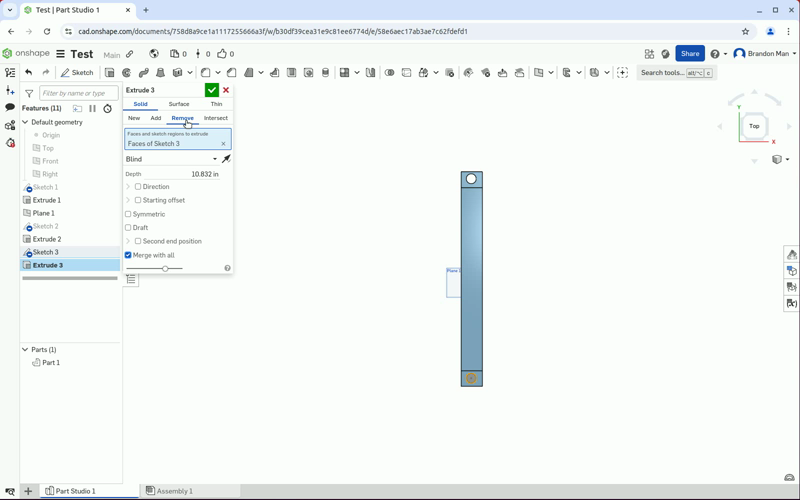
key(enter)
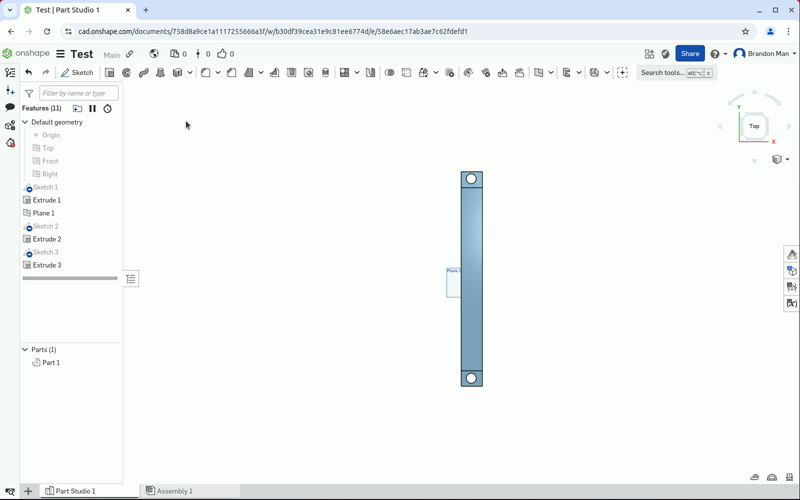
key(shift+h)
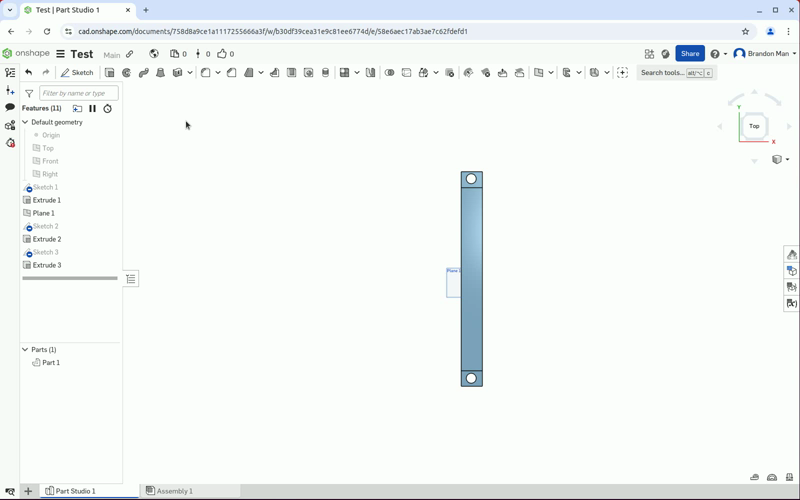
key(shift+h)
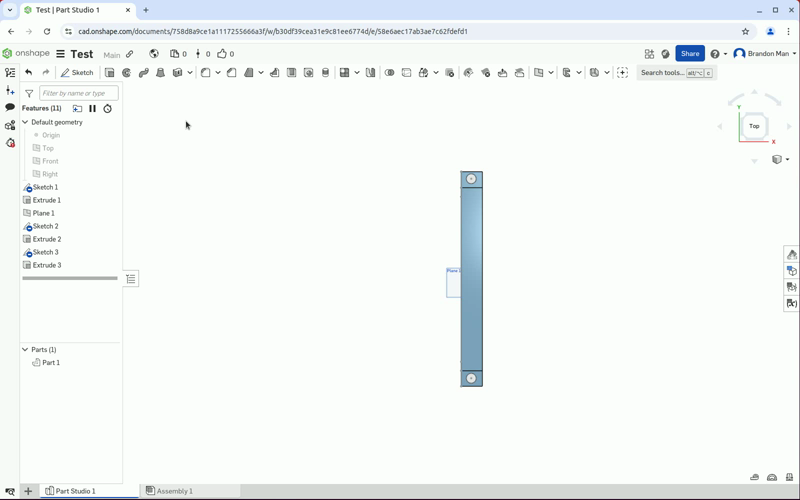
key(shift+7)
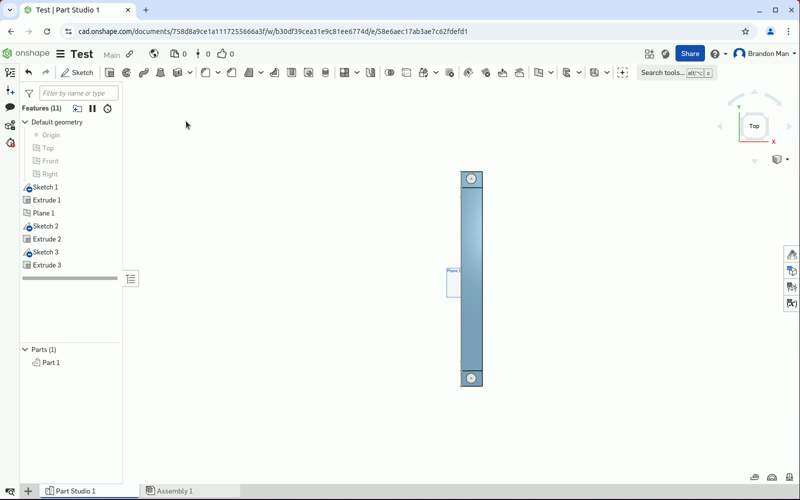
key(up, 3)
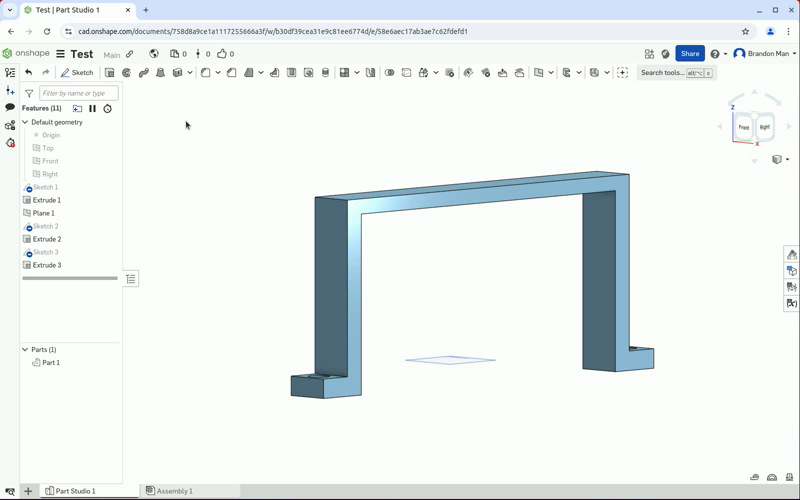
key(left, 3)
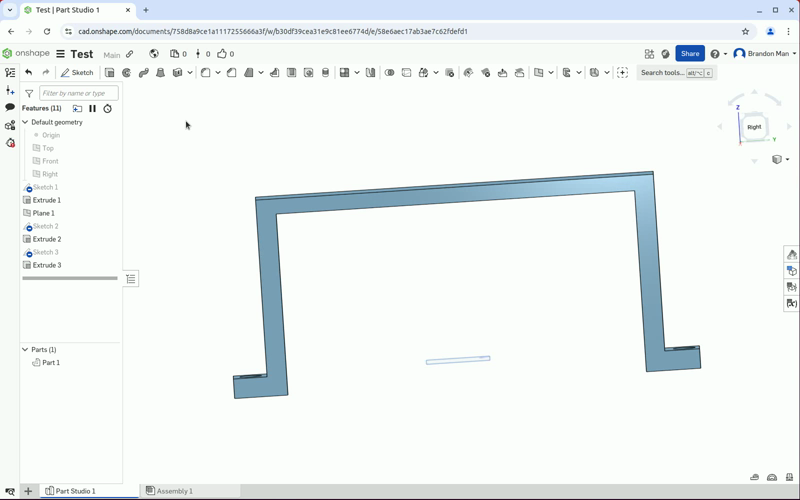
key(right, 3)
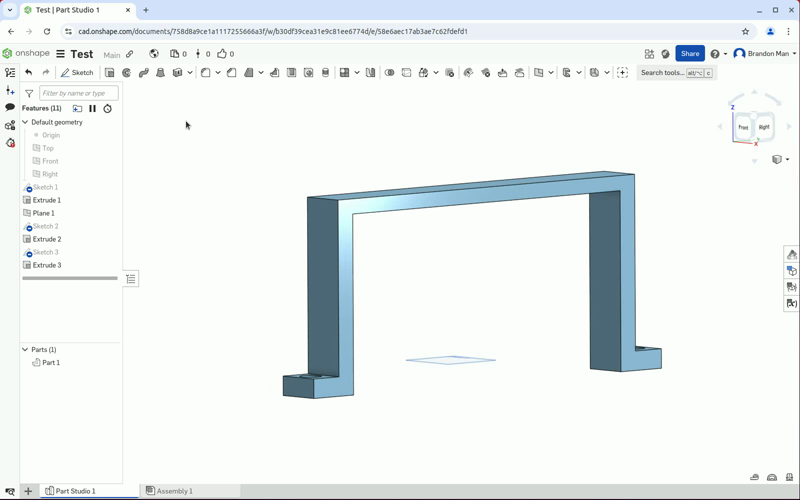
key(down, 3)
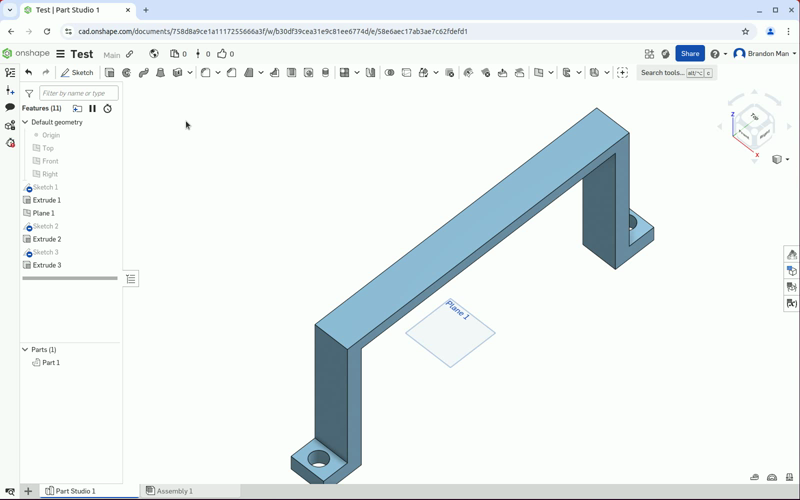
mouse_move(73, 189)
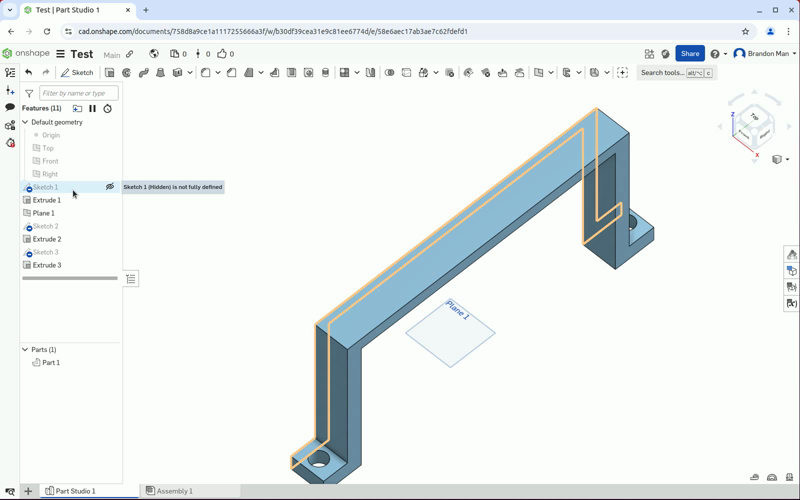
click(73, 189)